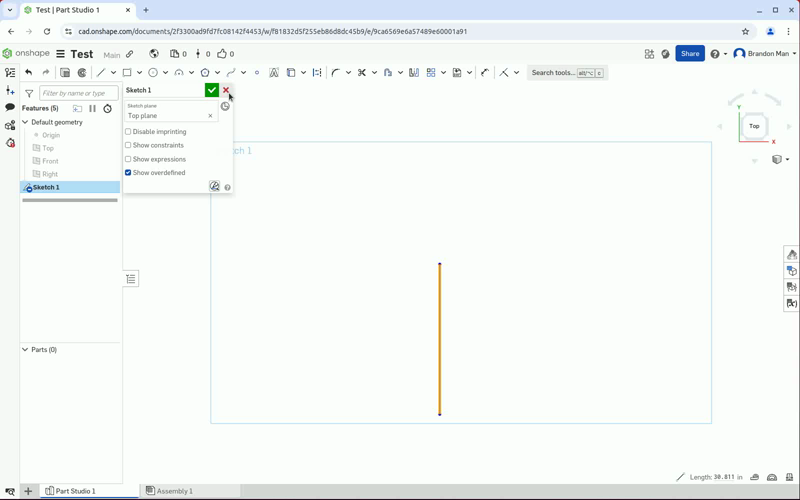
key(shift+h)
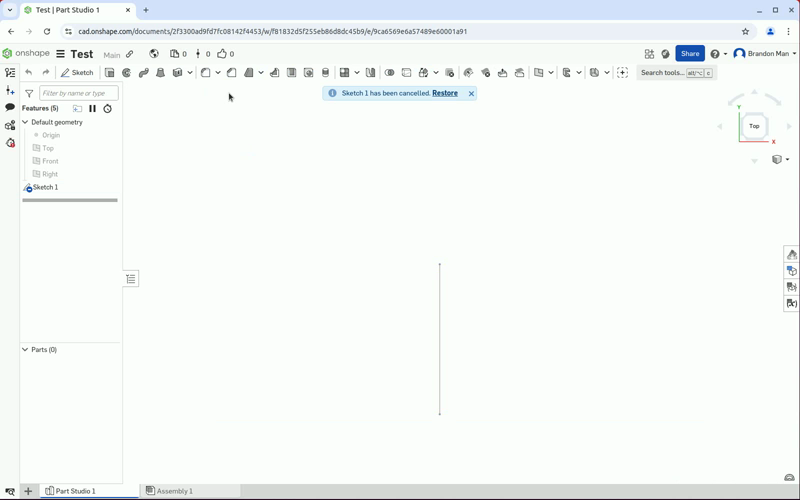
key(shift+s)
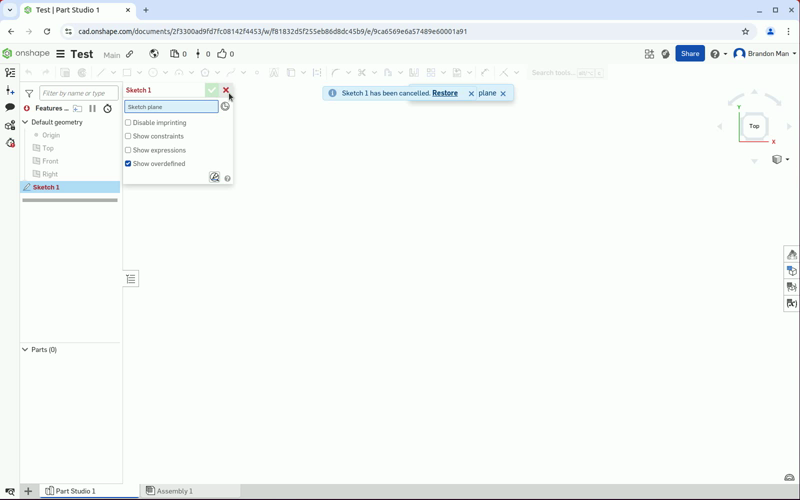
mouse_move(73, 150)
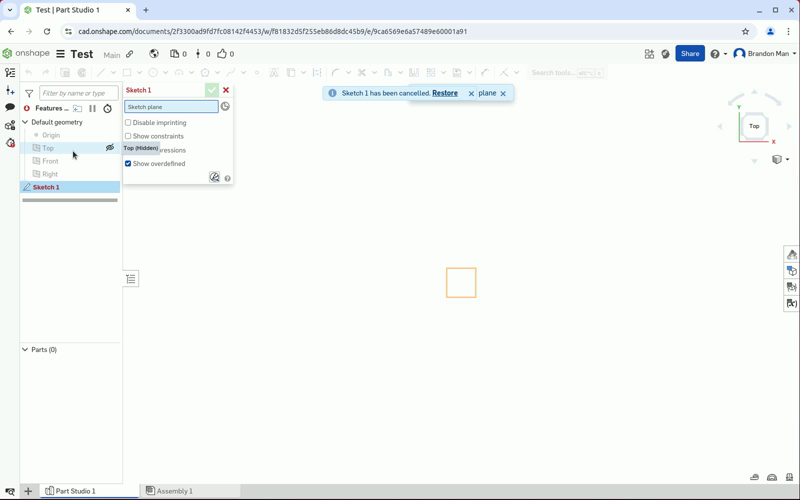
click(73, 150)
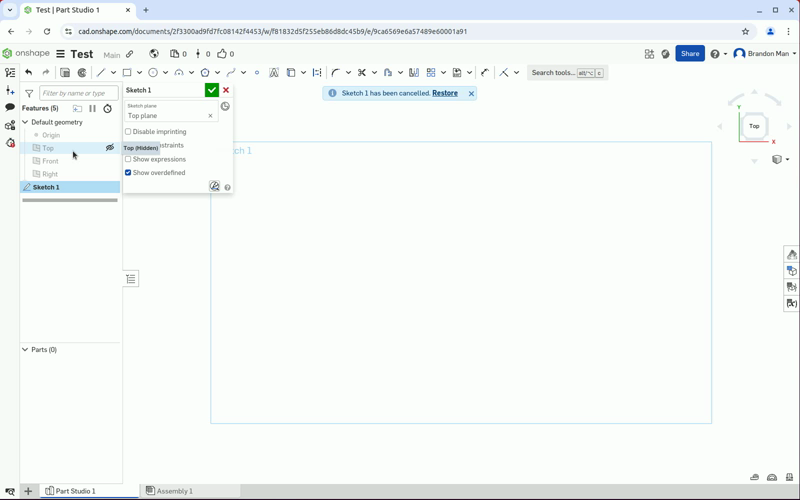
mouse_move(73, 352)
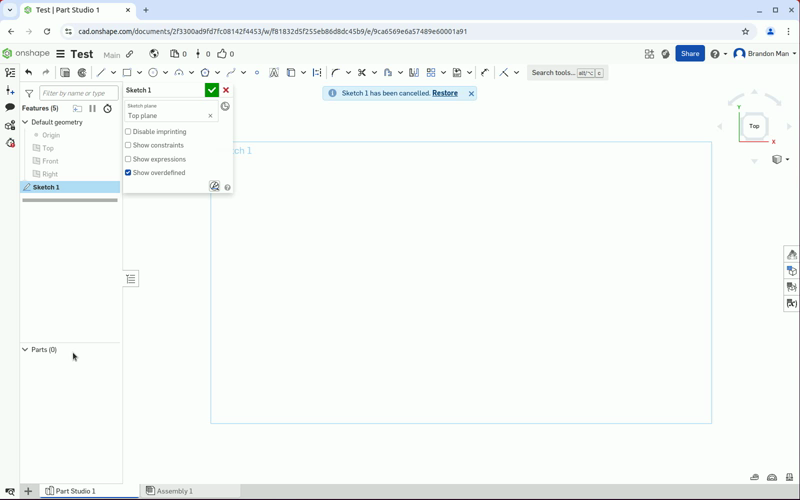
key(y)
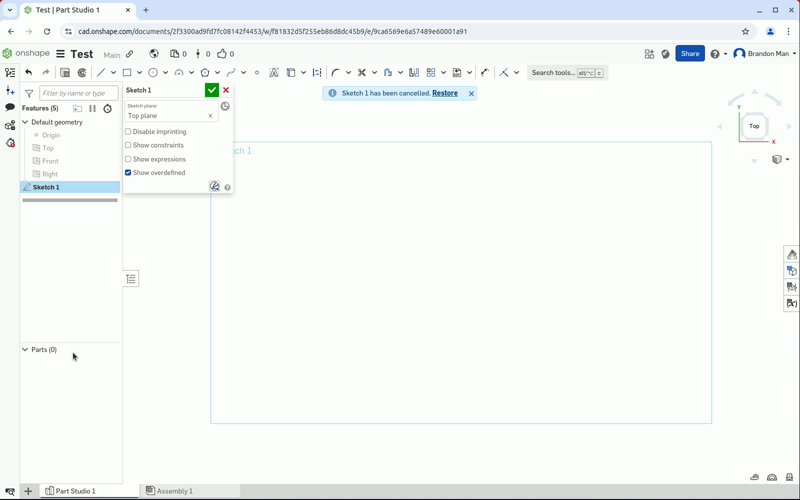
key(a)
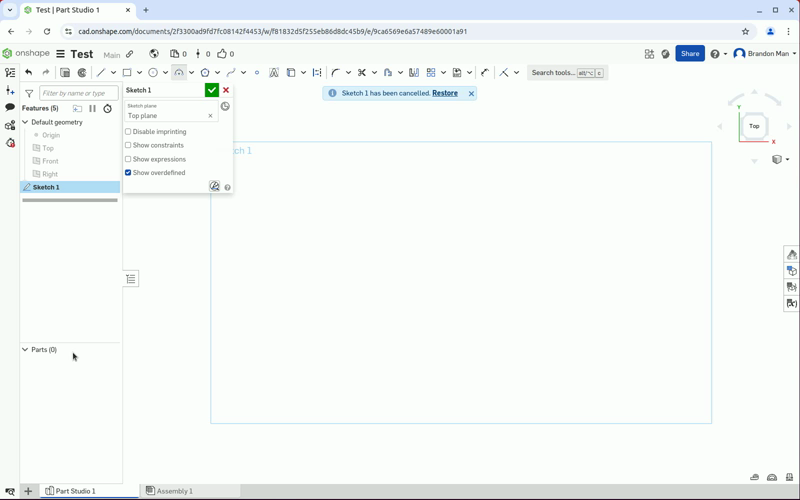
key_down(shift)
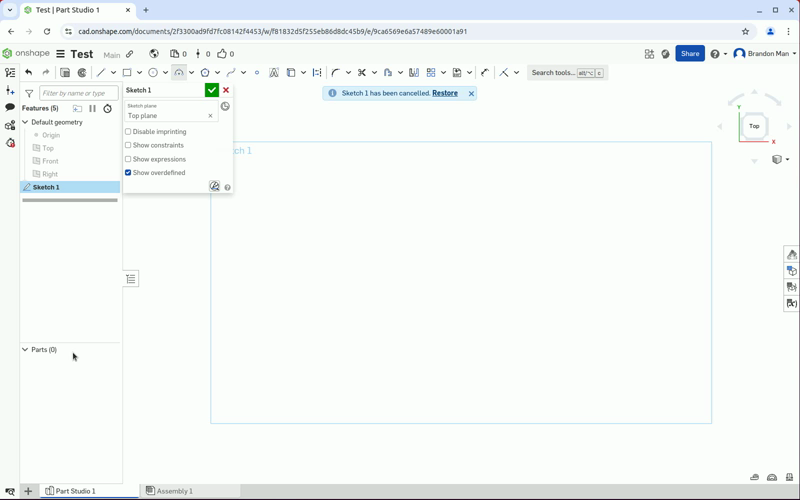
mouse_move(358, 346)
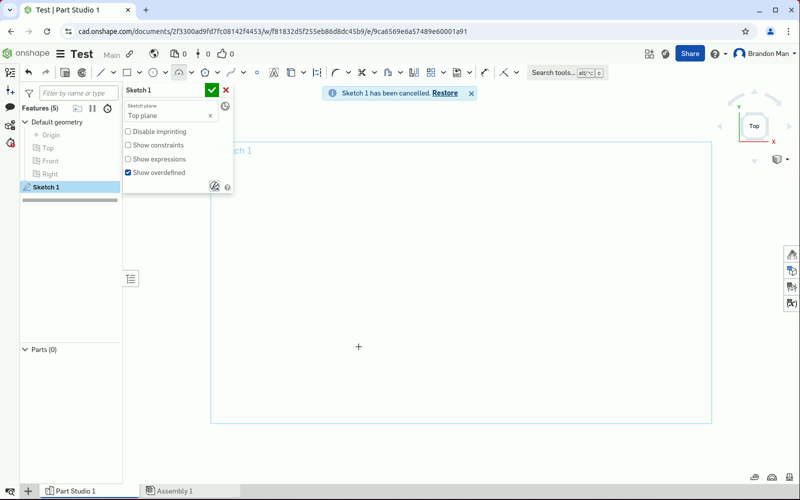
click(358, 346)
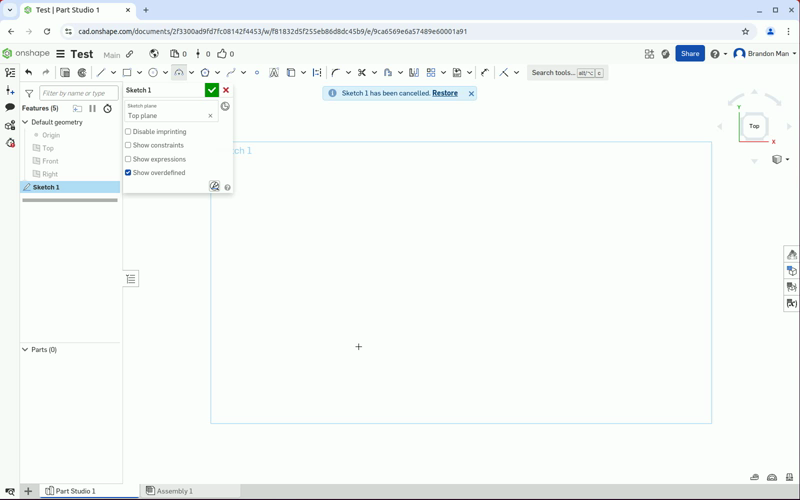
key_up(shift)
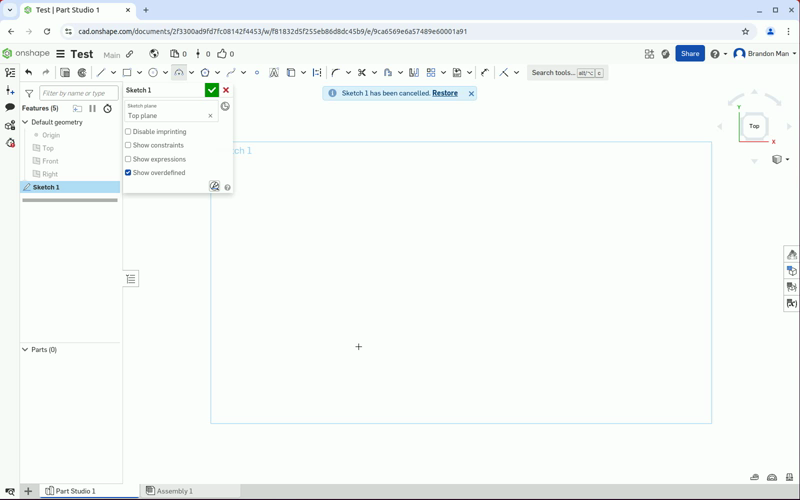
key_down(shift)
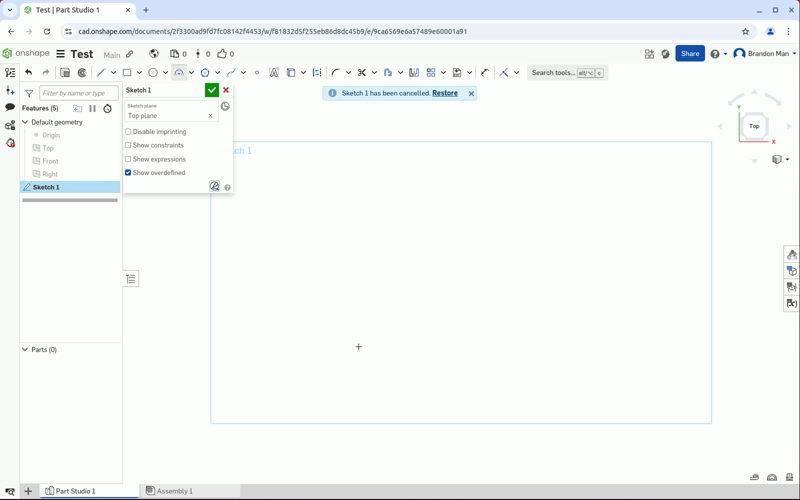
mouse_move(390, 378)
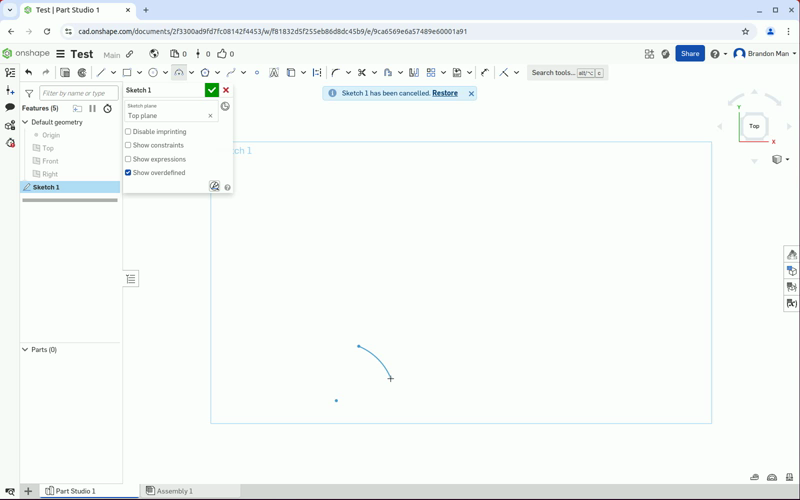
click(390, 378)
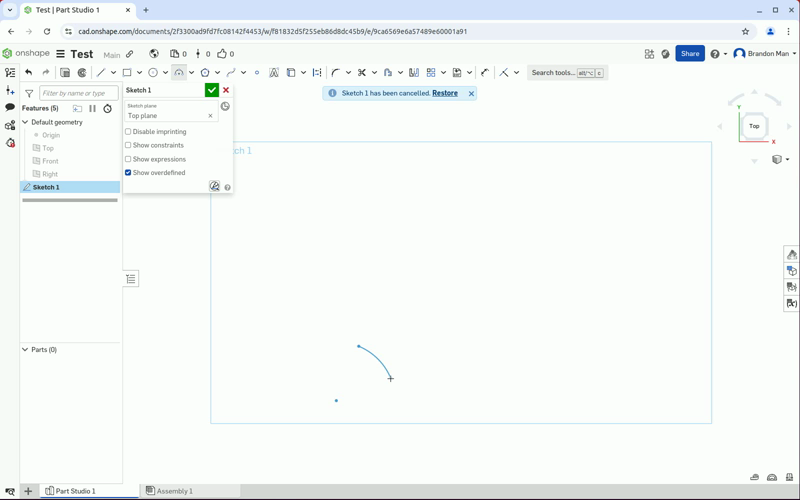
mouse_move(368, 369)
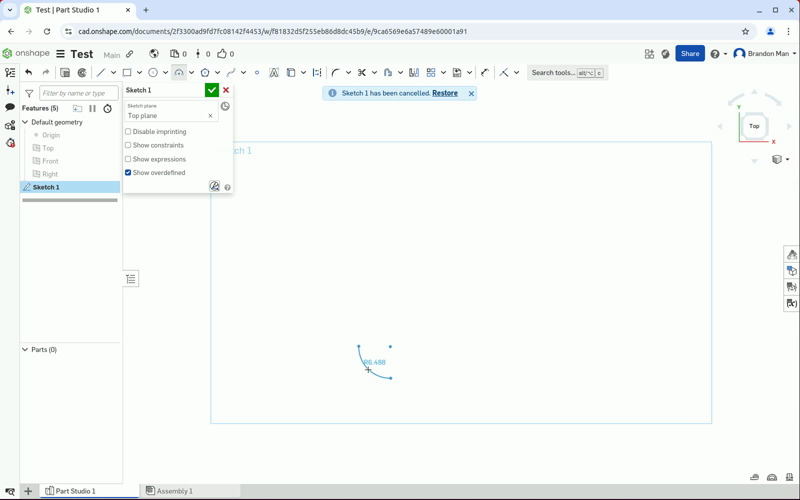
click(368, 369)
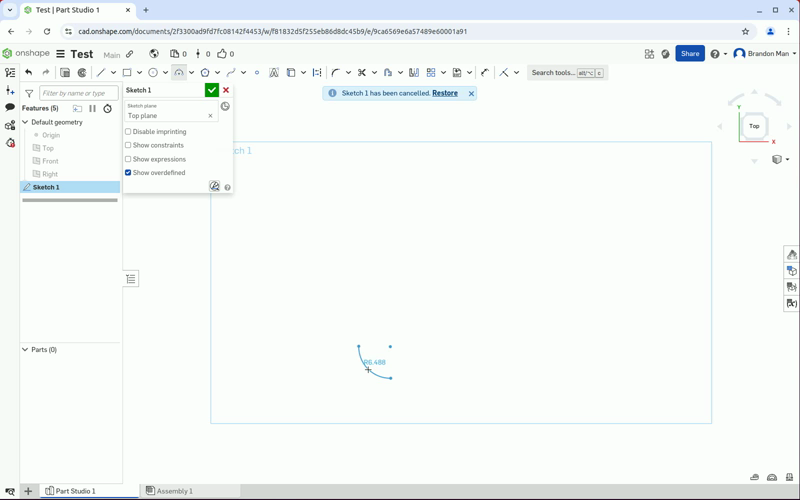
key_up(shift)
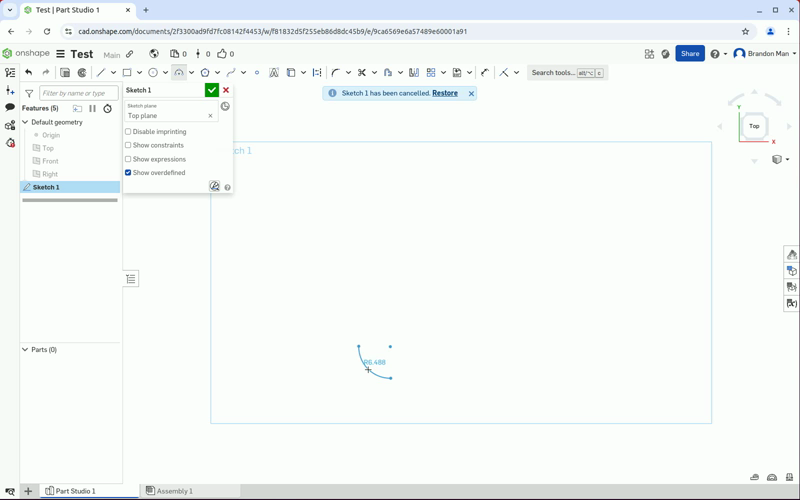
key(esc)
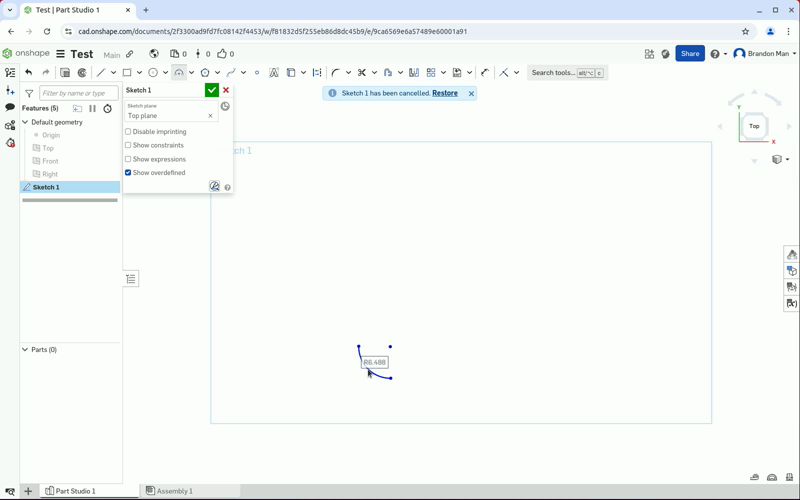
key(l)
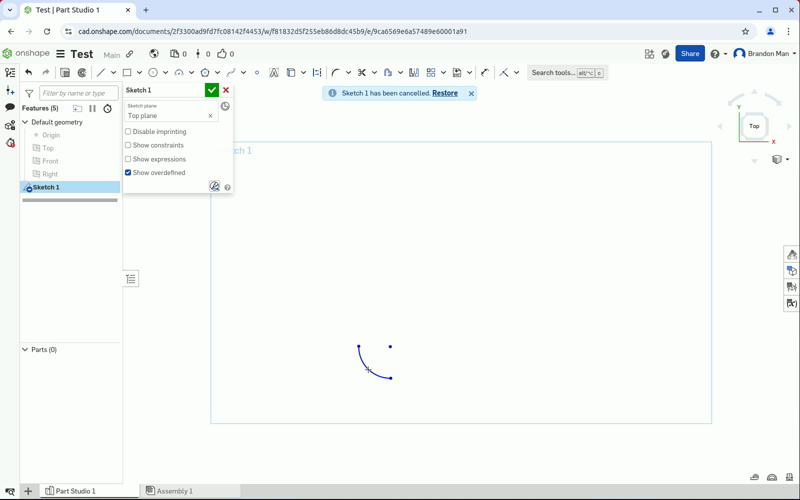
mouse_move(390, 378)
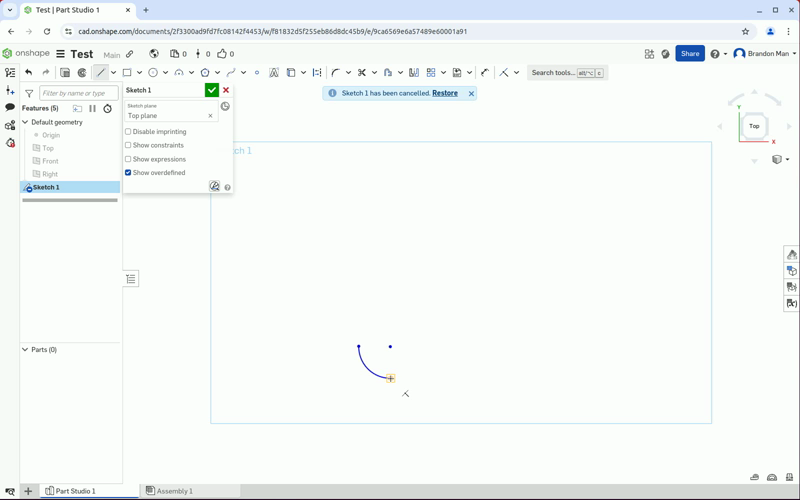
click(390, 378)
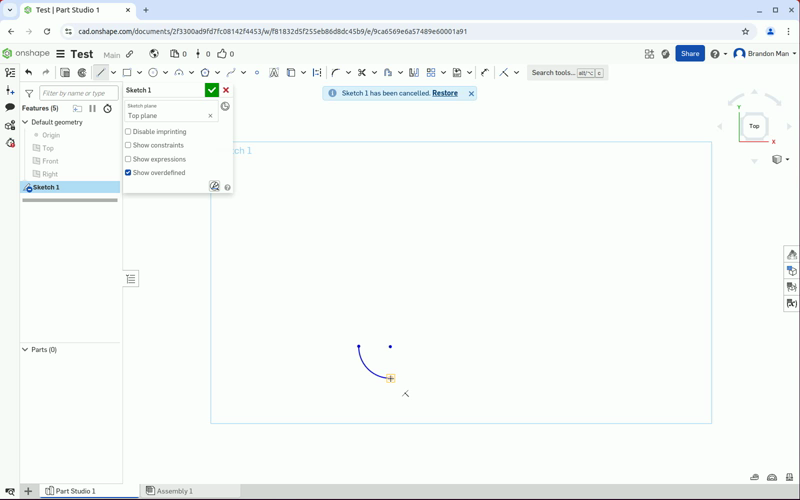
key_down(shift)
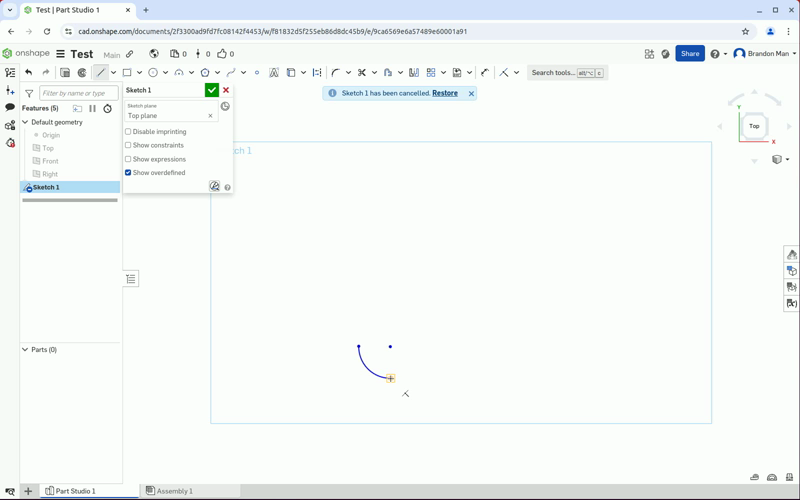
mouse_move(529, 378)
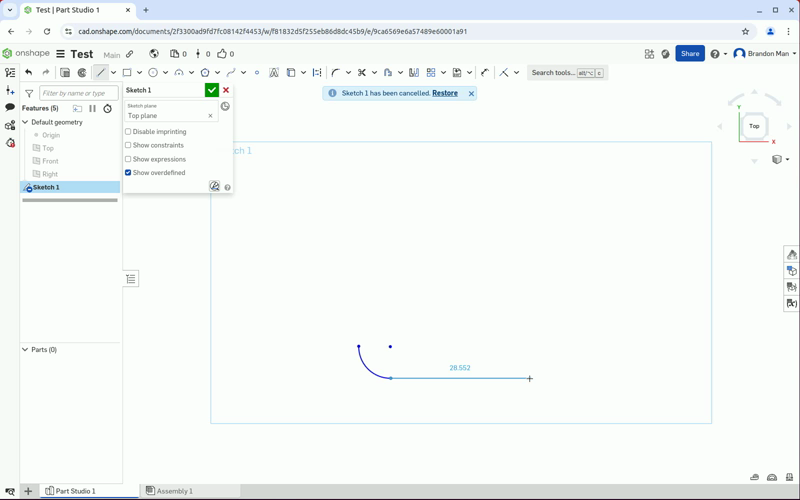
click(529, 378)
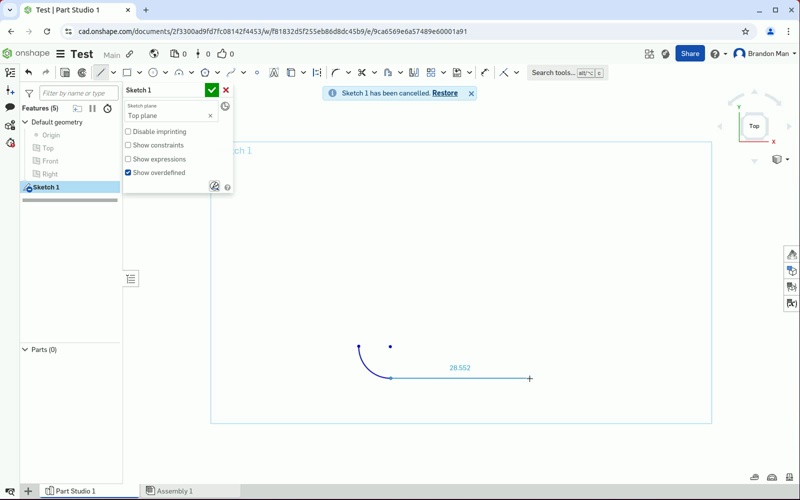
key_up(shift)
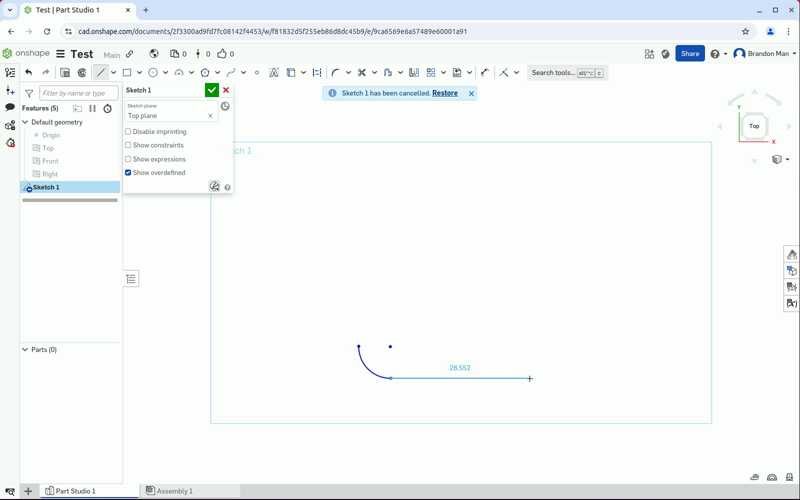
key(esc)
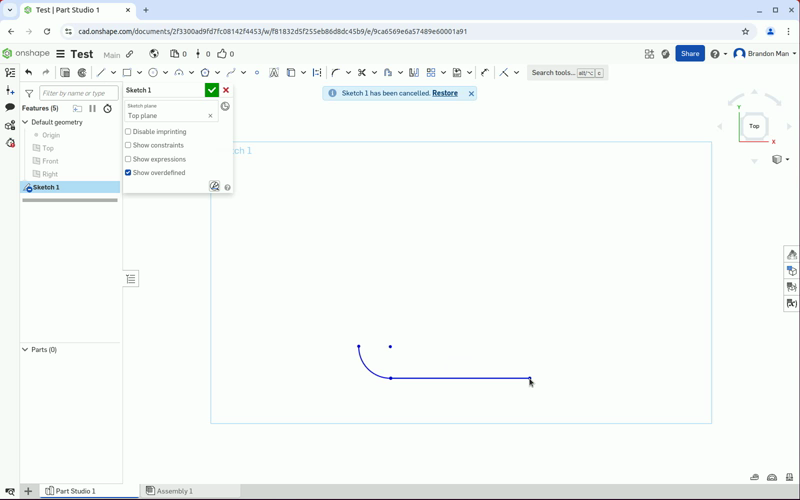
key(a)
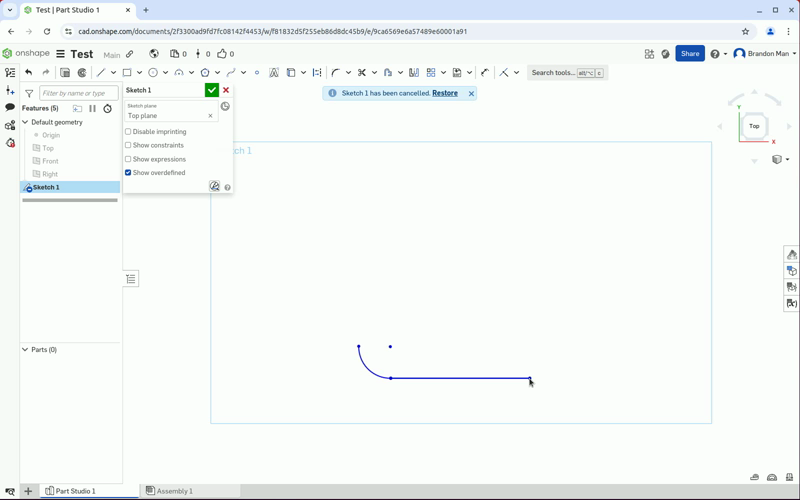
mouse_move(529, 378)
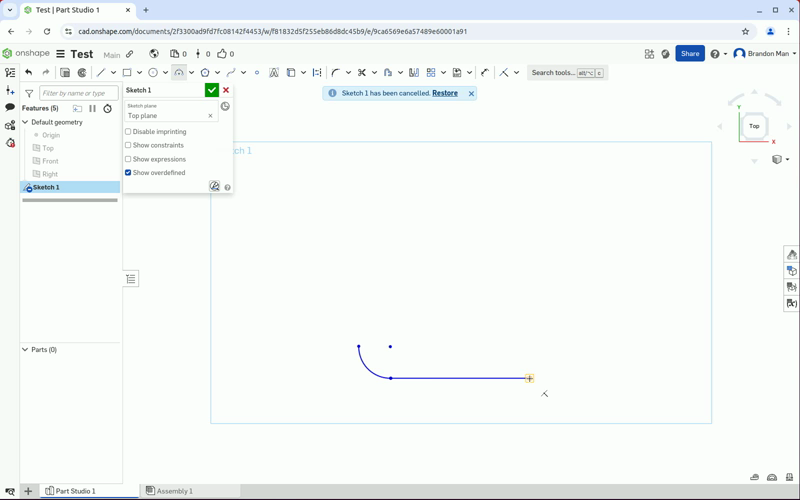
click(529, 378)
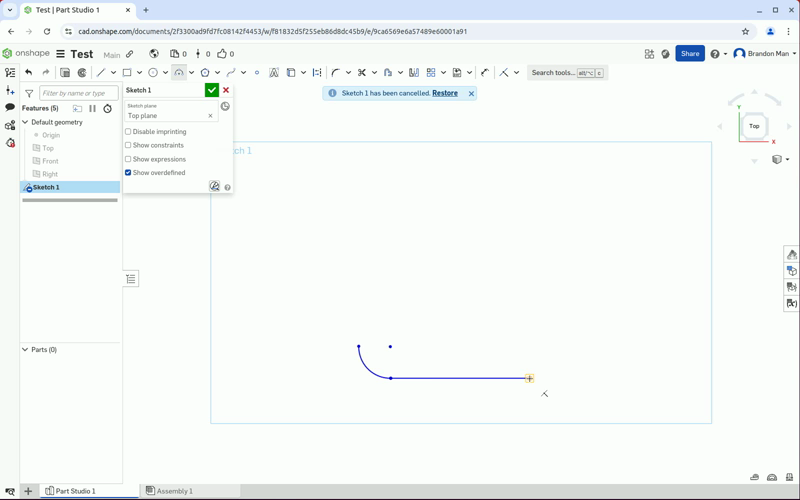
key_down(shift)
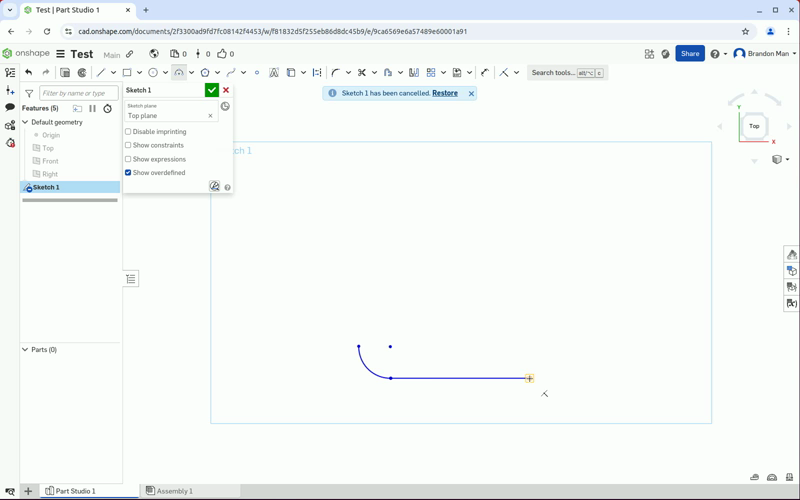
mouse_move(561, 346)
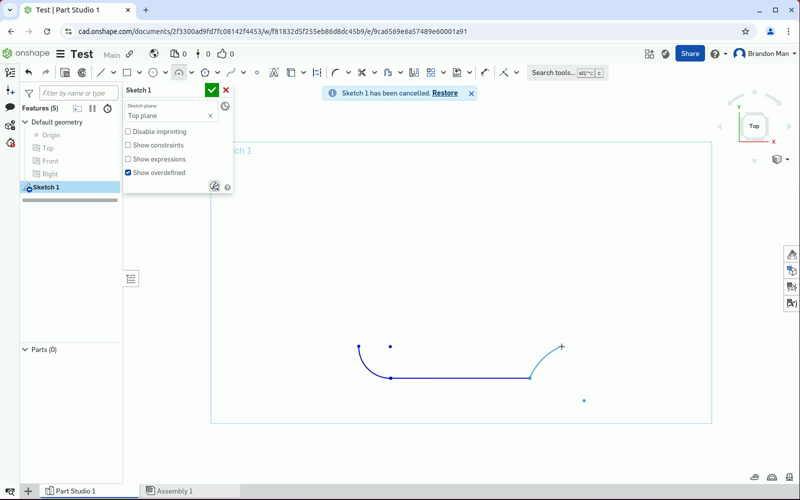
click(561, 346)
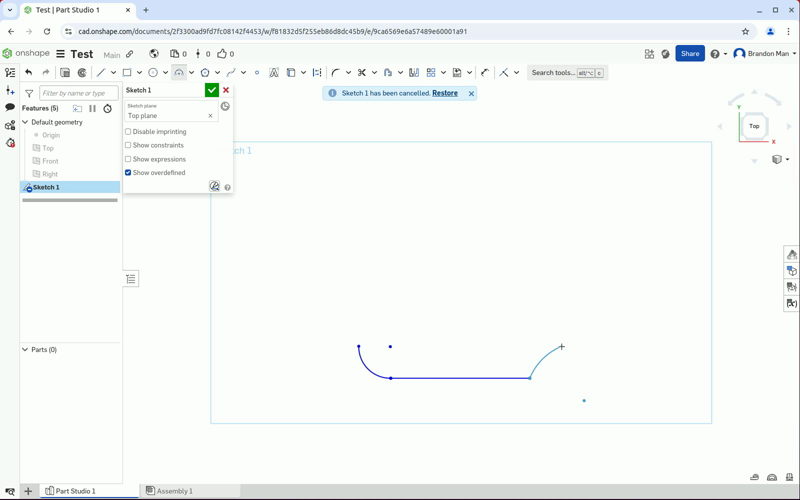
mouse_move(552, 369)
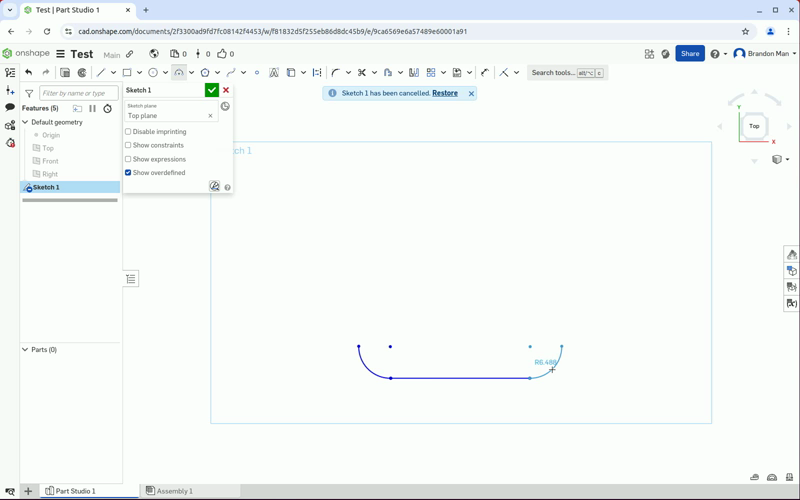
click(552, 369)
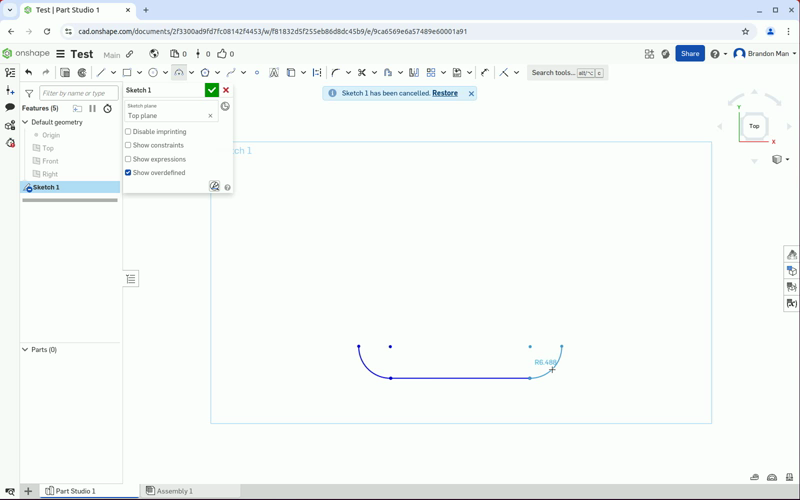
key_up(shift)
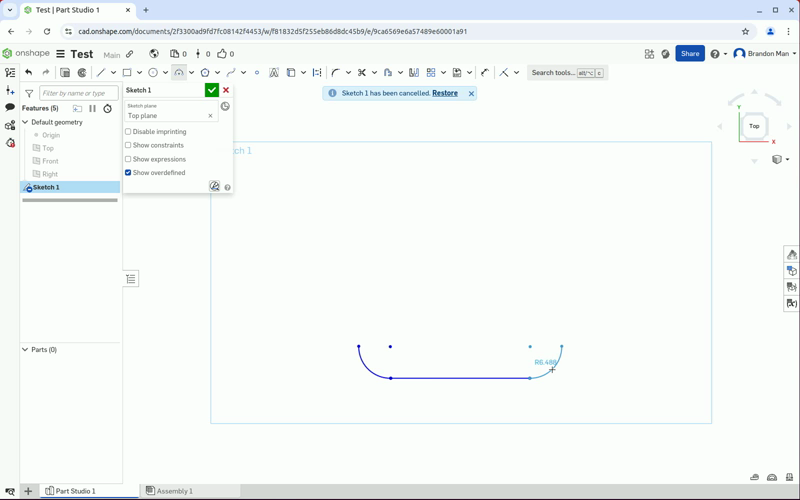
key(esc)
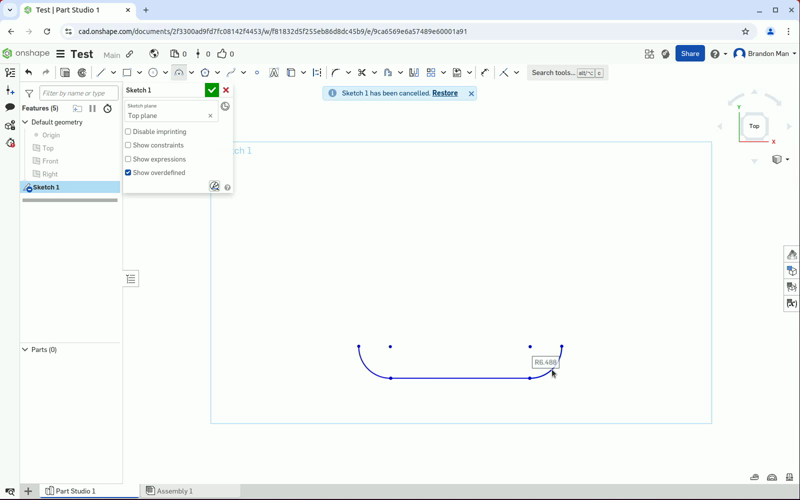
key(l)
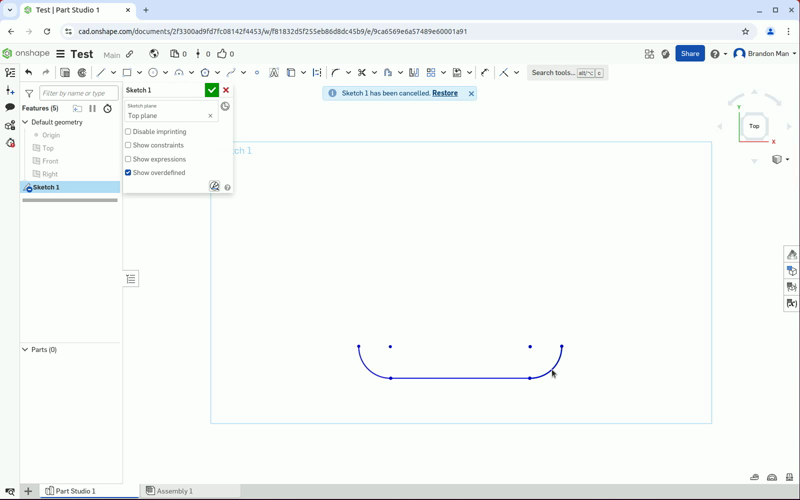
mouse_move(561, 346)
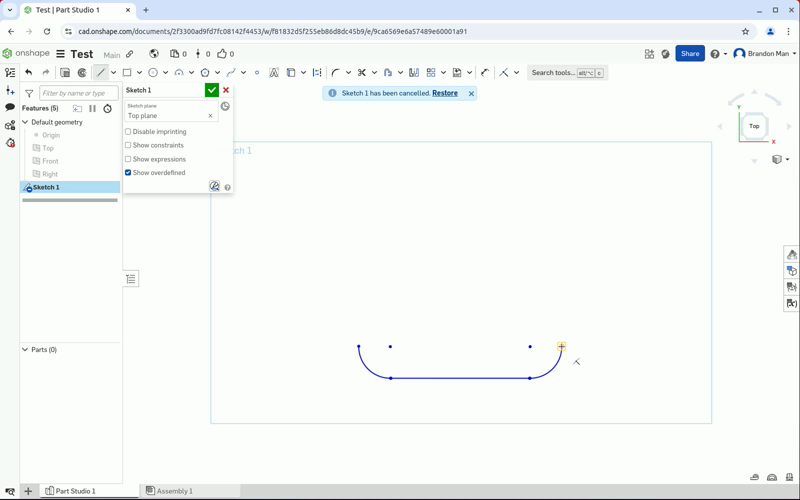
click(561, 346)
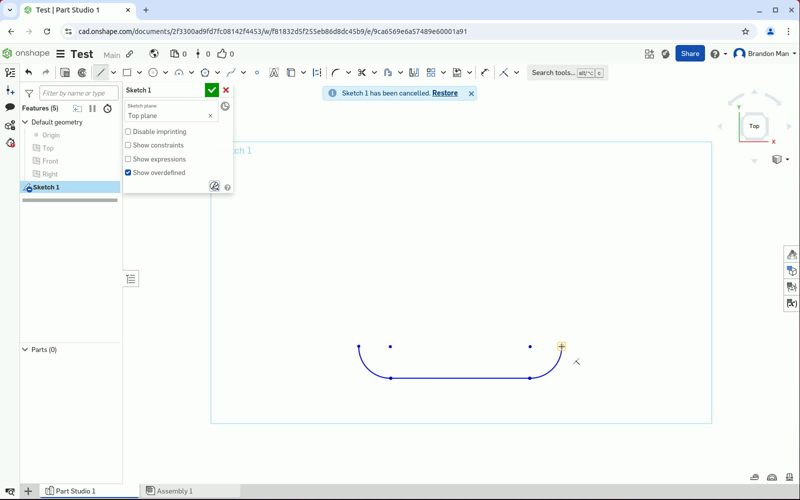
key_down(shift)
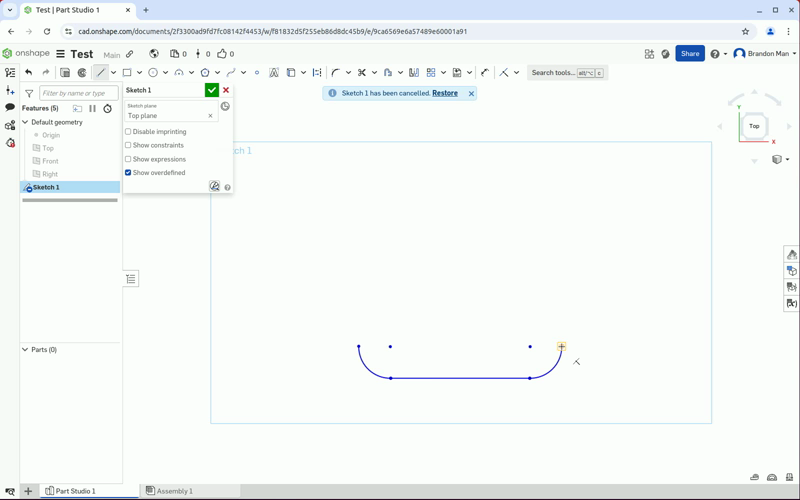
mouse_move(561, 220)
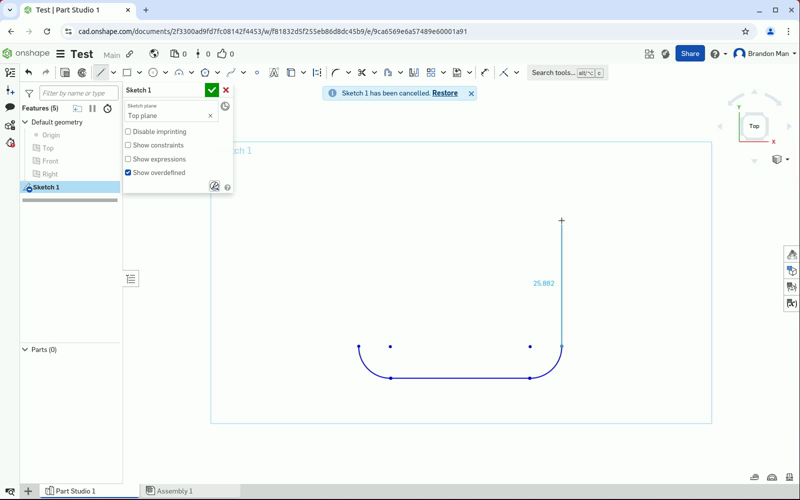
click(561, 220)
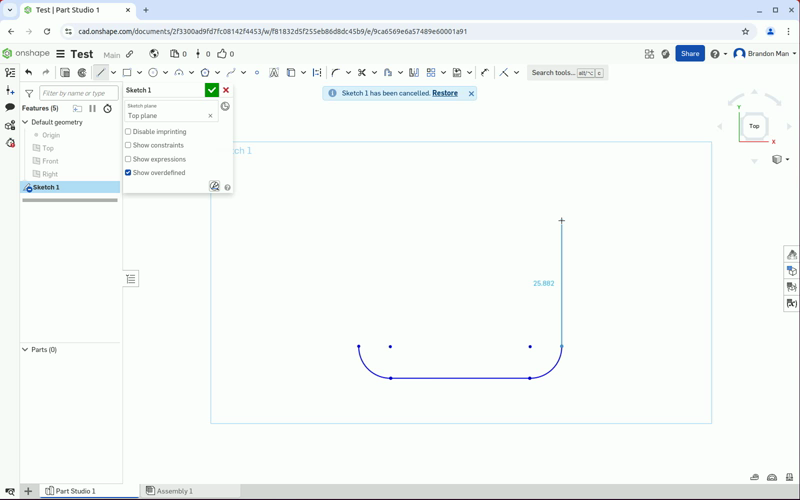
key_up(shift)
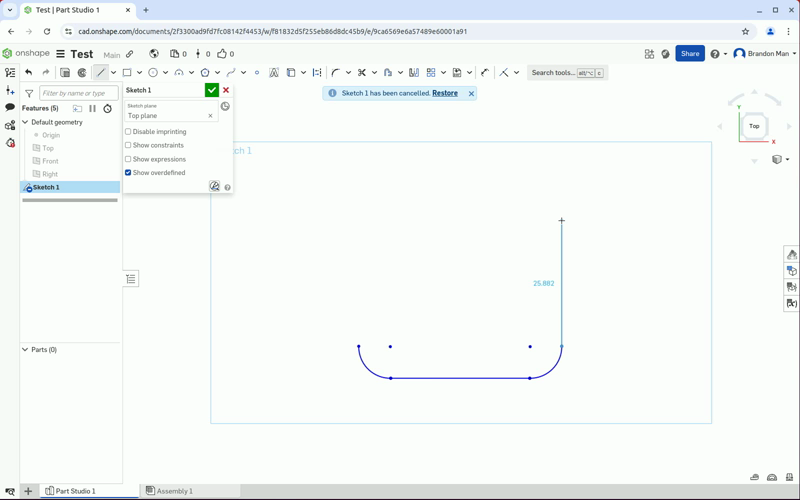
key(esc)
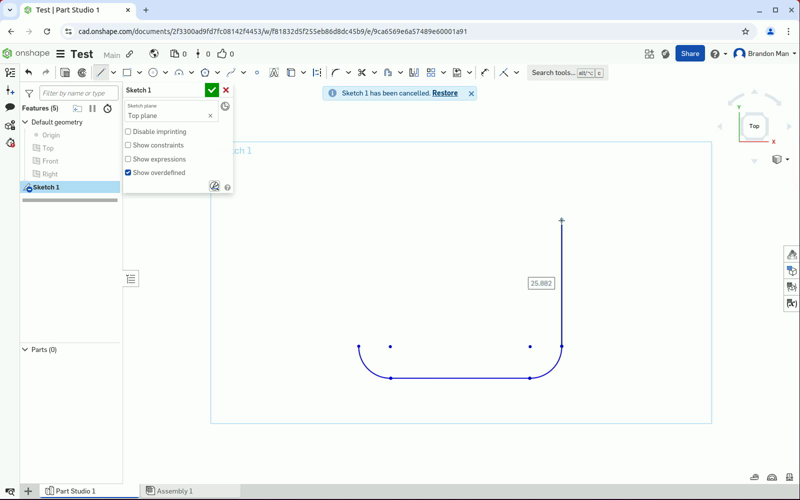
key(a)
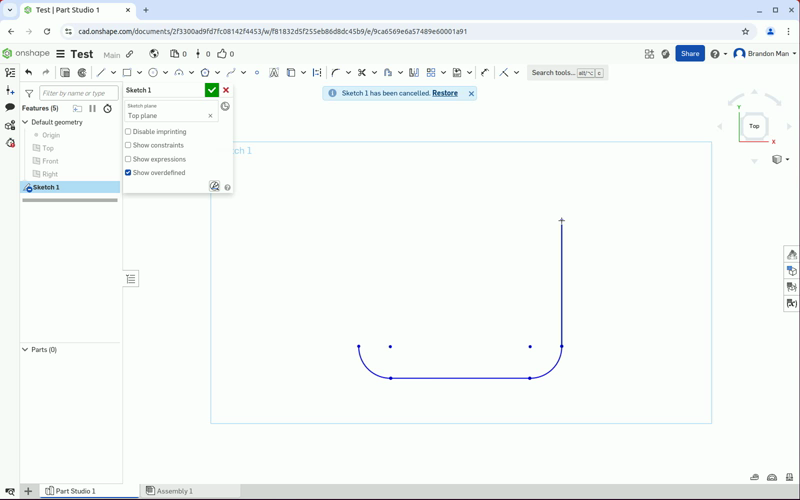
mouse_move(561, 220)
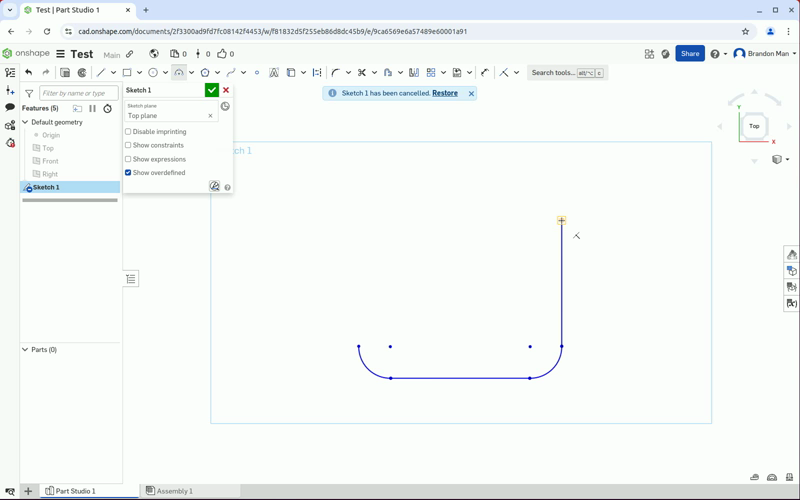
click(561, 220)
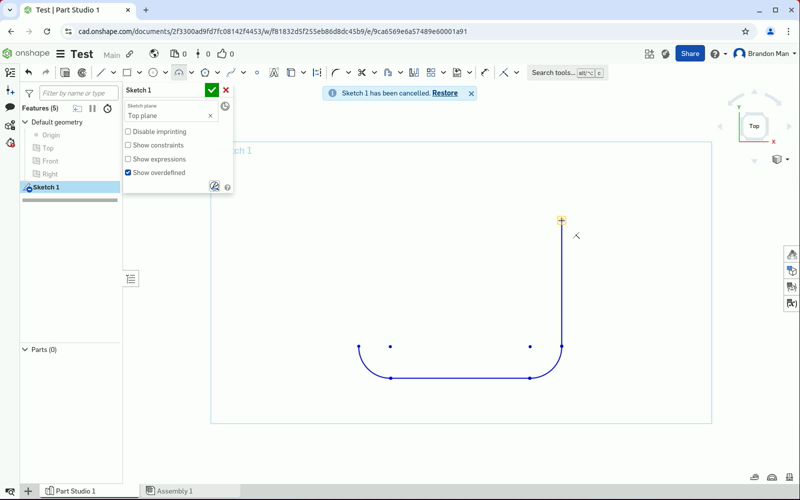
key_down(shift)
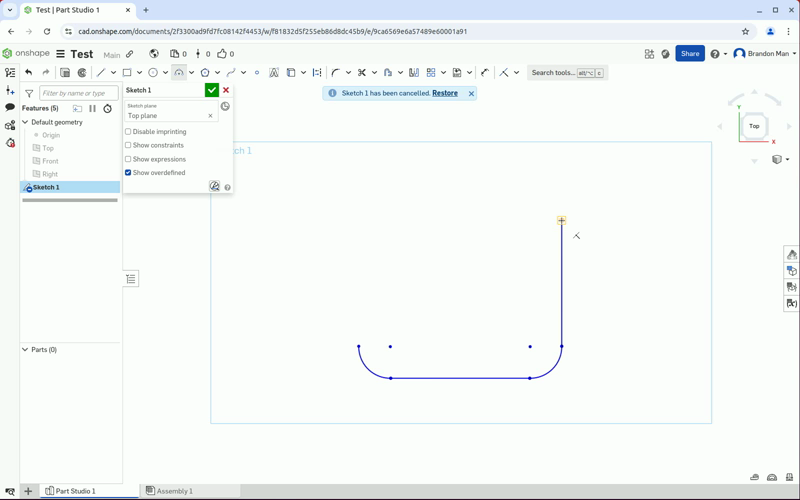
mouse_move(529, 188)
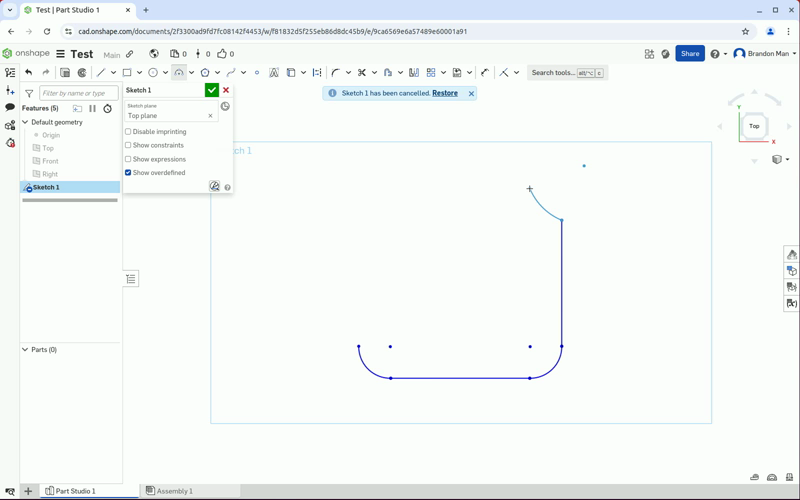
click(529, 188)
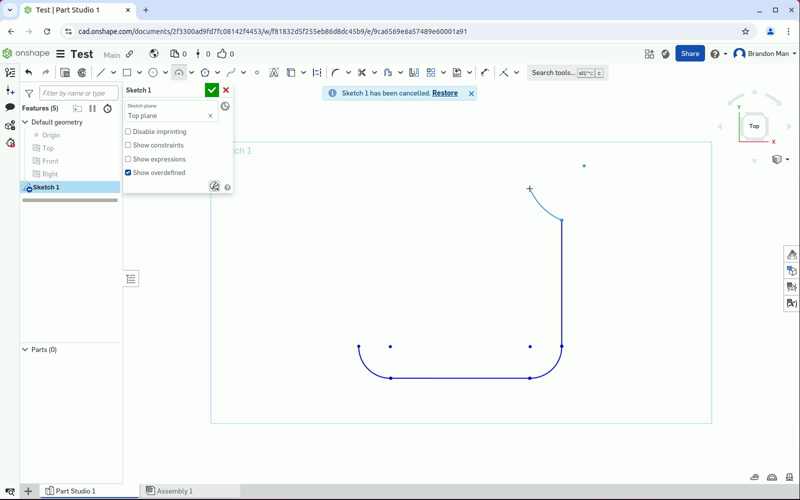
mouse_move(552, 197)
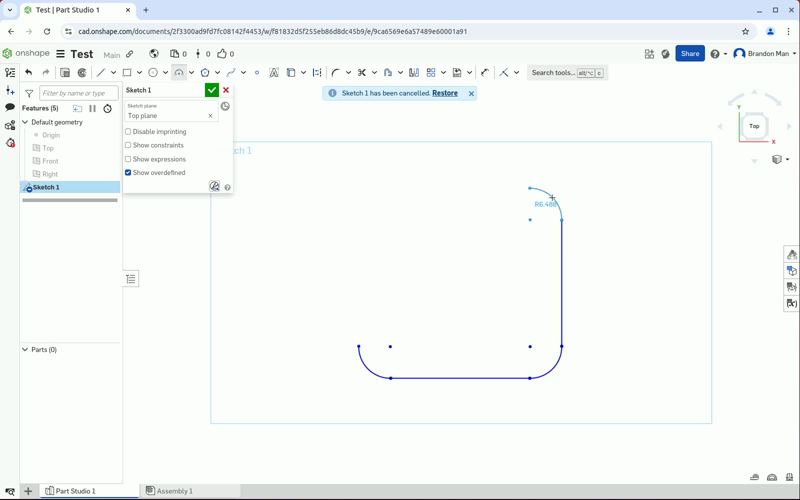
click(552, 197)
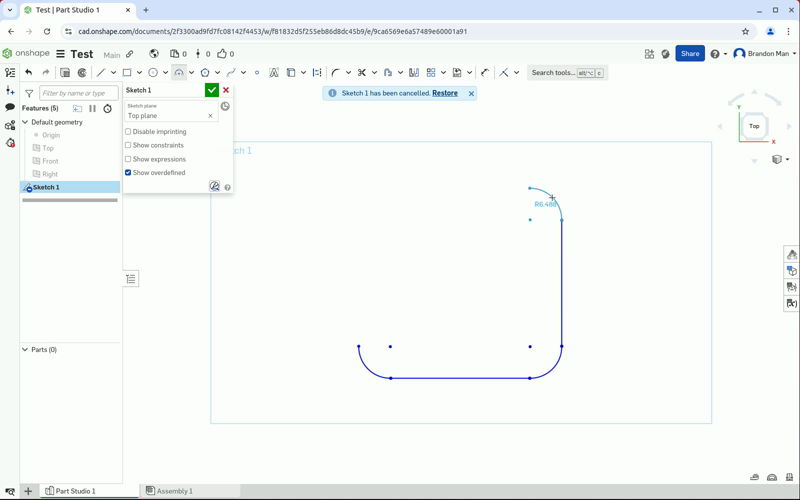
key_up(shift)
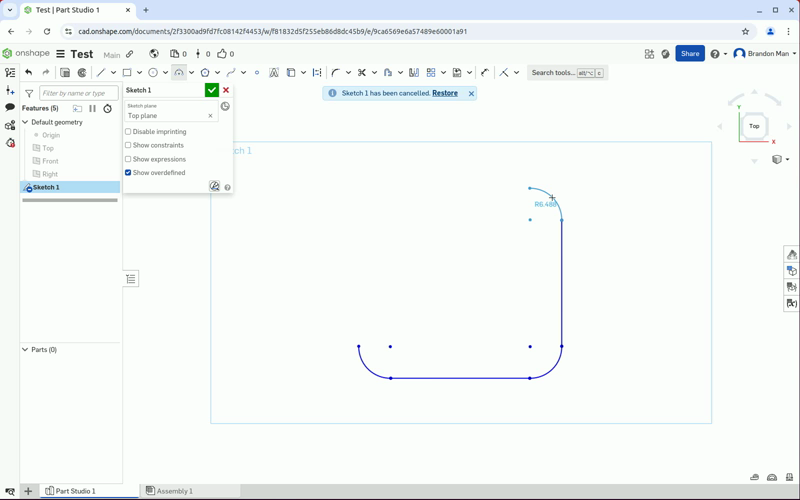
key(esc)
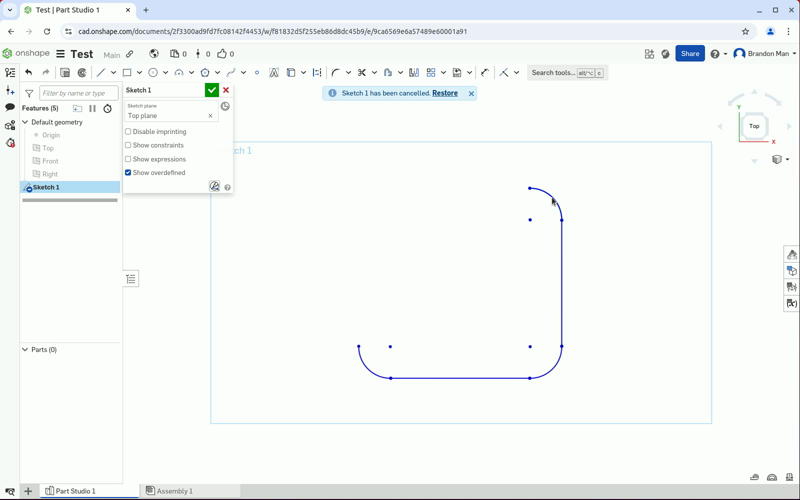
key(l)
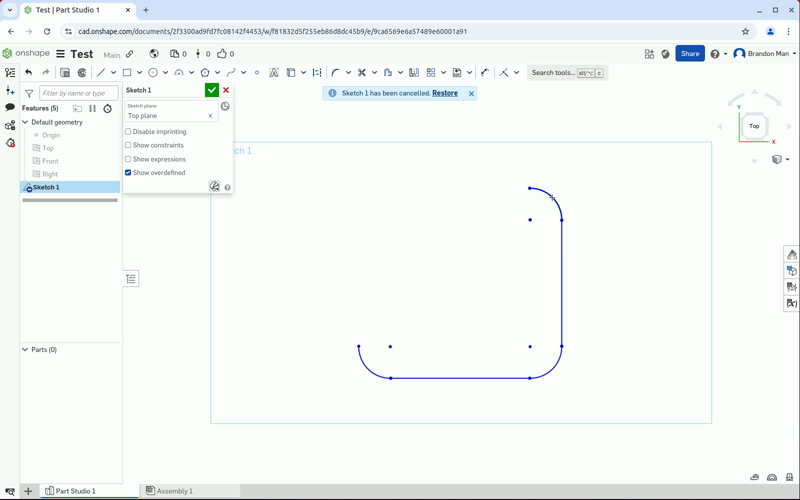
mouse_move(529, 188)
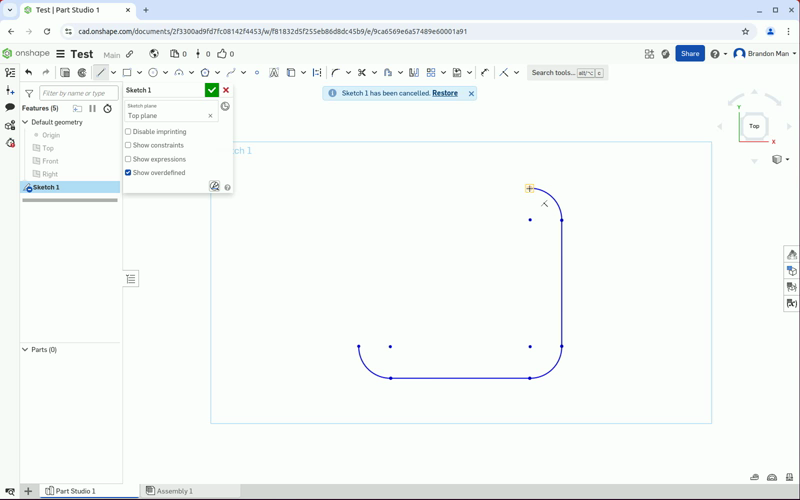
click(529, 188)
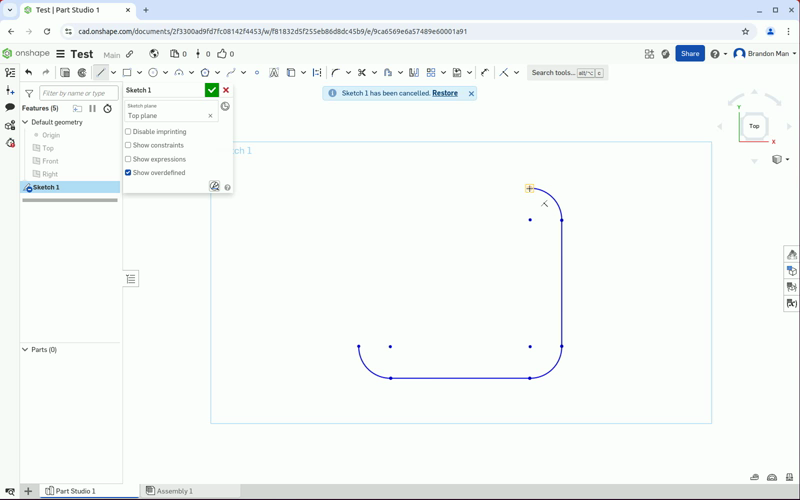
key_down(shift)
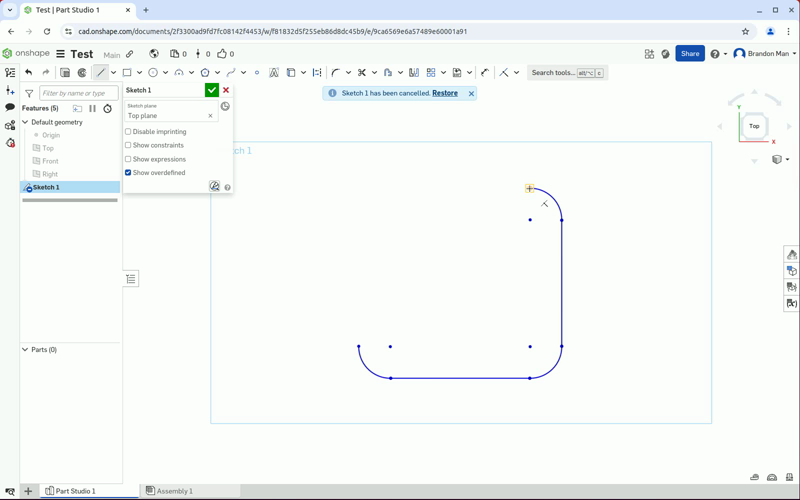
mouse_move(390, 188)
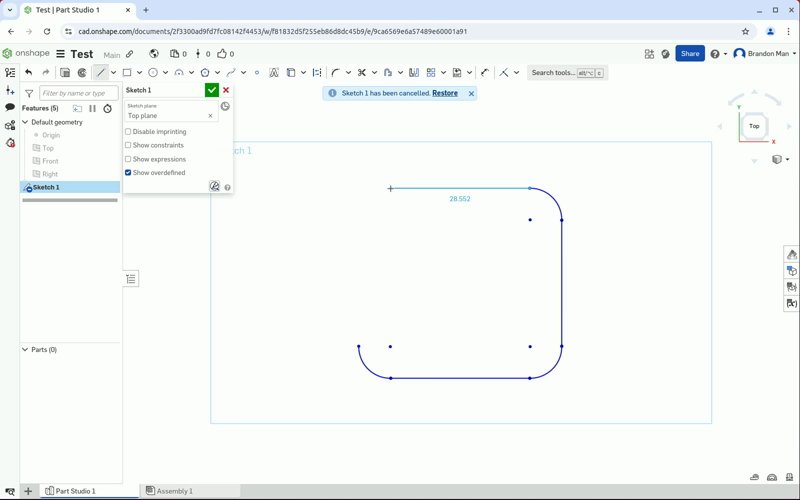
click(390, 188)
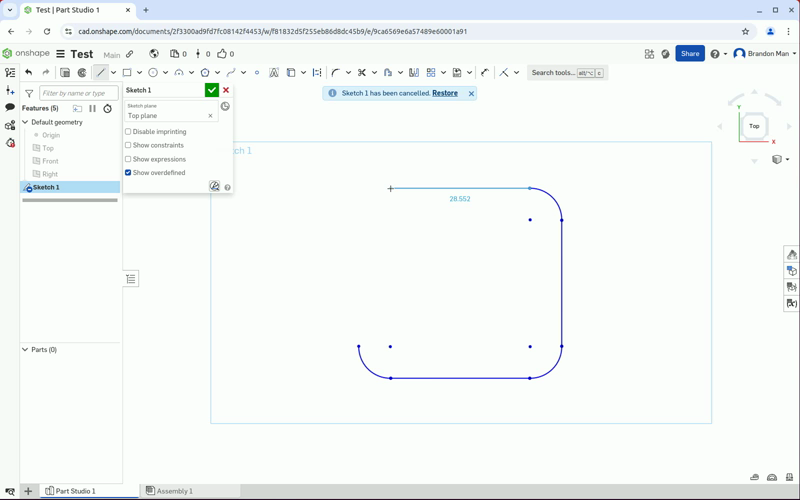
key_up(shift)
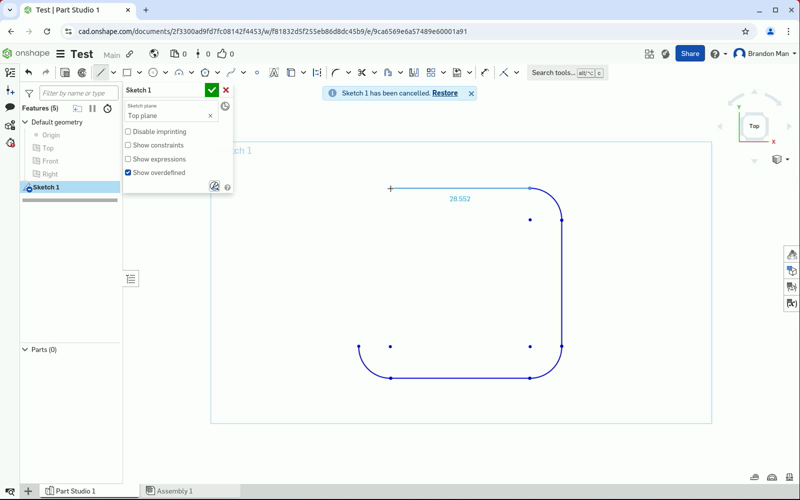
key(esc)
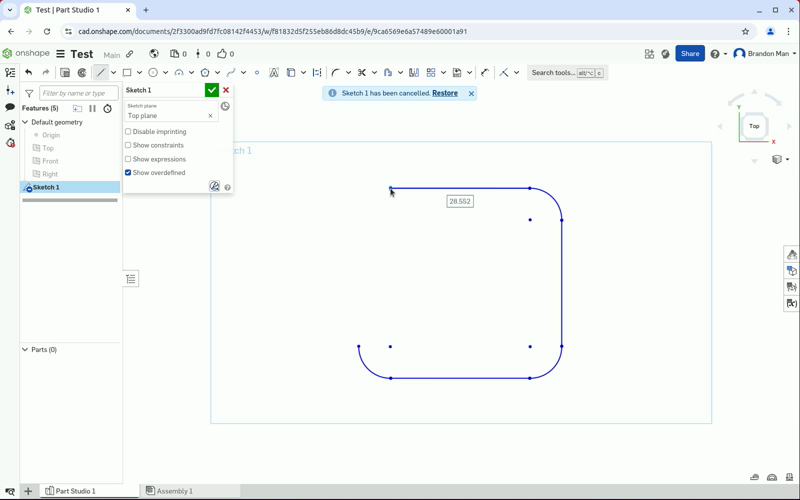
key(a)
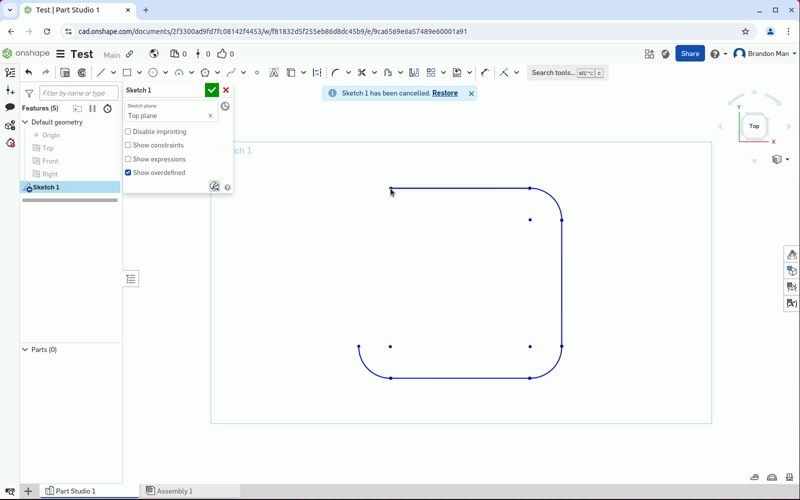
mouse_move(390, 188)
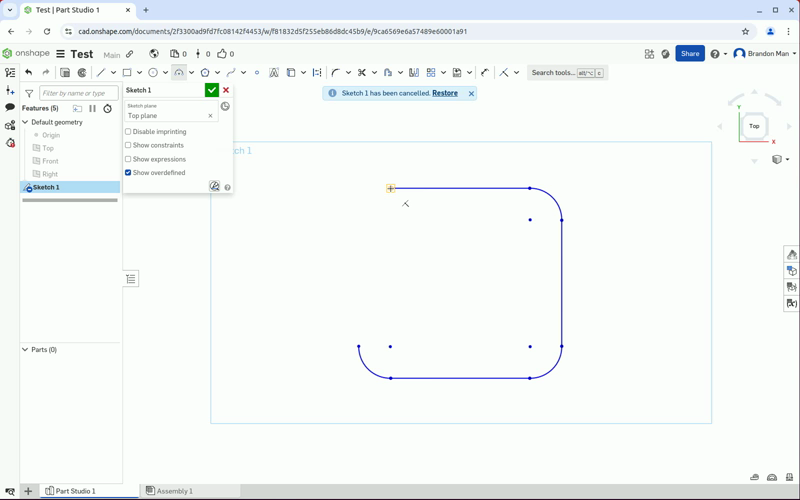
click(390, 188)
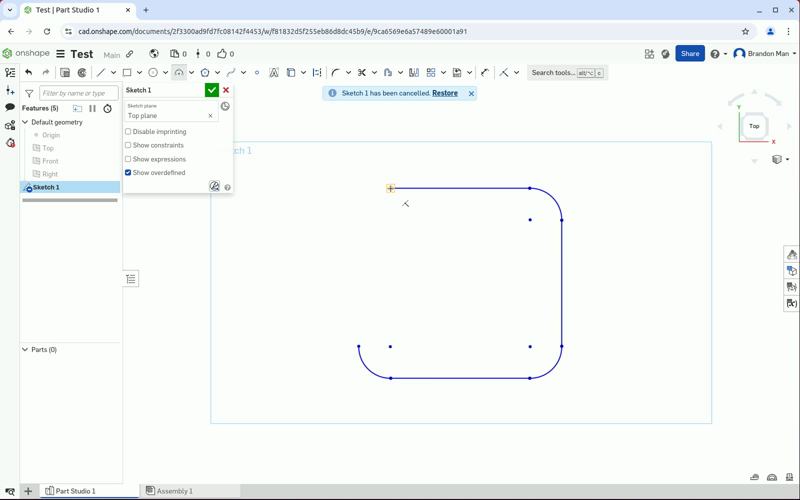
key_down(shift)
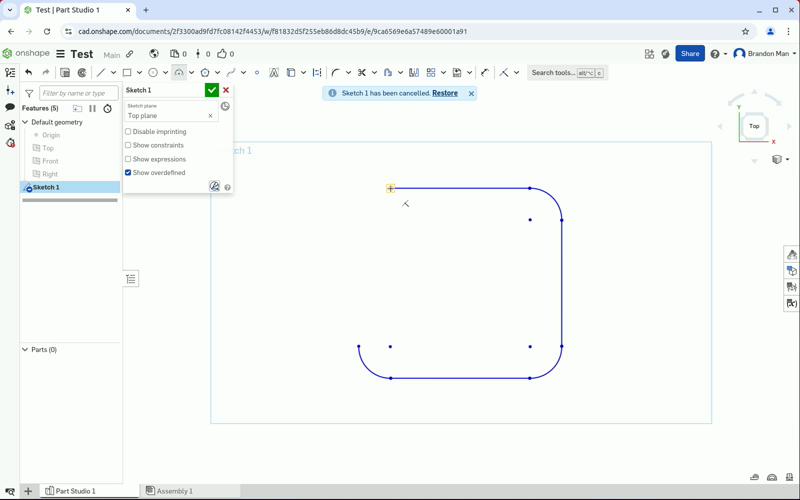
mouse_move(358, 220)
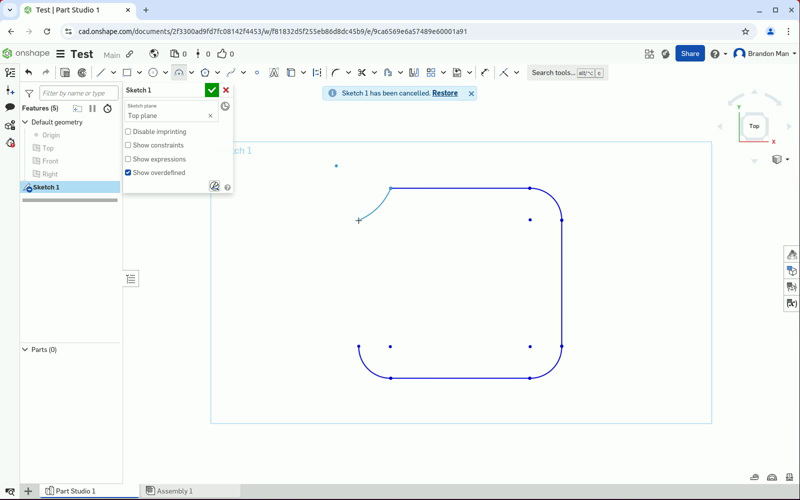
click(358, 220)
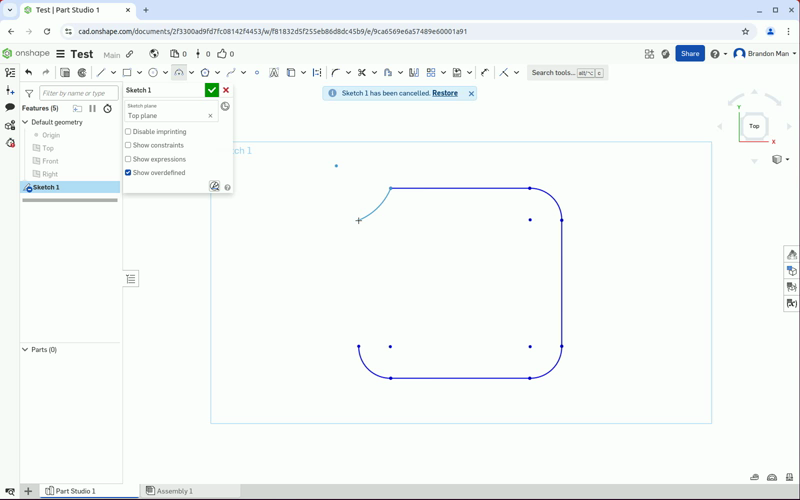
mouse_move(368, 197)
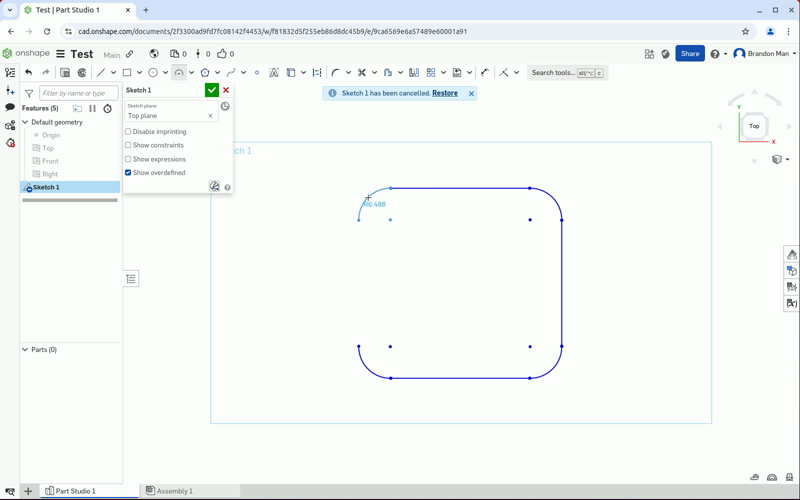
click(368, 197)
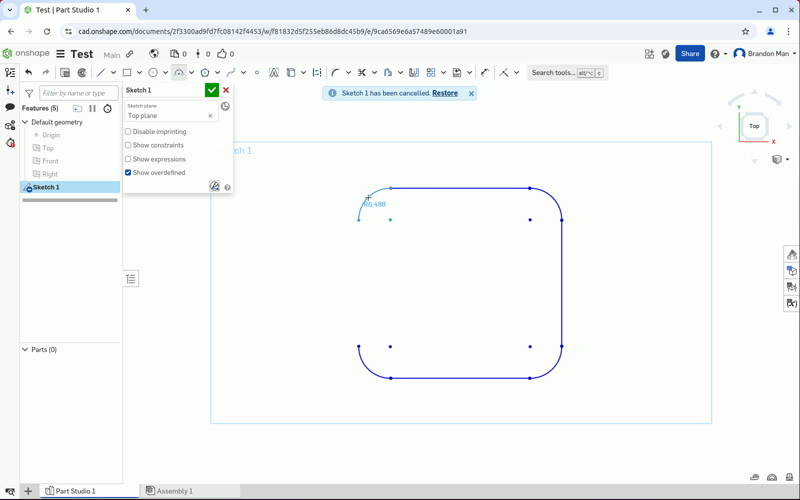
key_up(shift)
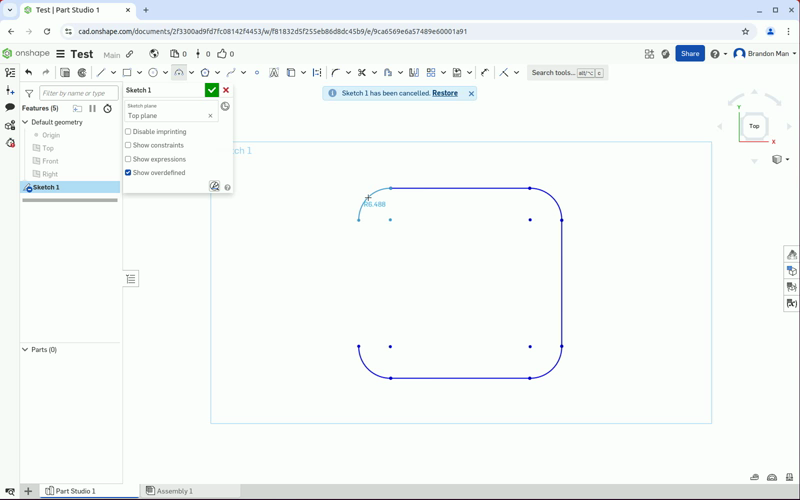
key(esc)
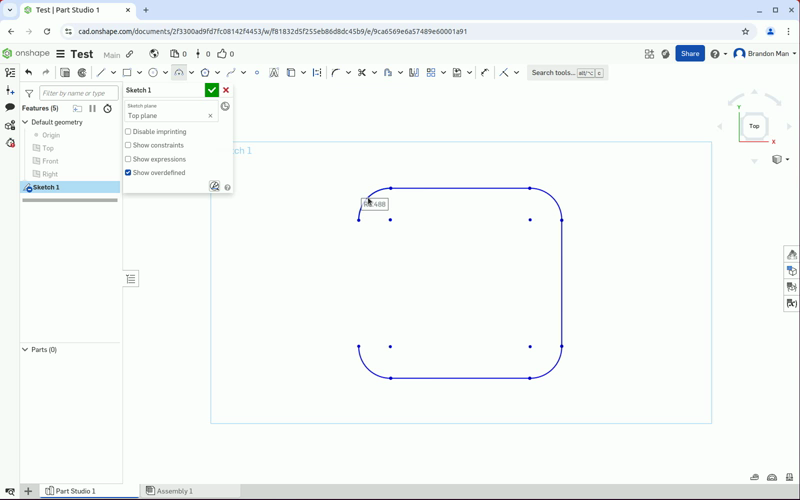
key(l)
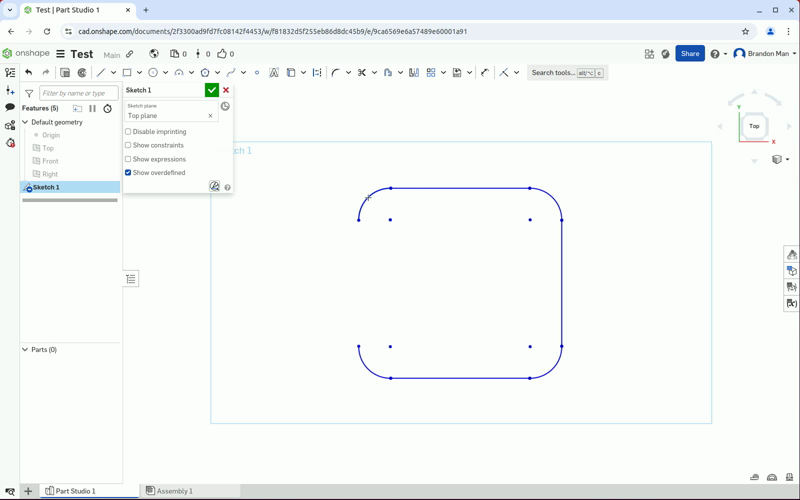
mouse_move(358, 220)
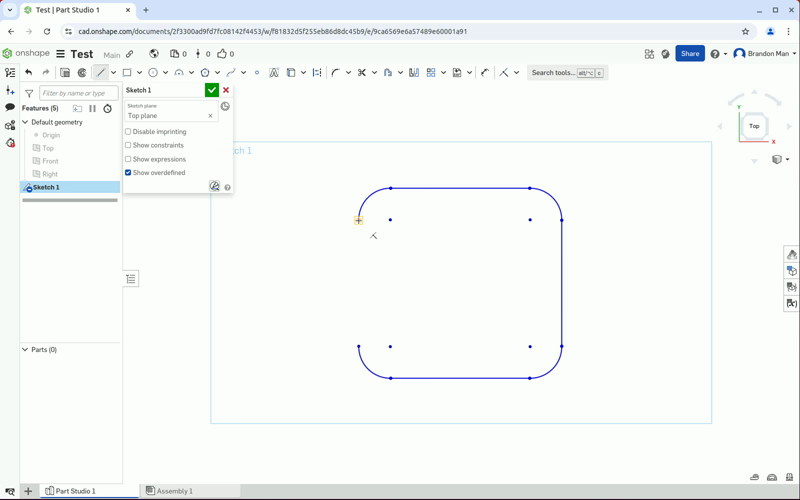
click(358, 220)
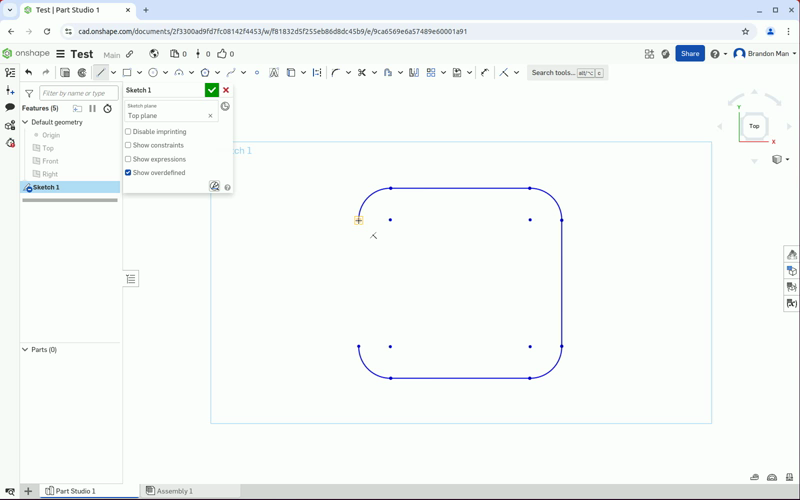
key_down(shift)
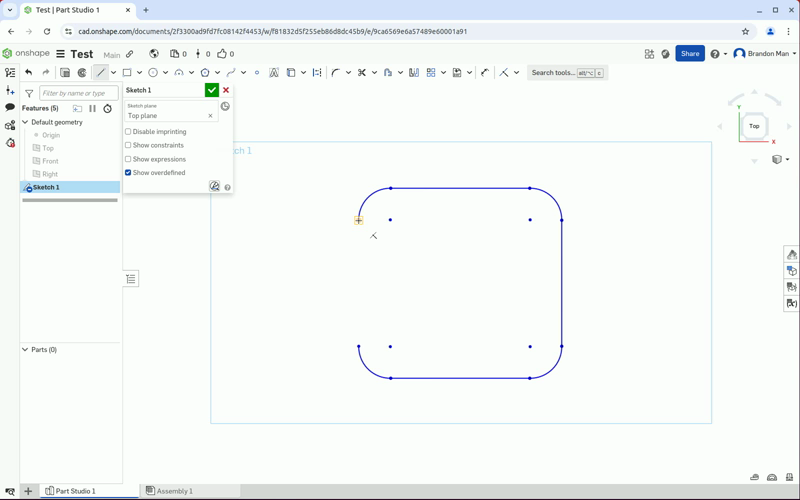
mouse_move(358, 346)
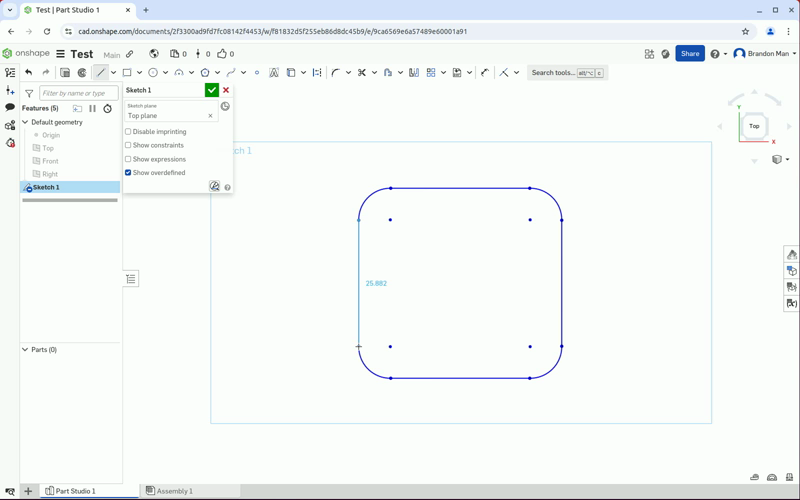
key_up(shift)
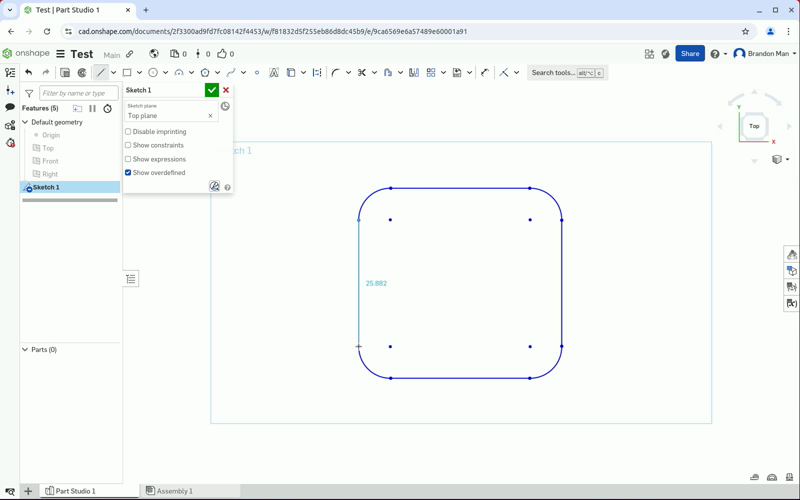
click(358, 346)
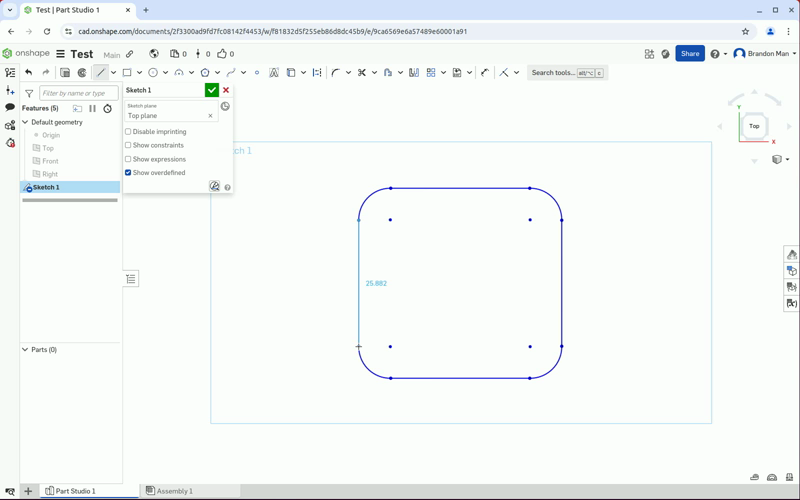
key(esc)
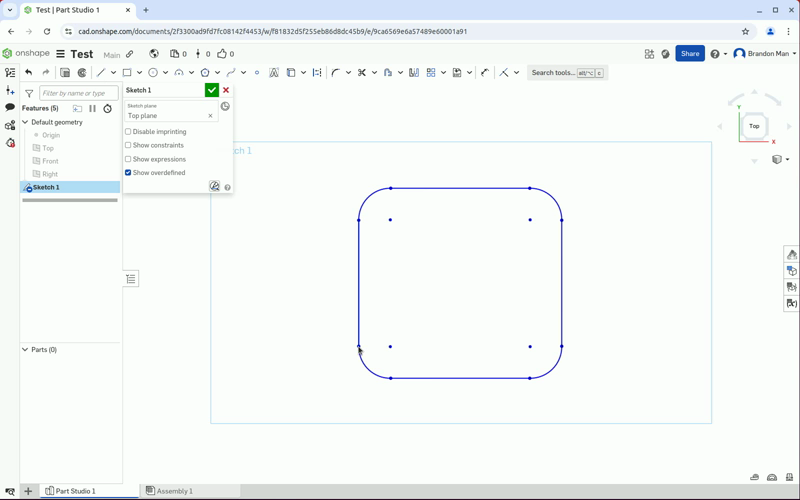
mouse_move(520, 268)
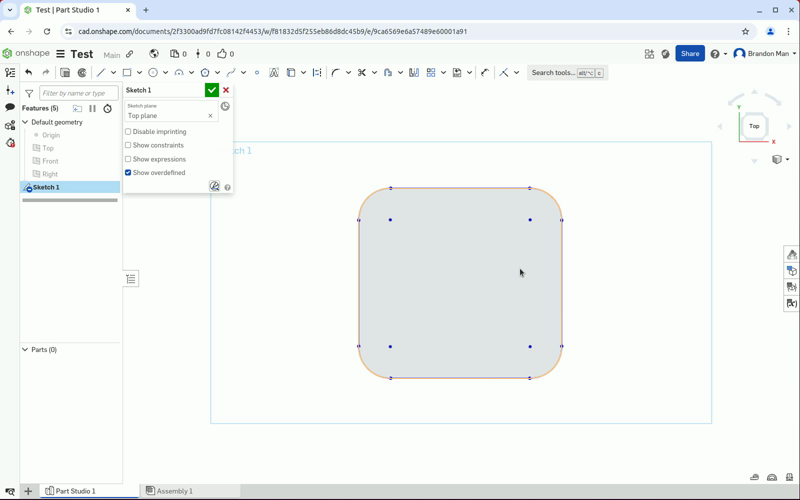
click(520, 268)
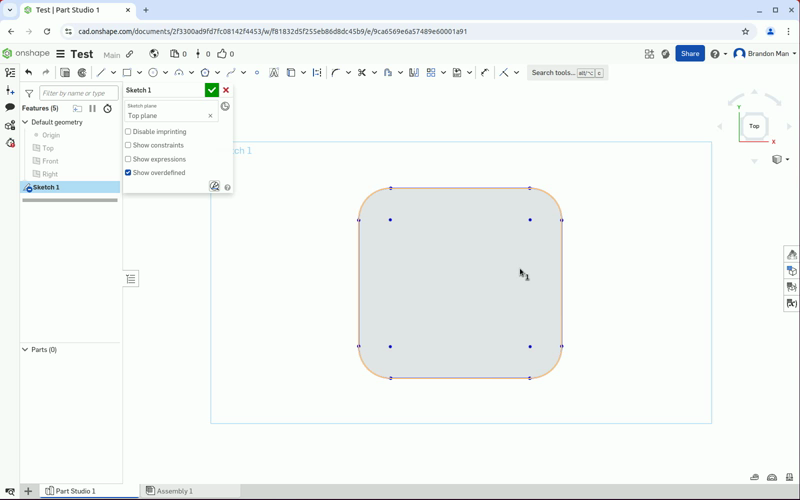
mouse_move(73, 352)
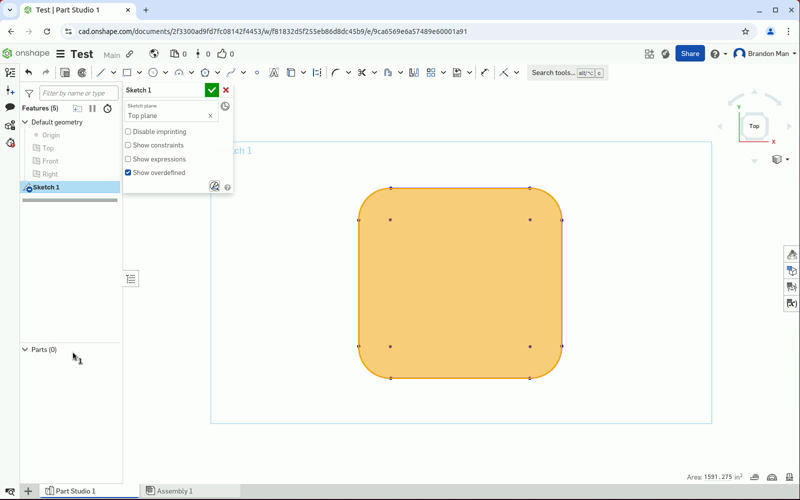
key(shift+y)
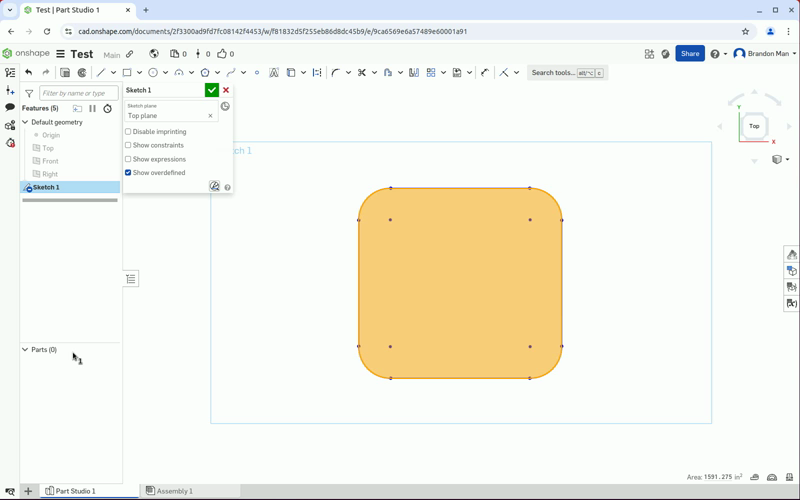
key(shift+e)
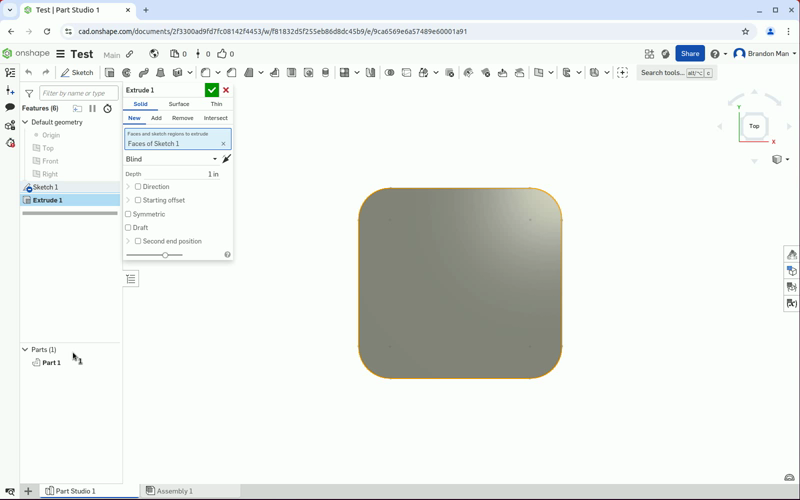
mouse_move(143, 106)
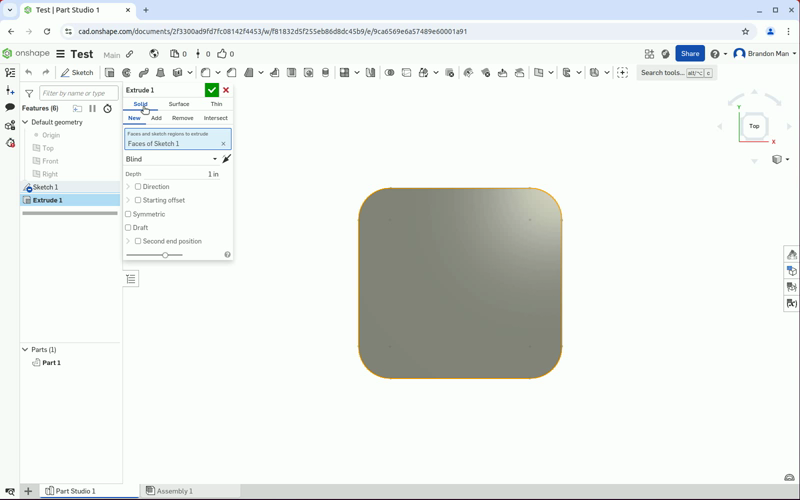
click(143, 106)
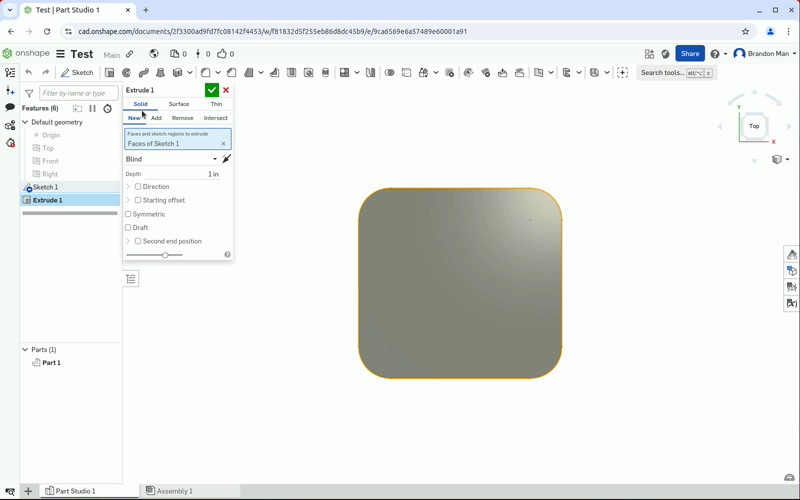
mouse_move(137, 120)
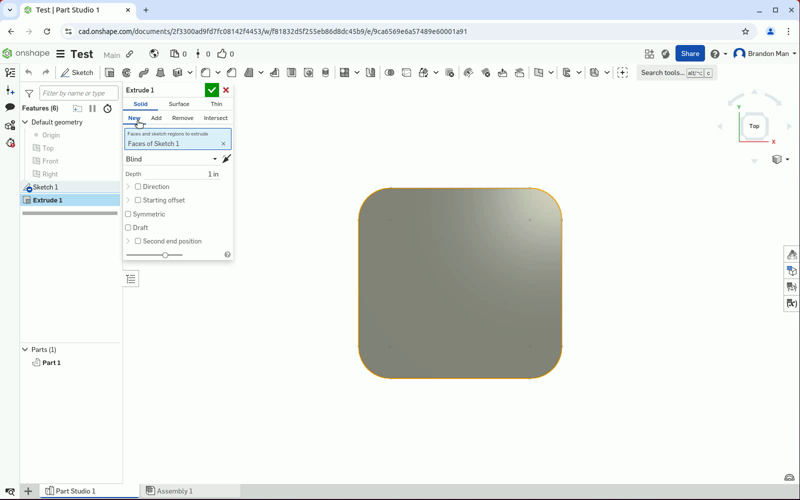
click(137, 120)
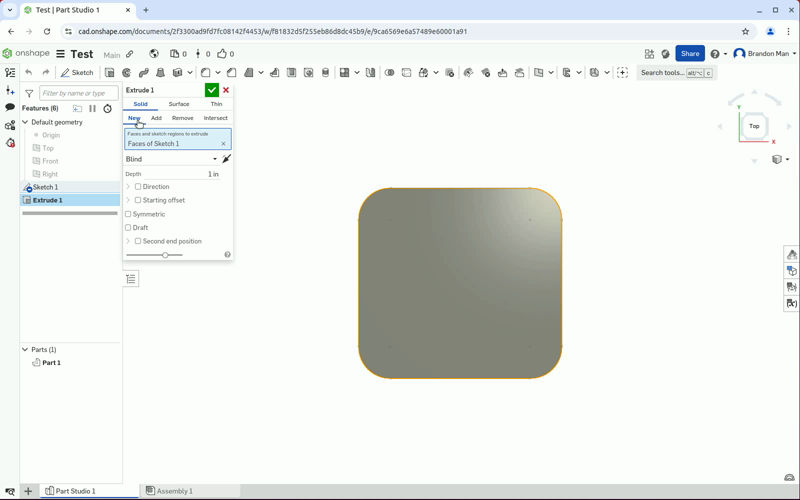
key(tab, 4)
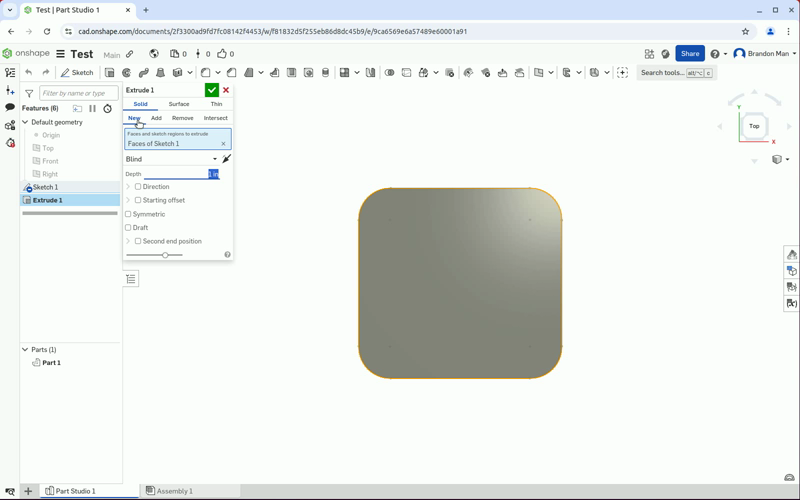
text(1.685)
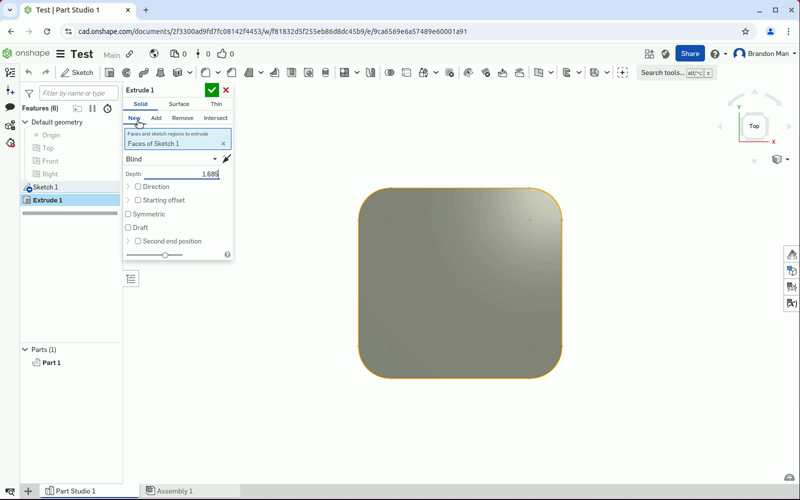
key(enter)
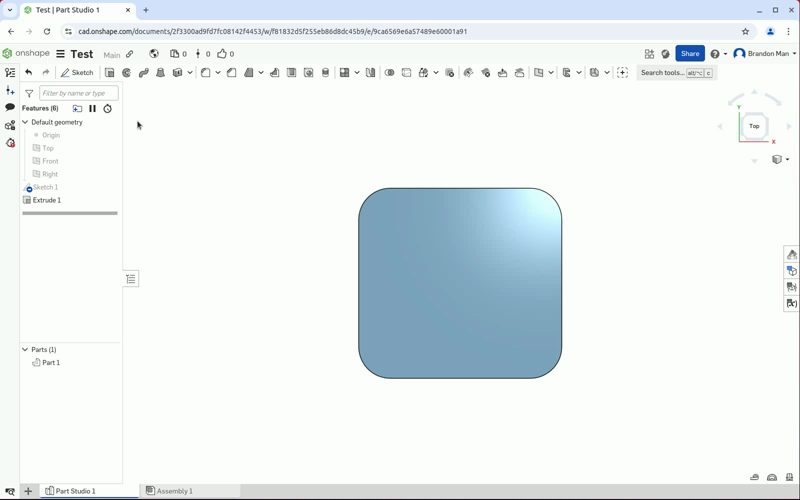
key(shift+h)
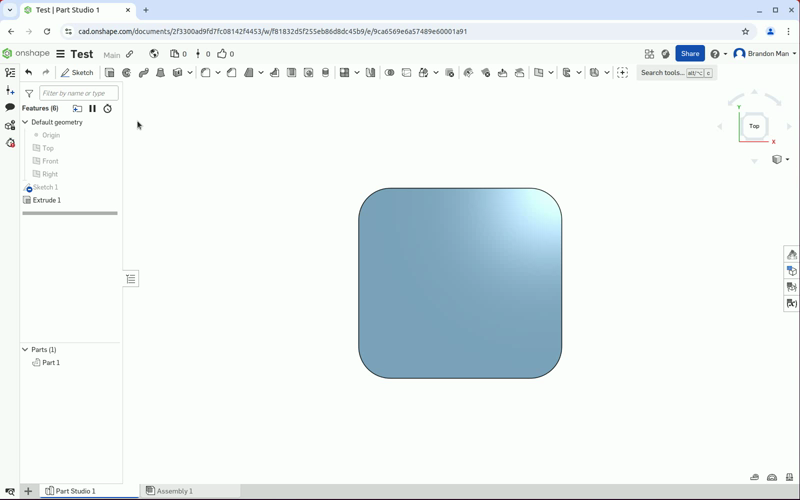
key(shift+h)
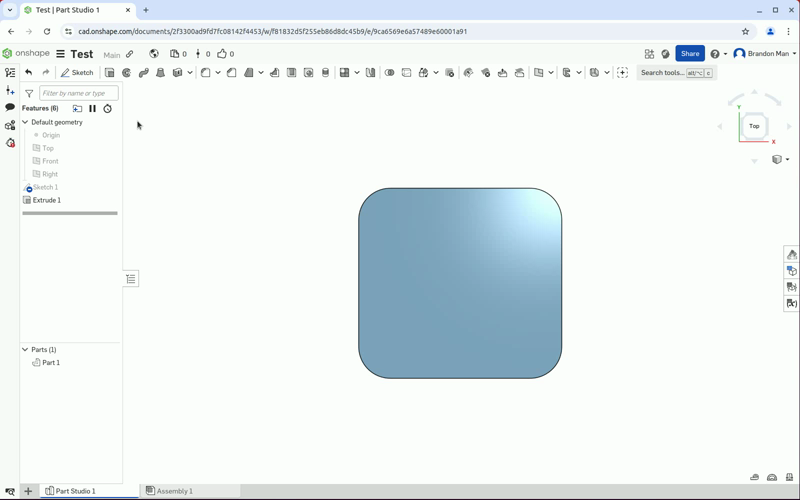
mouse_move(73, 189)
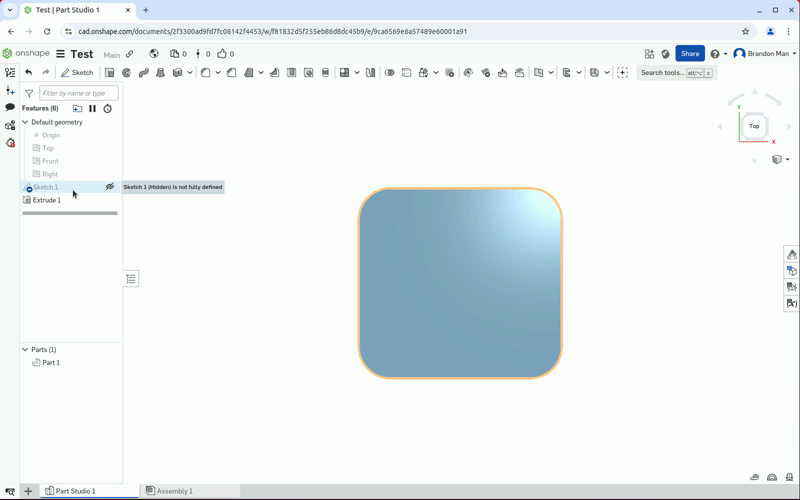
click(73, 189)
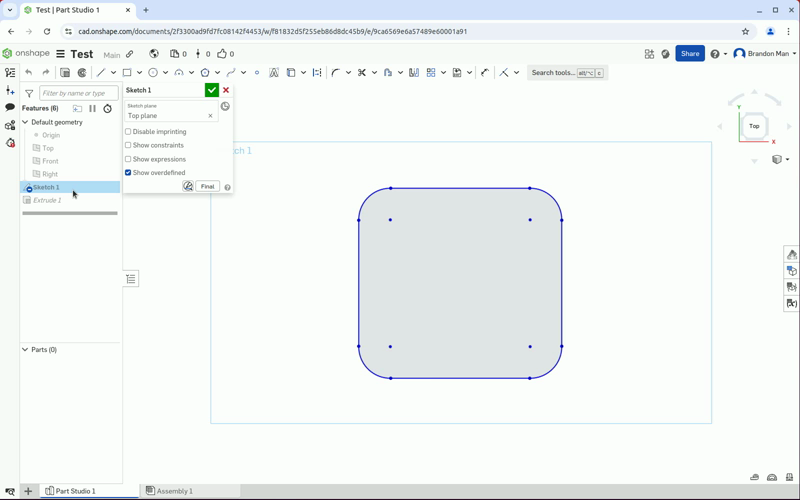
mouse_move(229, 92)
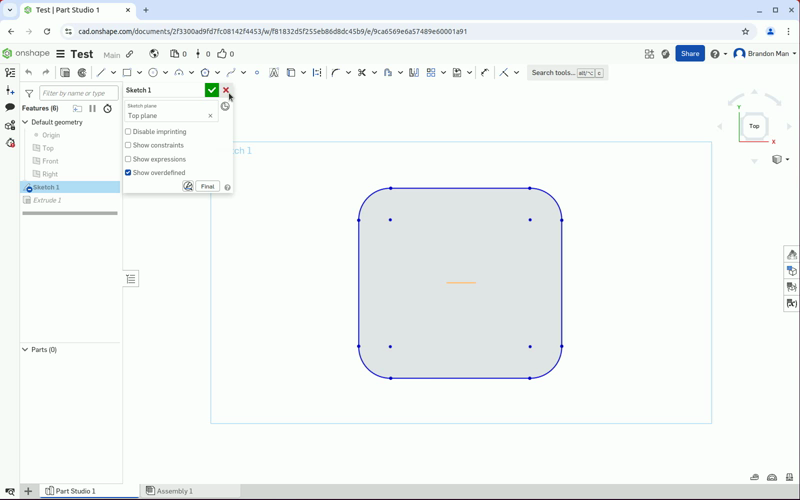
click(229, 92)
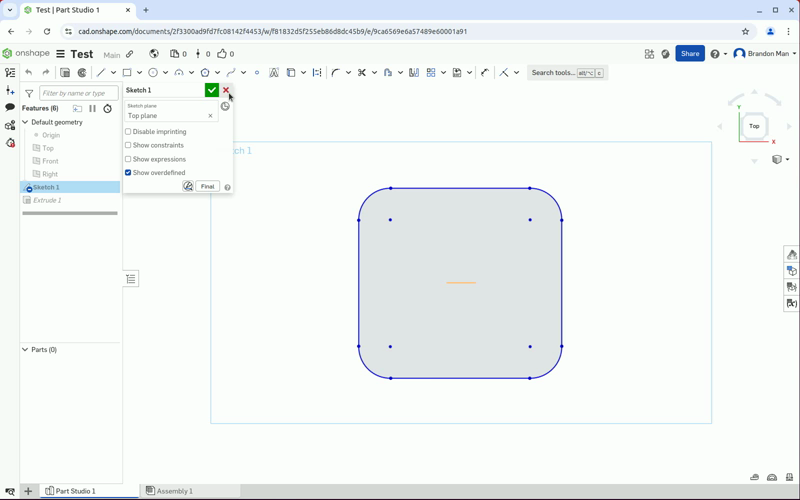
key(shift+s)
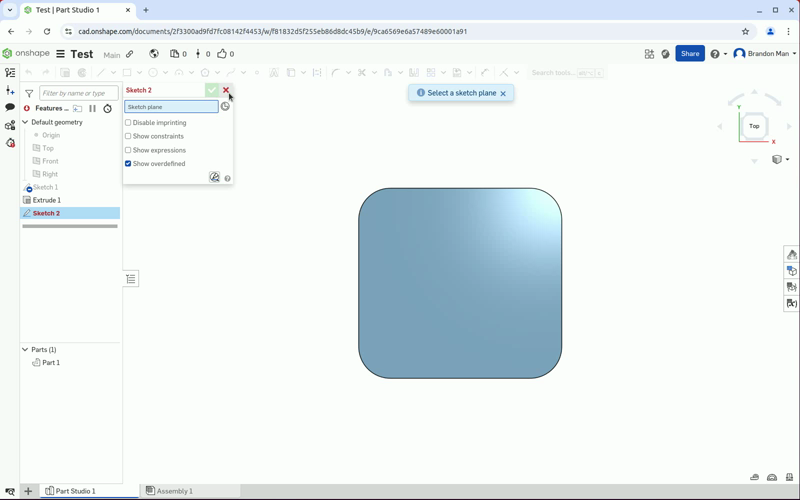
mouse_move(73, 150)
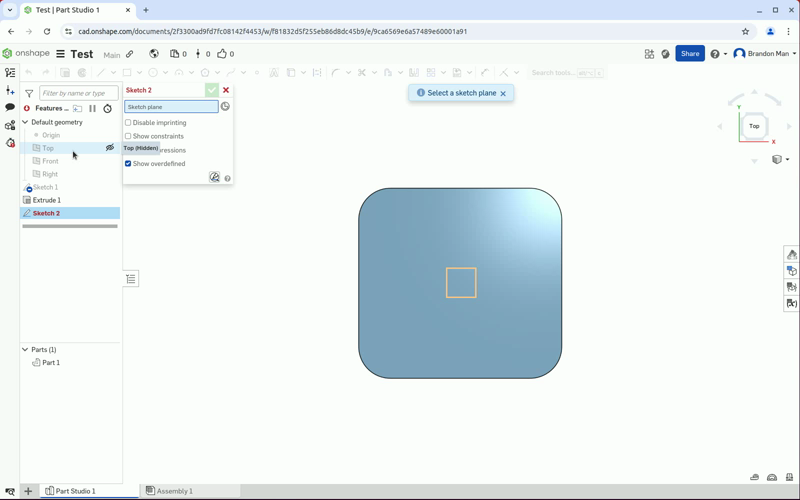
click(73, 150)
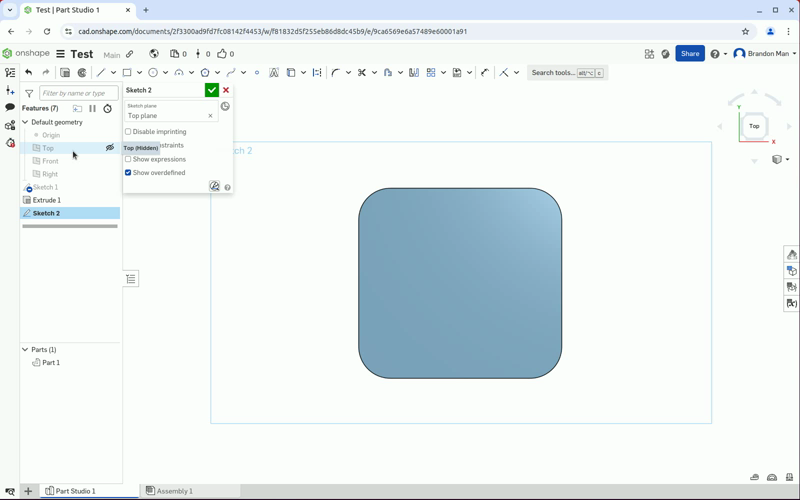
mouse_move(73, 352)
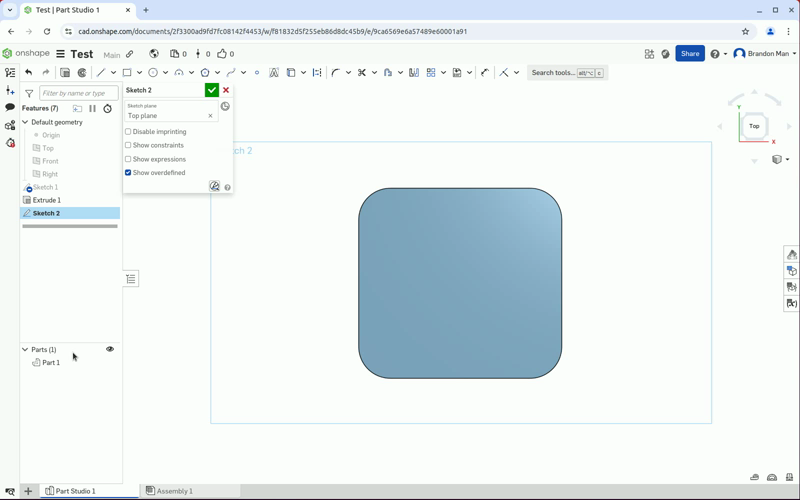
key(y)
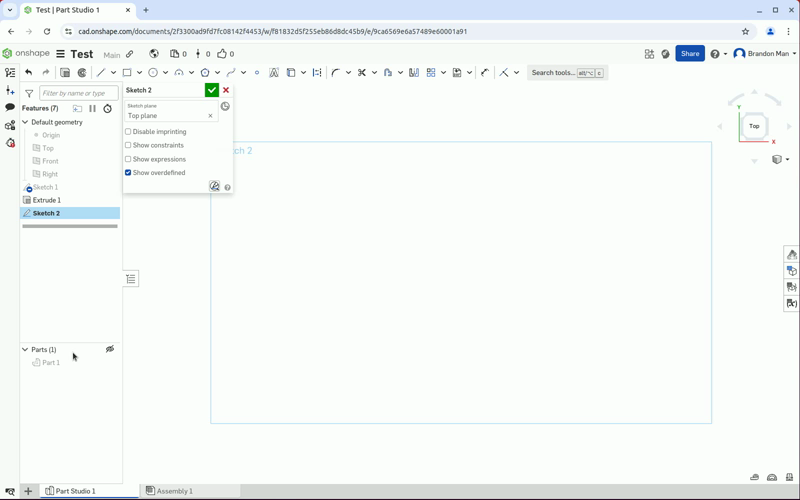
key(a)
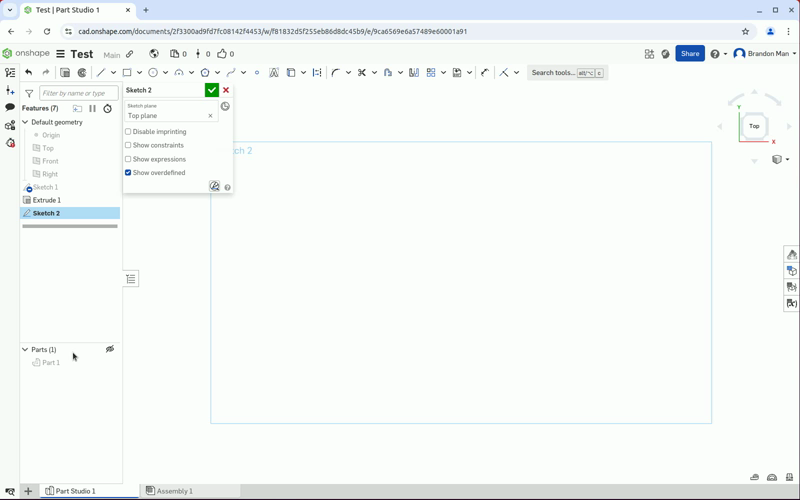
key_down(shift)
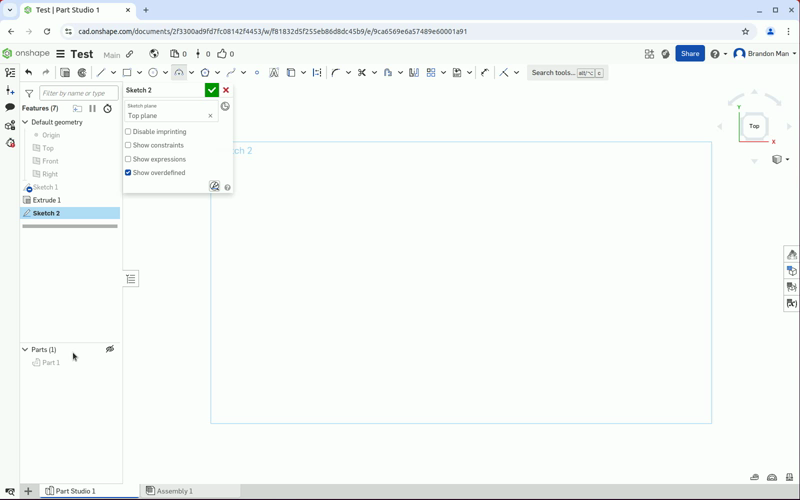
mouse_move(348, 346)
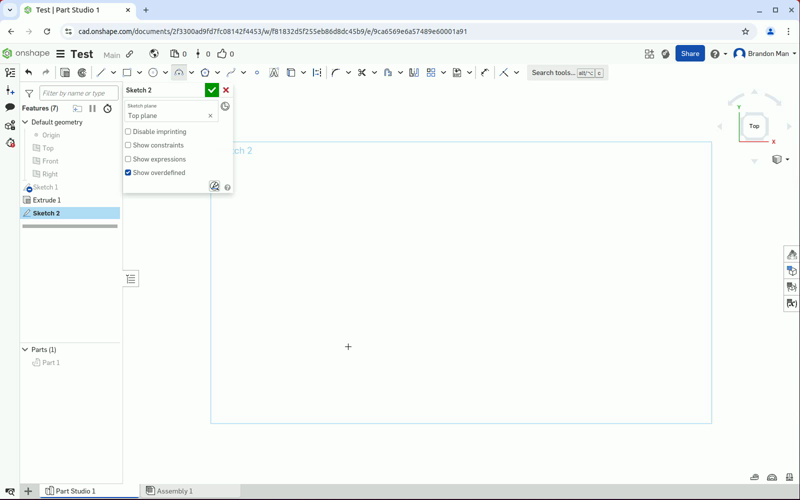
click(348, 346)
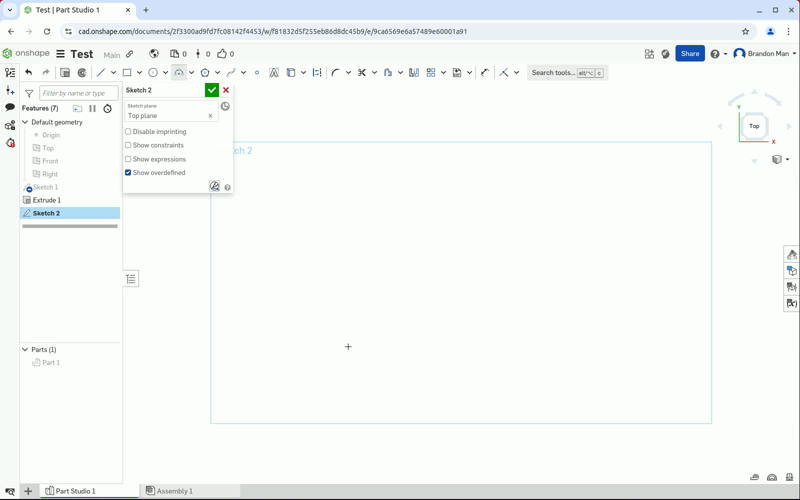
key_up(shift)
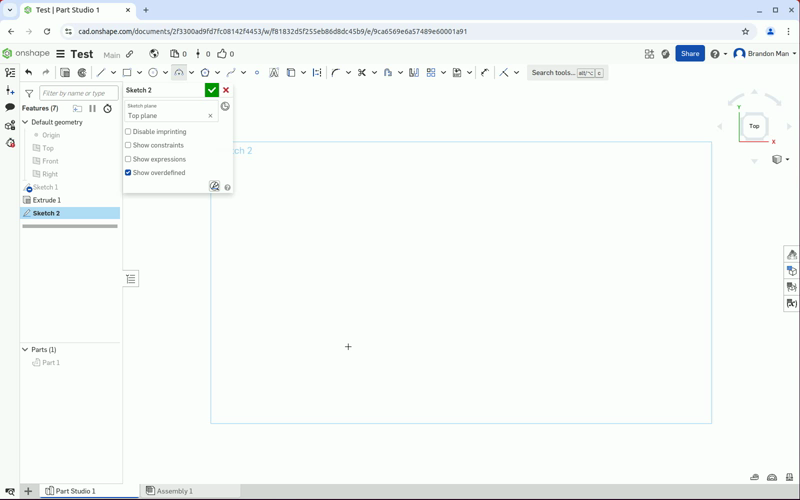
key_down(shift)
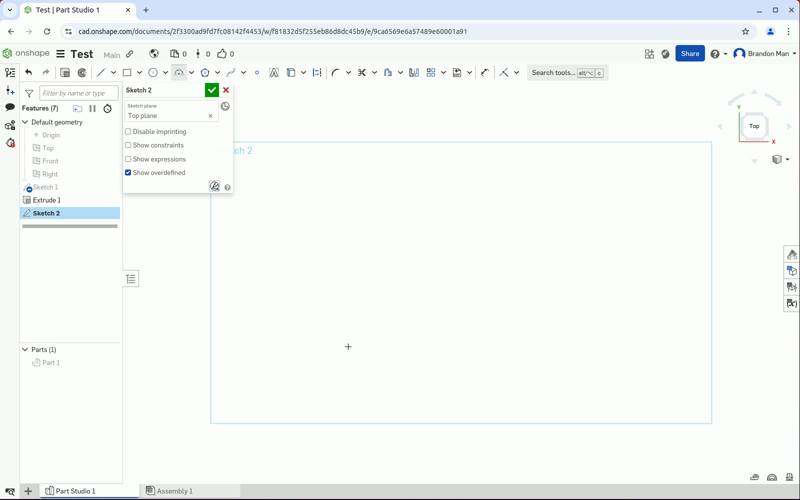
mouse_move(390, 388)
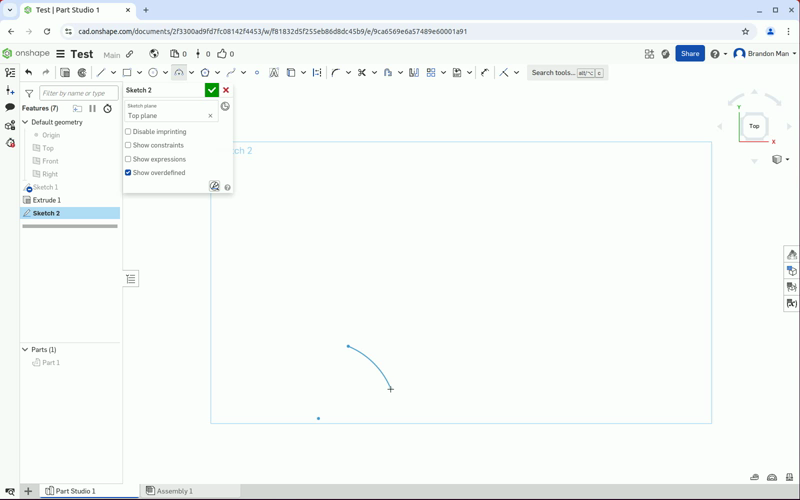
click(390, 388)
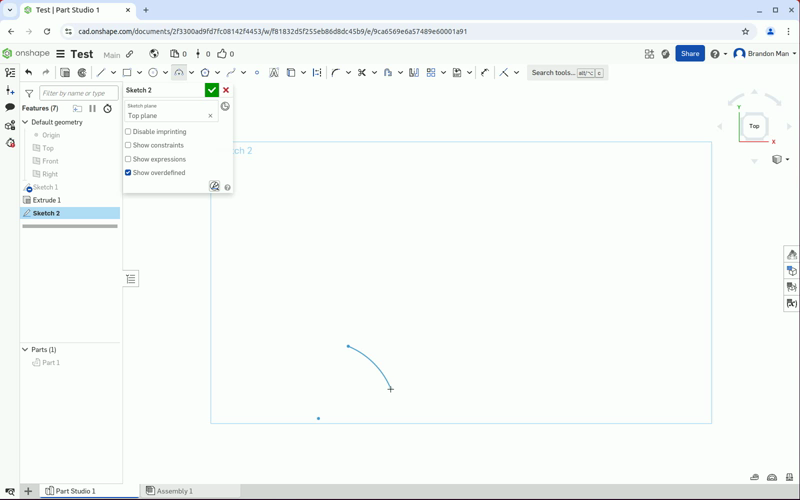
mouse_move(360, 376)
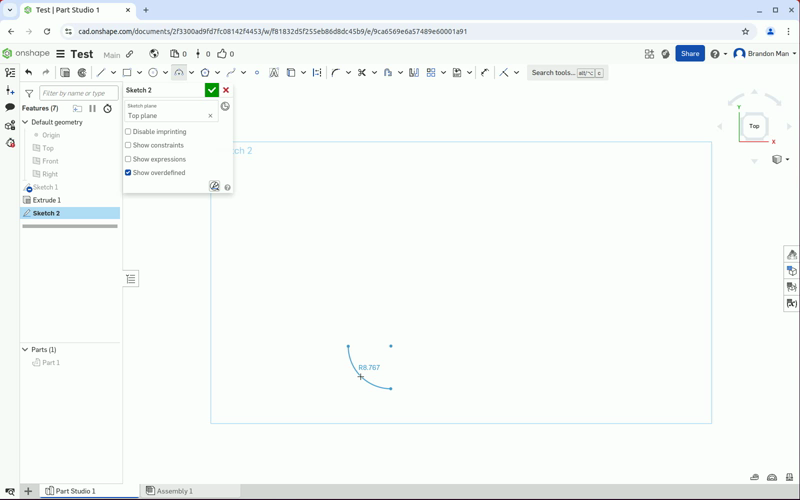
click(360, 376)
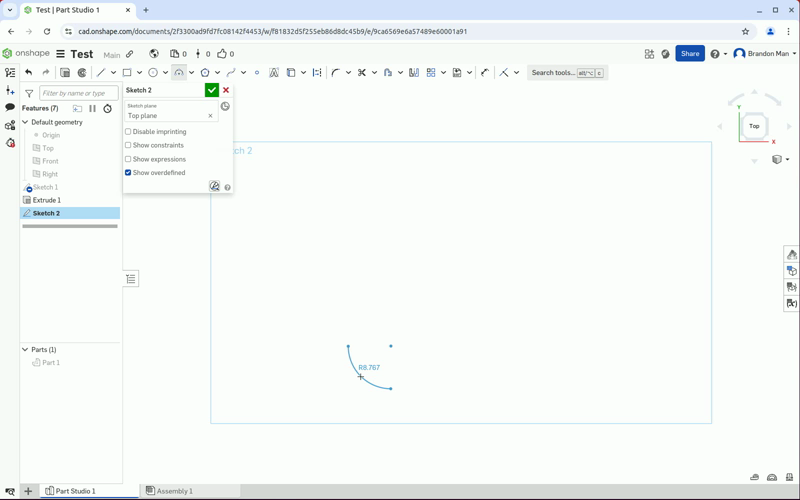
key_up(shift)
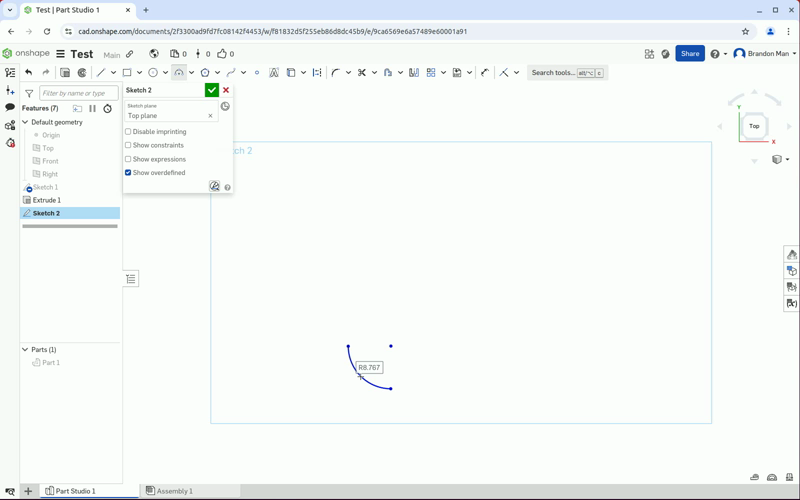
key(esc)
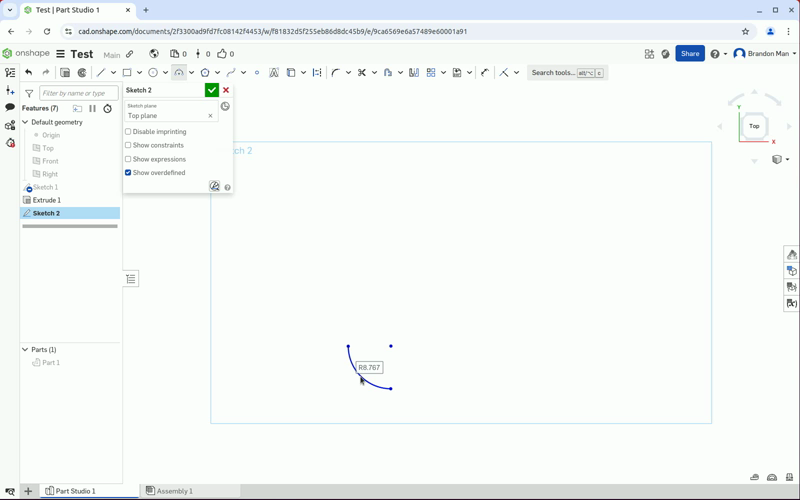
key(l)
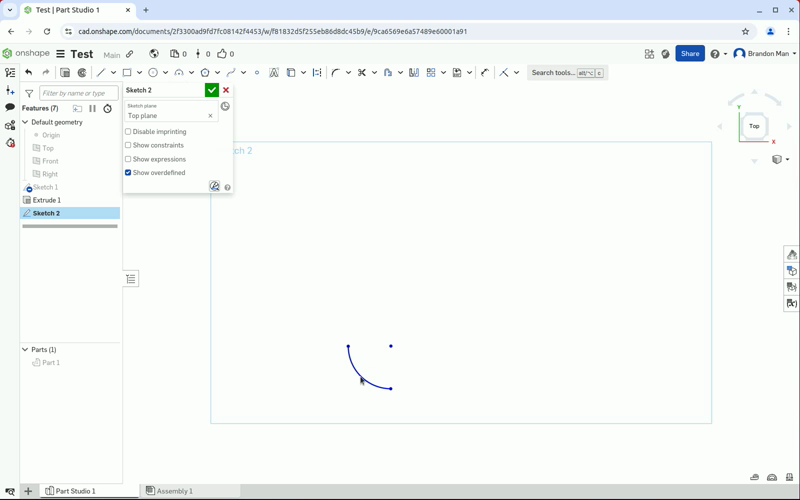
mouse_move(390, 388)
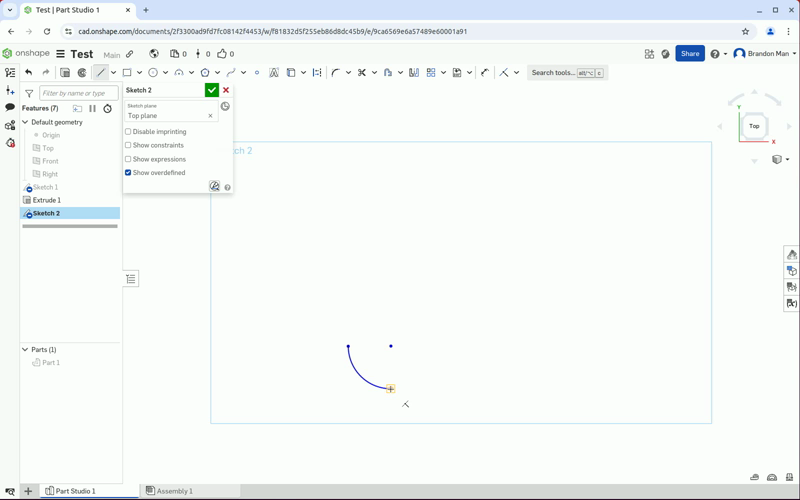
click(390, 388)
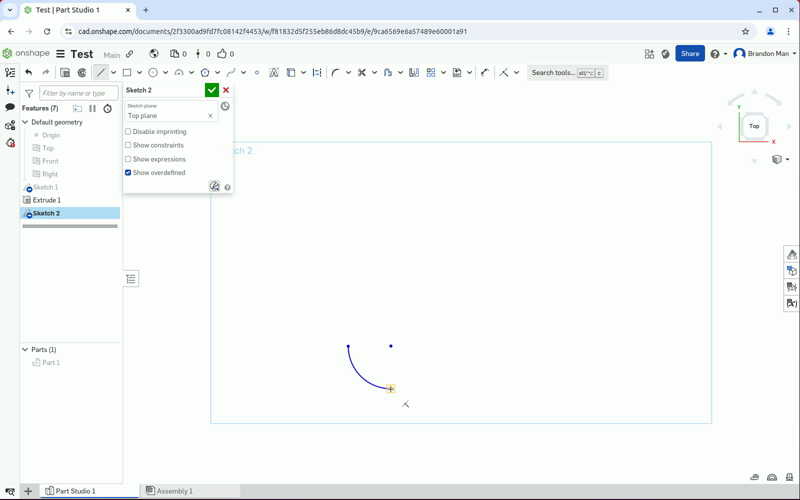
key_down(shift)
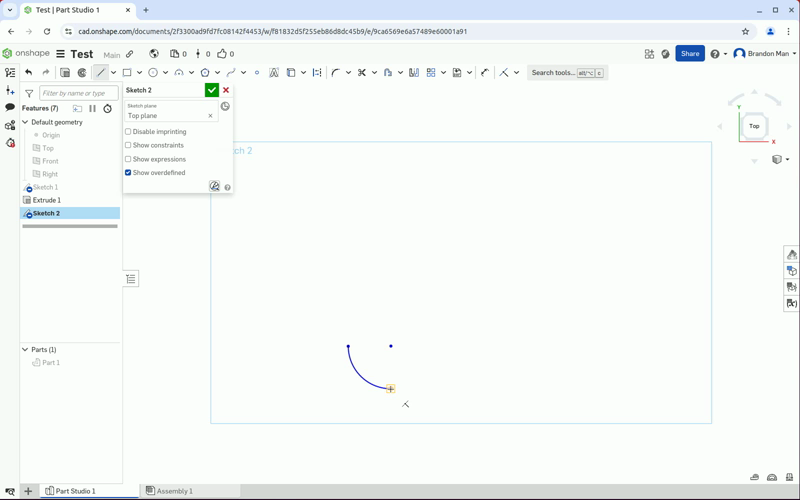
mouse_move(529, 388)
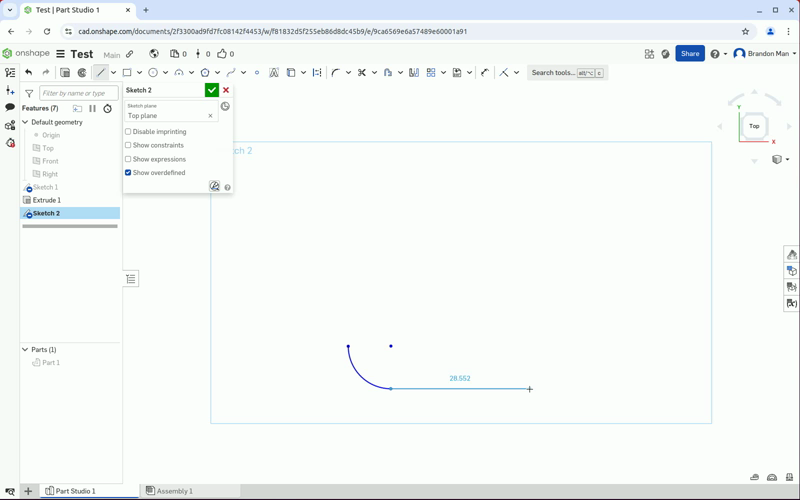
click(529, 388)
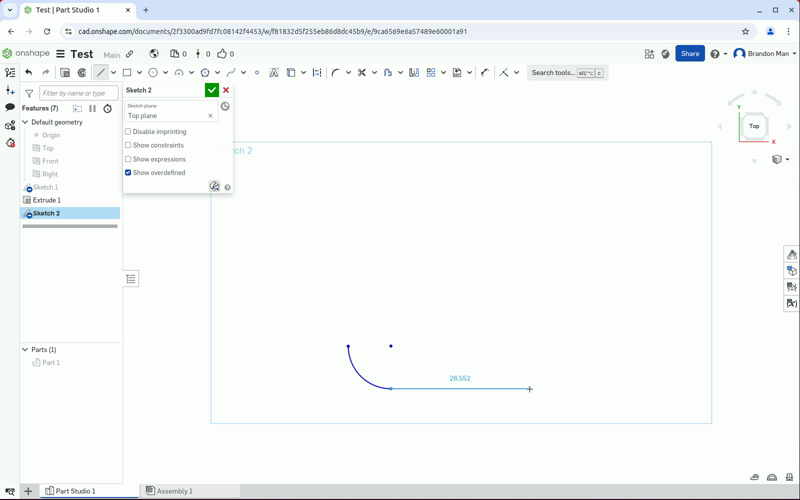
key_up(shift)
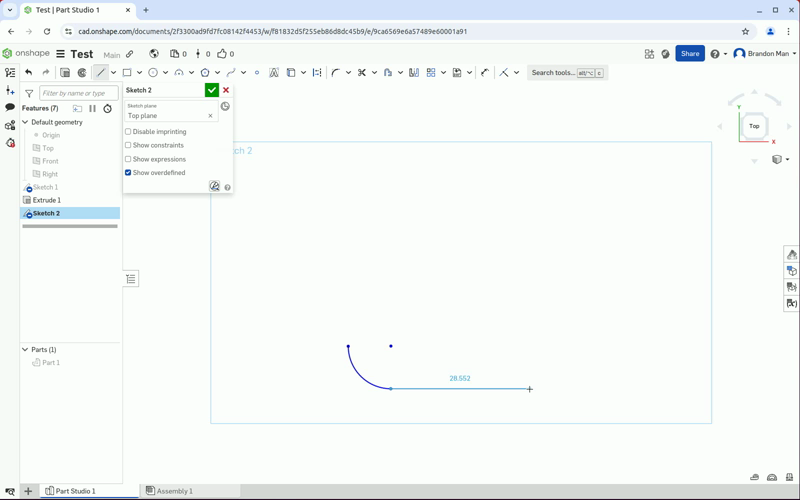
key(esc)
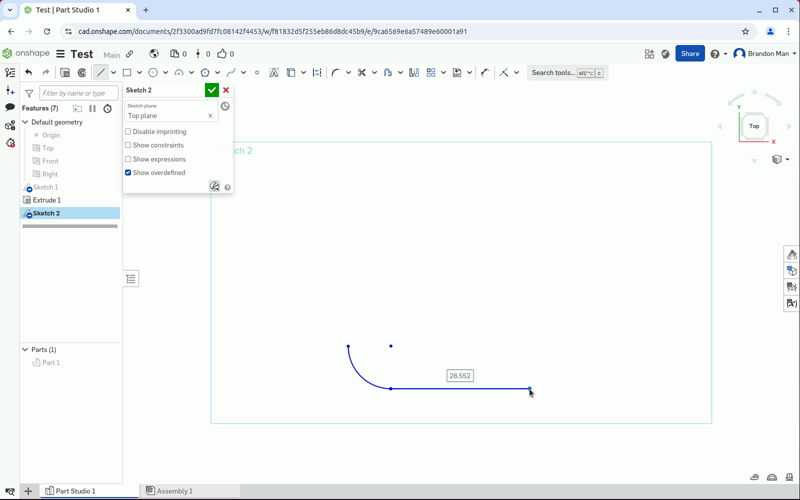
key(a)
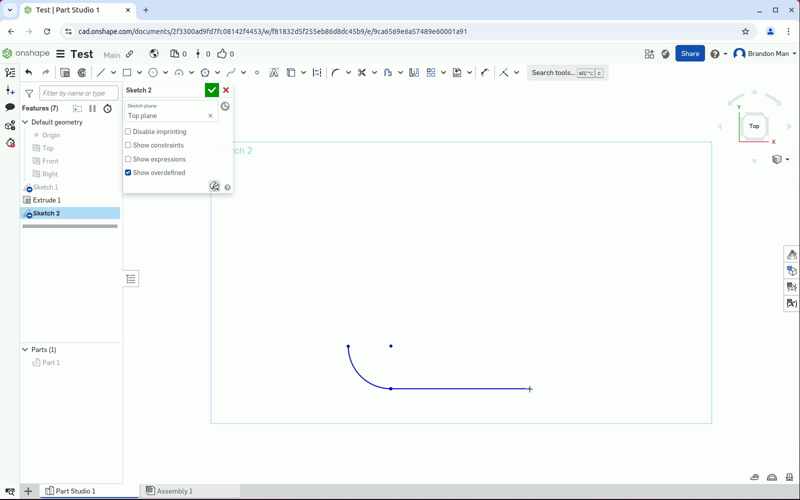
mouse_move(529, 388)
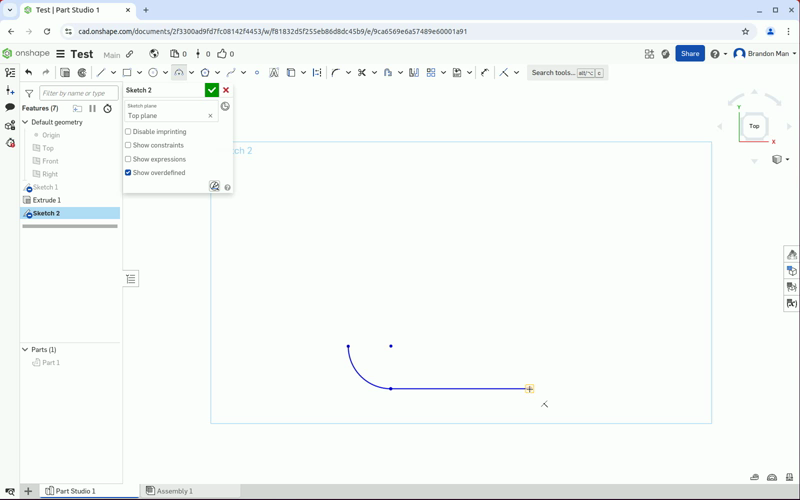
click(529, 388)
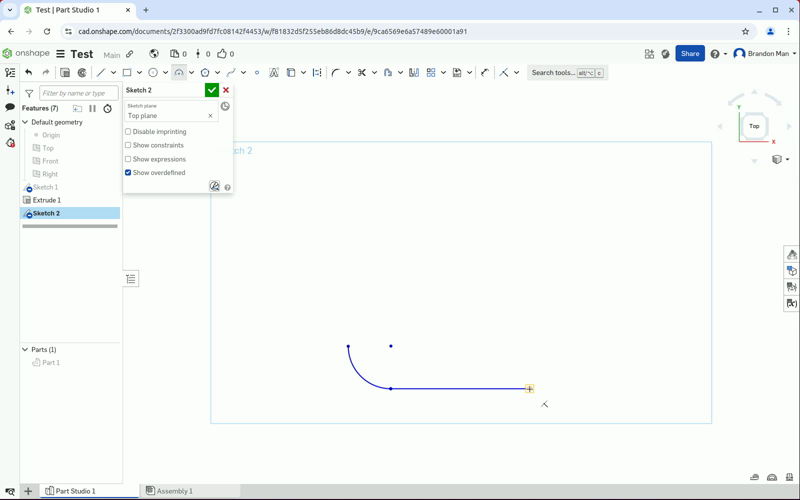
key_down(shift)
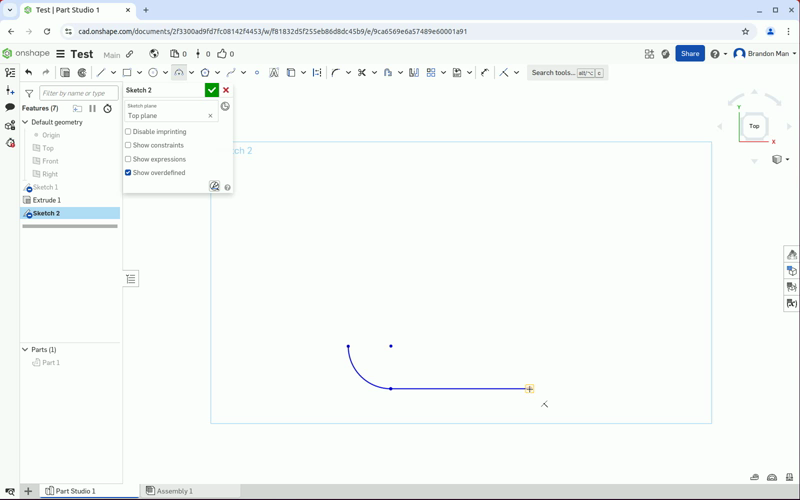
mouse_move(572, 346)
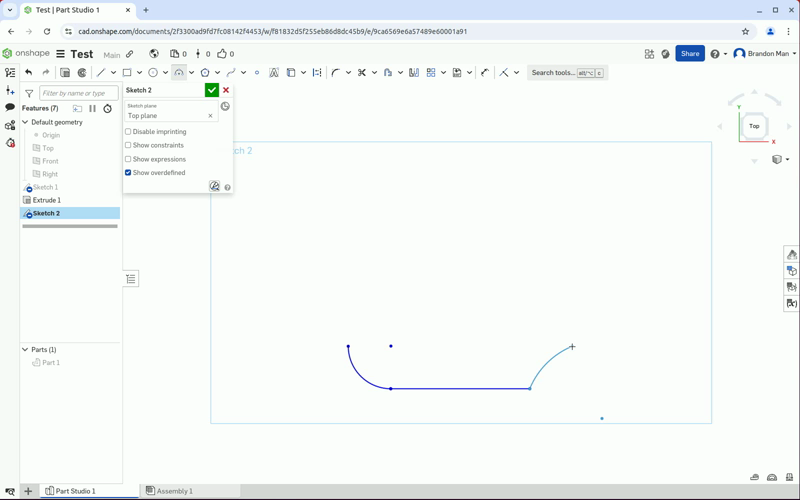
click(572, 346)
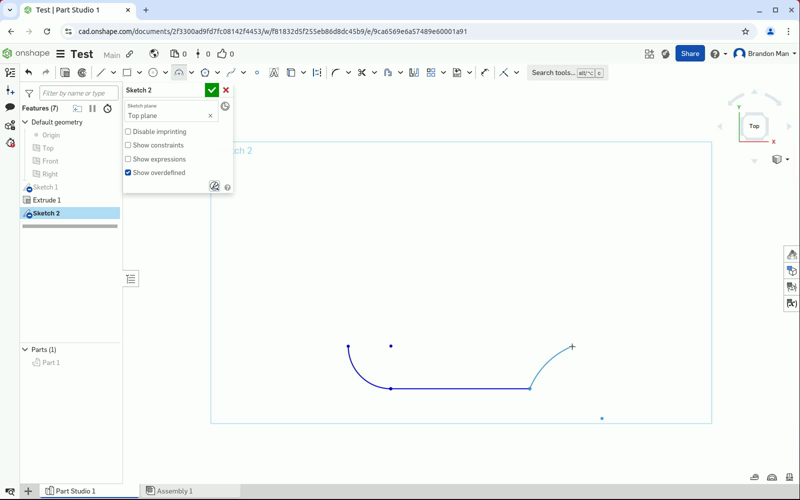
mouse_move(559, 376)
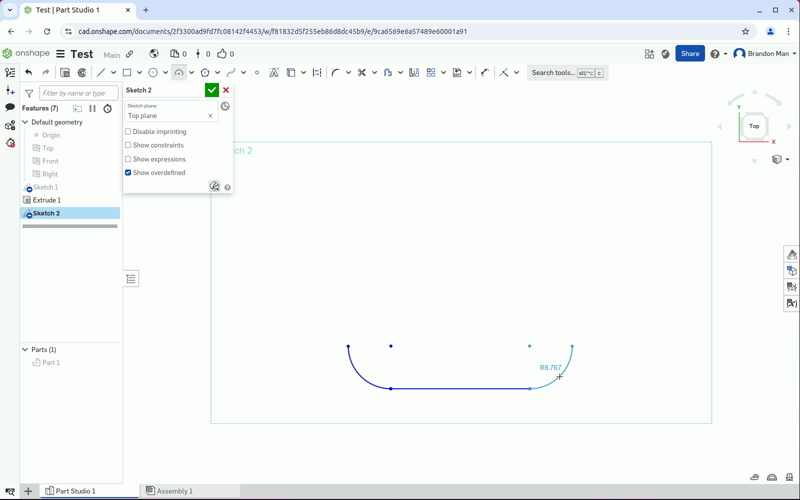
click(559, 376)
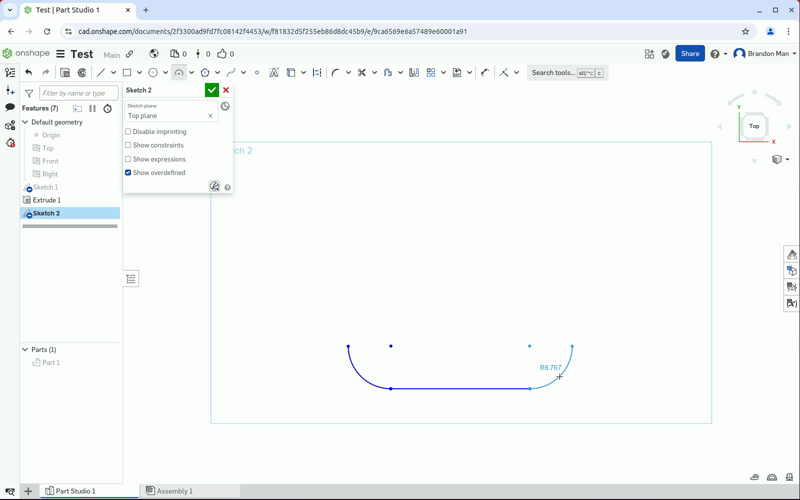
key_up(shift)
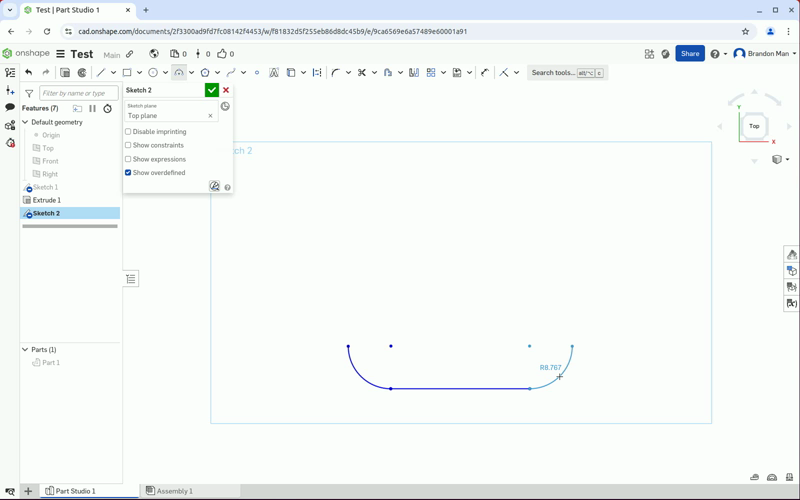
key(esc)
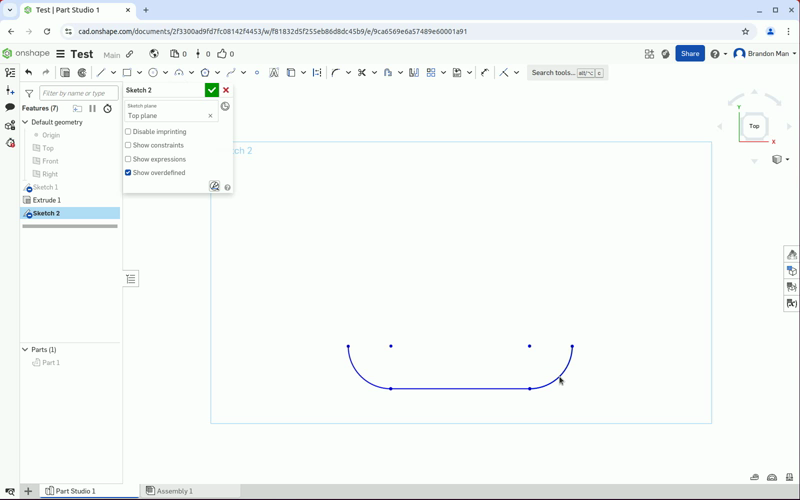
key(l)
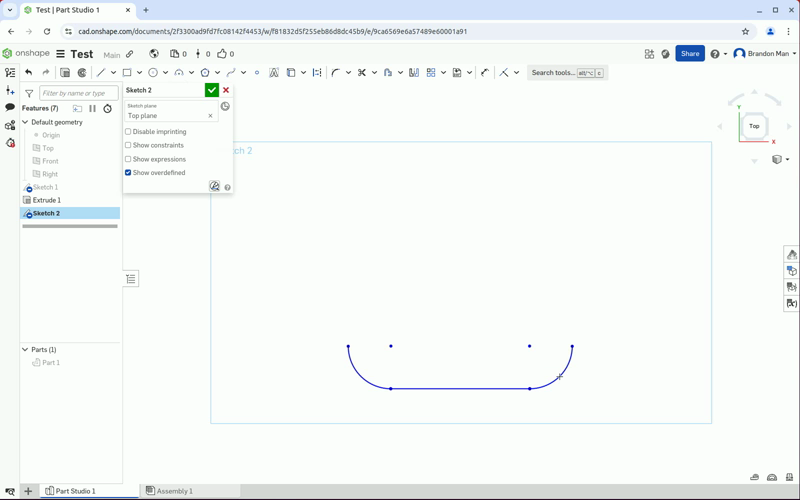
mouse_move(572, 346)
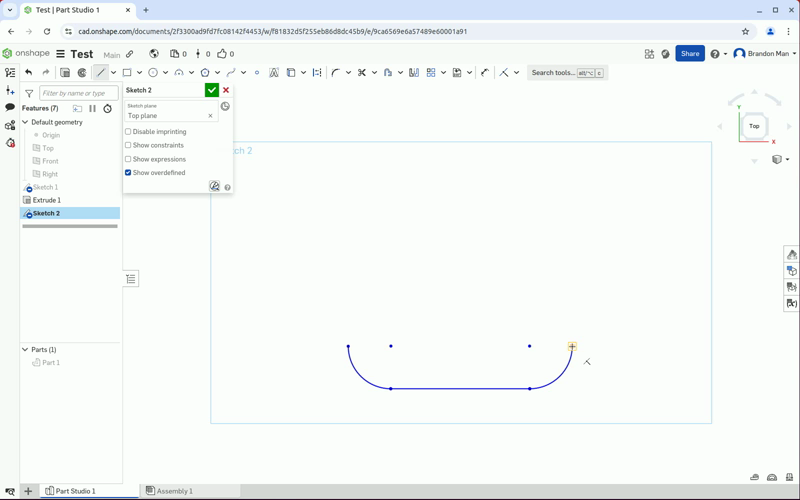
click(572, 346)
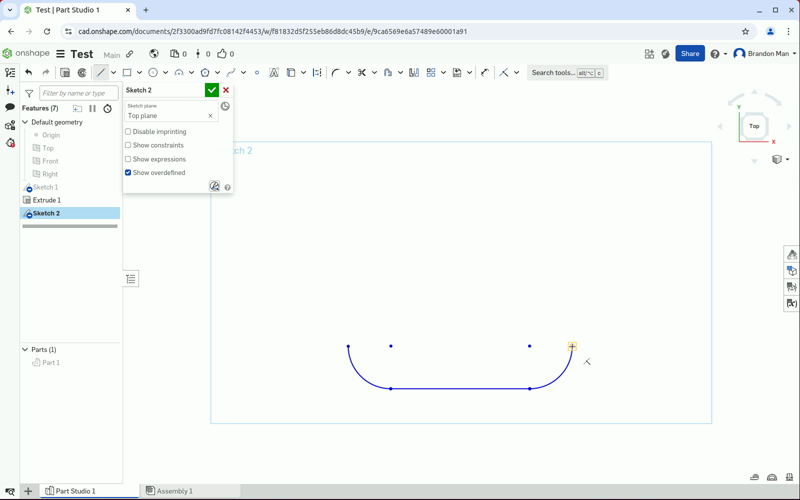
key_down(shift)
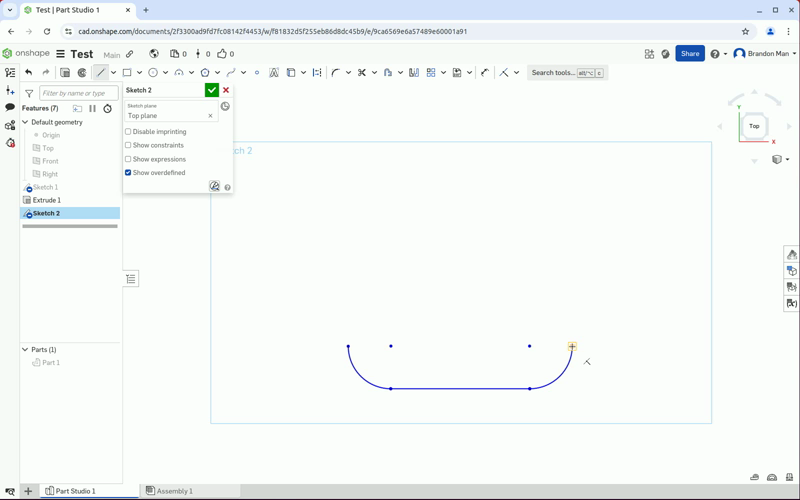
mouse_move(572, 219)
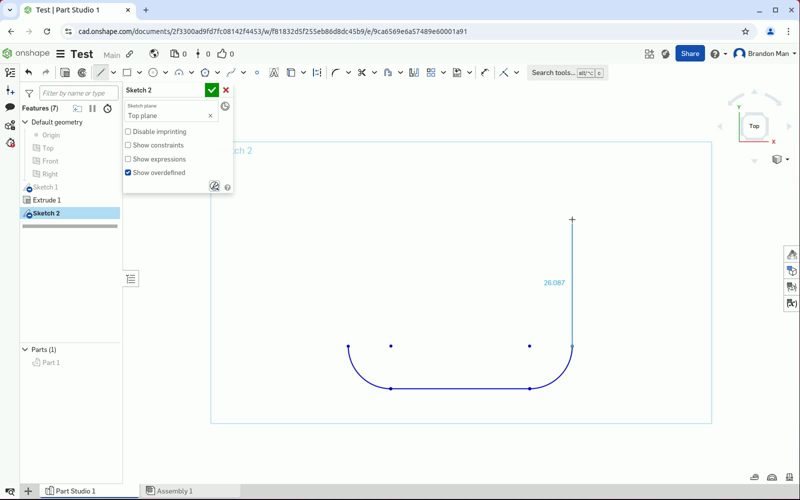
click(572, 219)
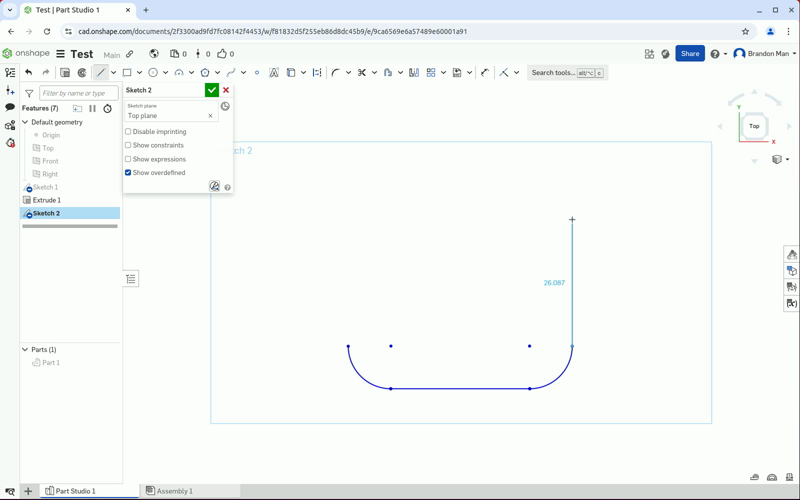
key_up(shift)
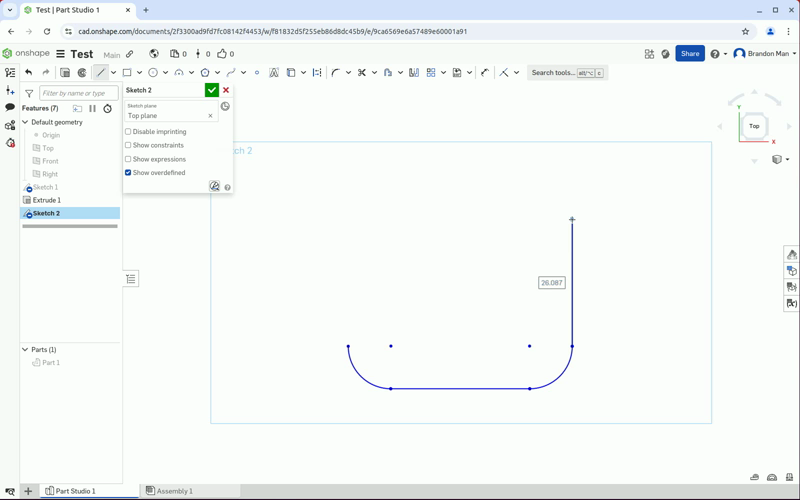
key(esc)
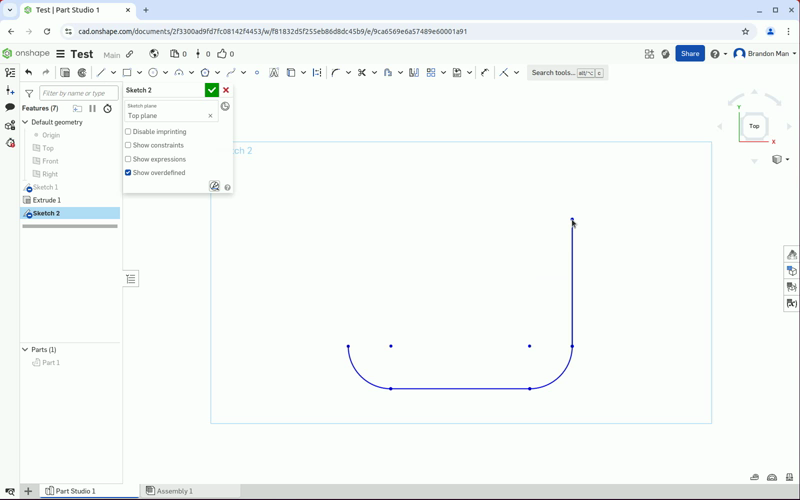
key(a)
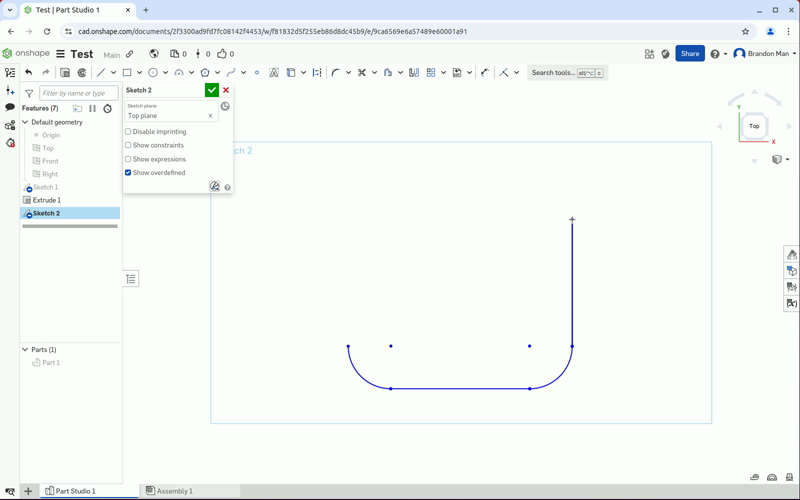
mouse_move(572, 219)
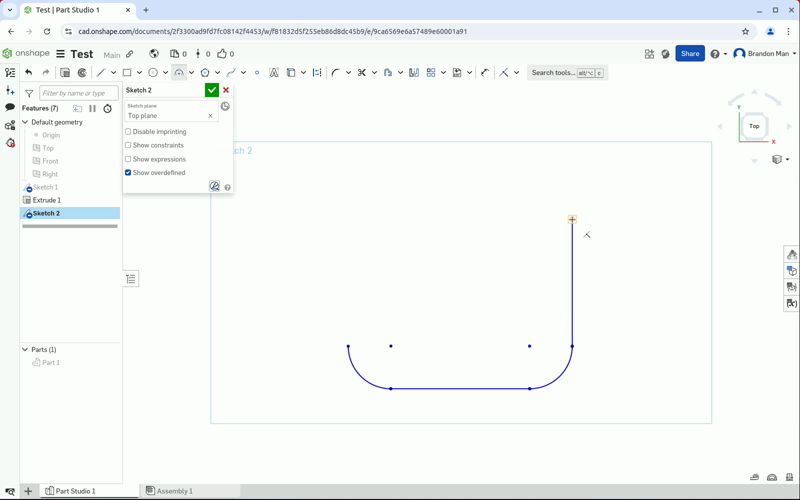
click(572, 219)
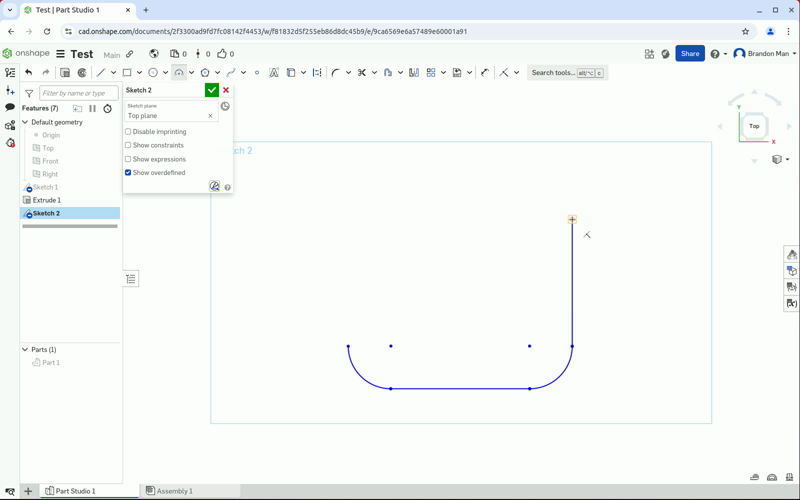
key_down(shift)
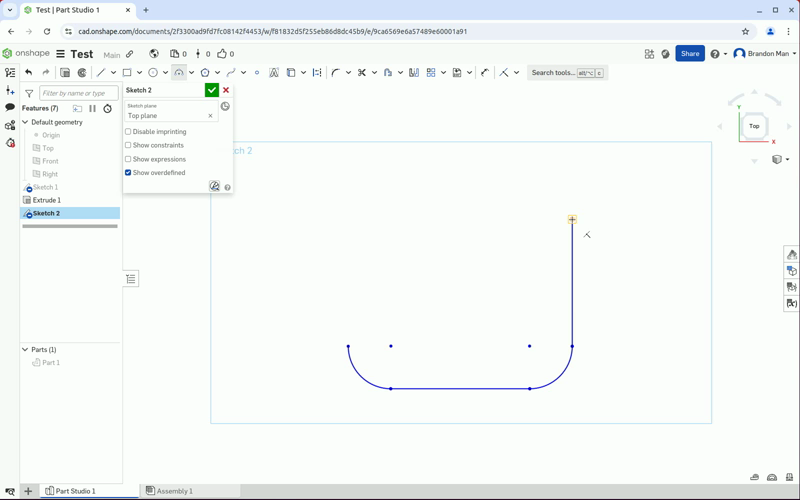
mouse_move(529, 176)
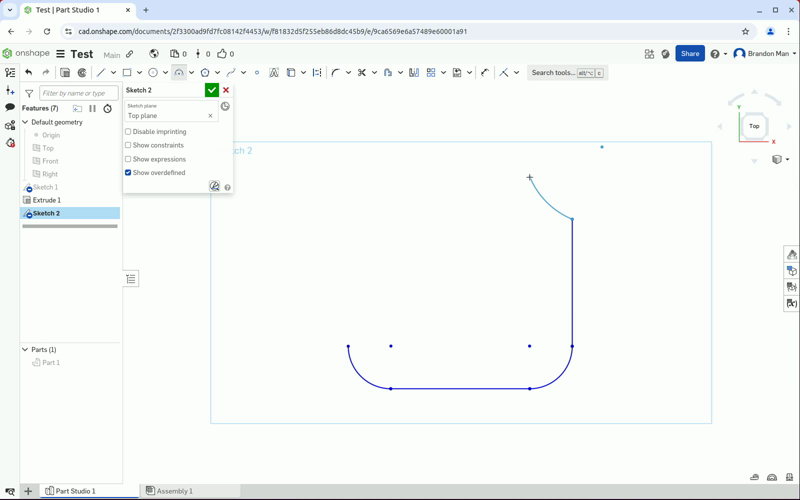
click(529, 176)
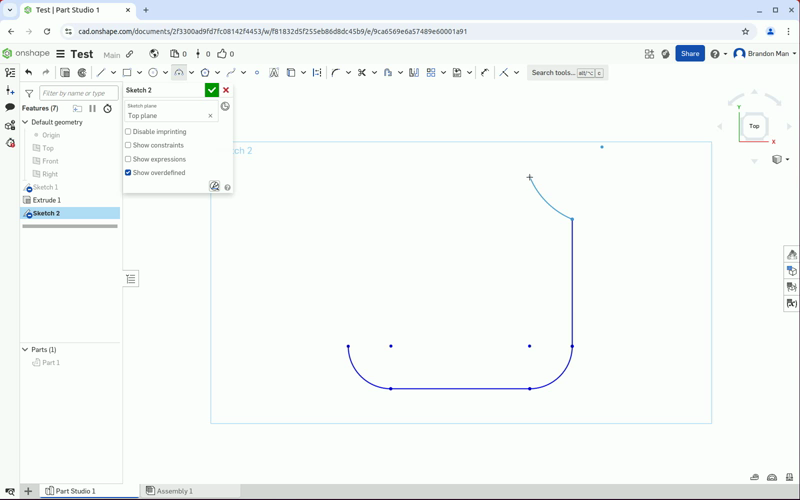
mouse_move(559, 189)
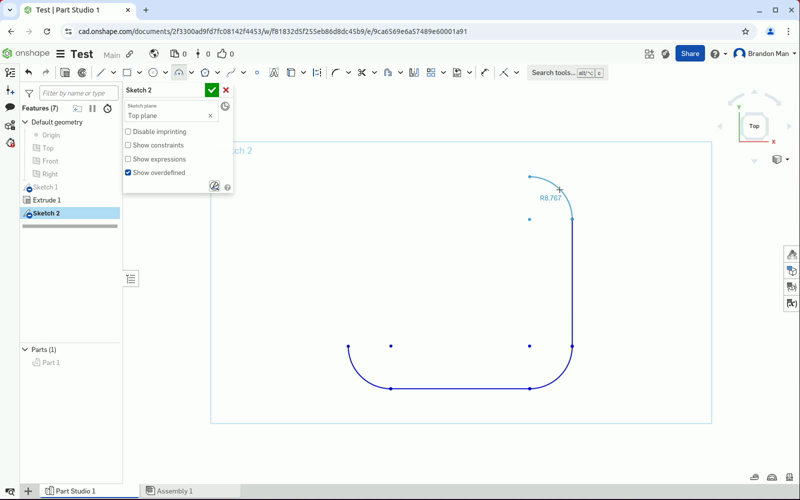
click(559, 189)
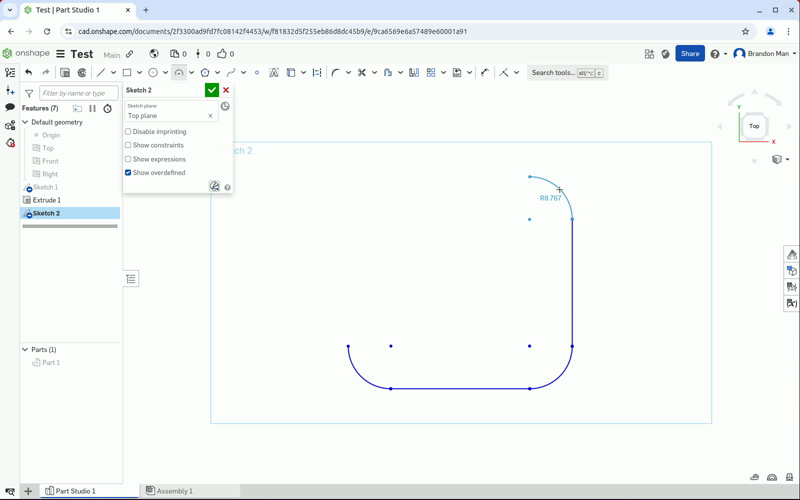
key_up(shift)
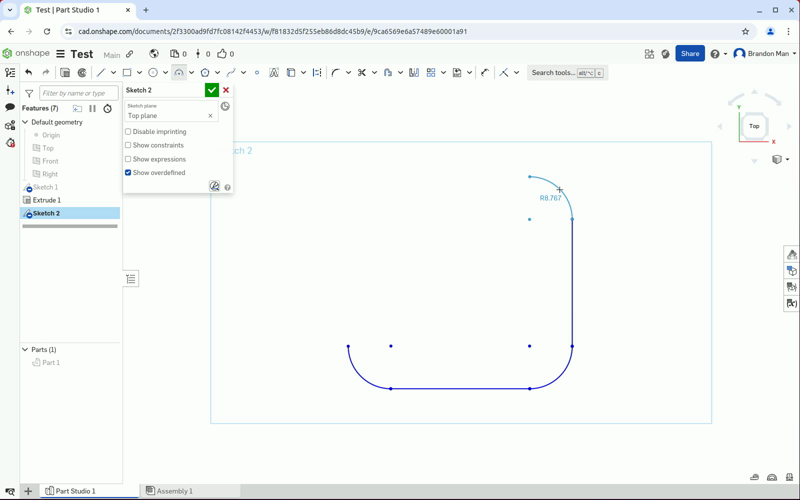
key(esc)
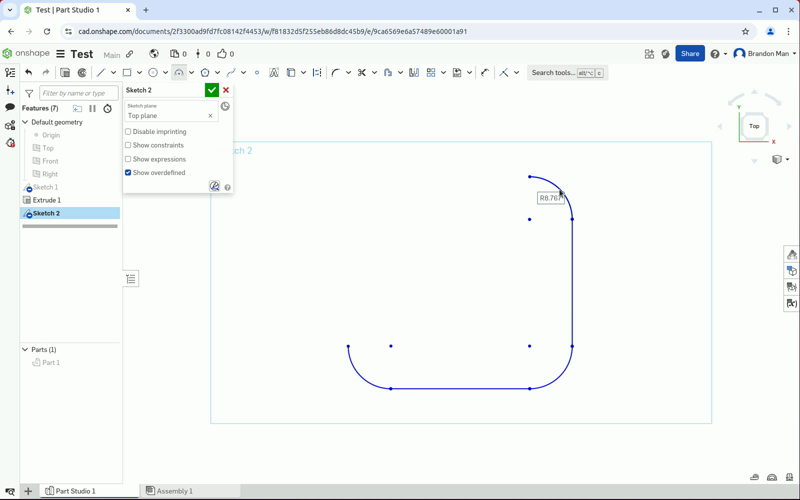
key(l)
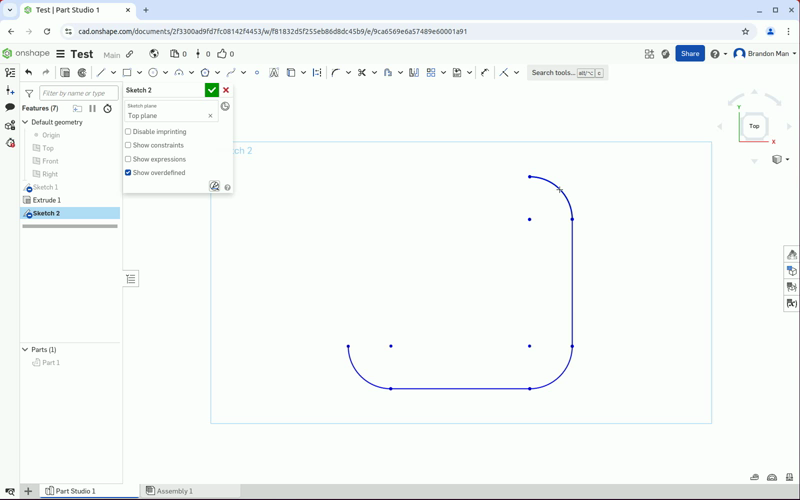
mouse_move(529, 176)
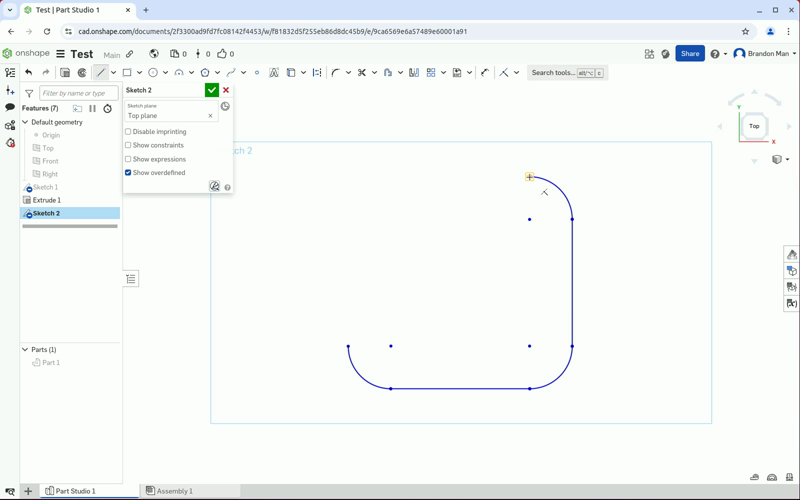
click(529, 176)
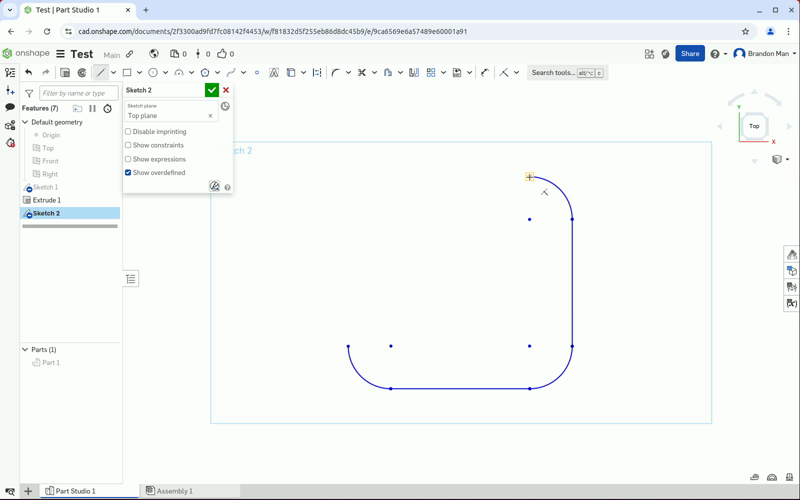
key_down(shift)
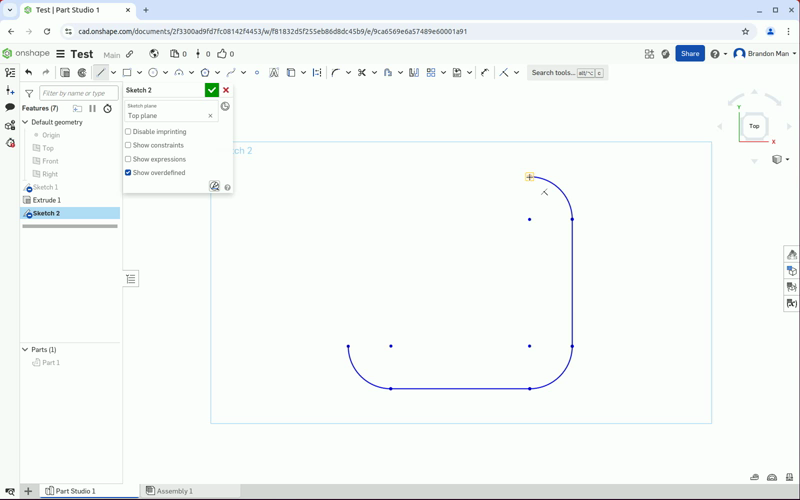
mouse_move(390, 176)
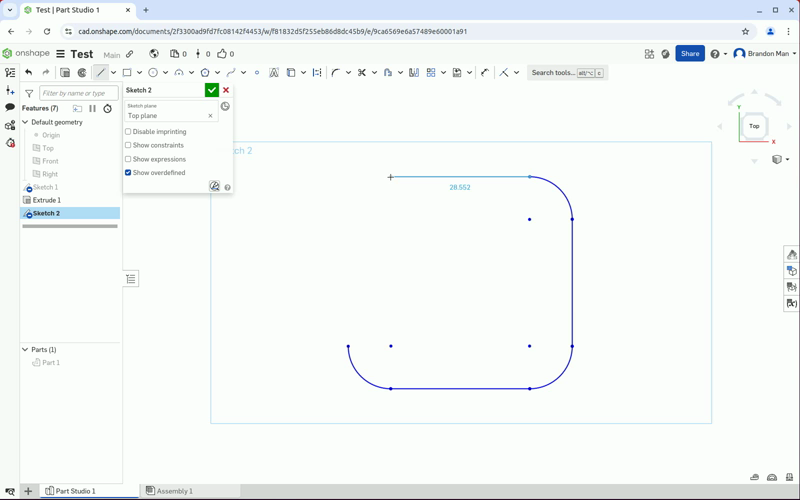
click(390, 176)
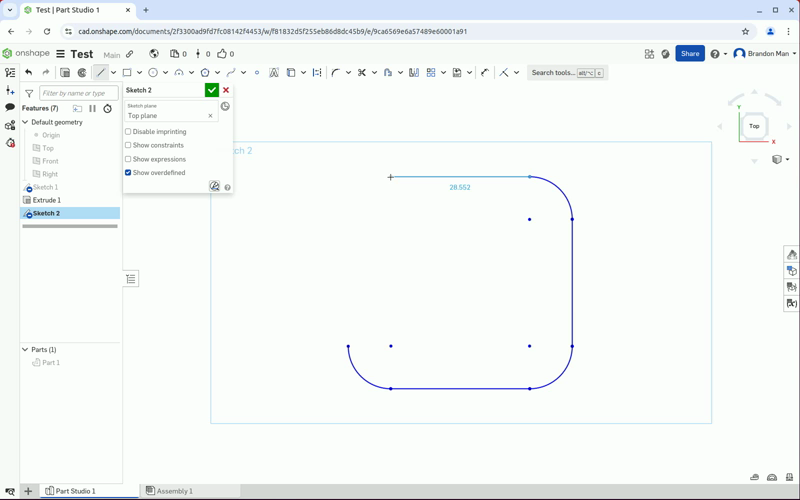
key_up(shift)
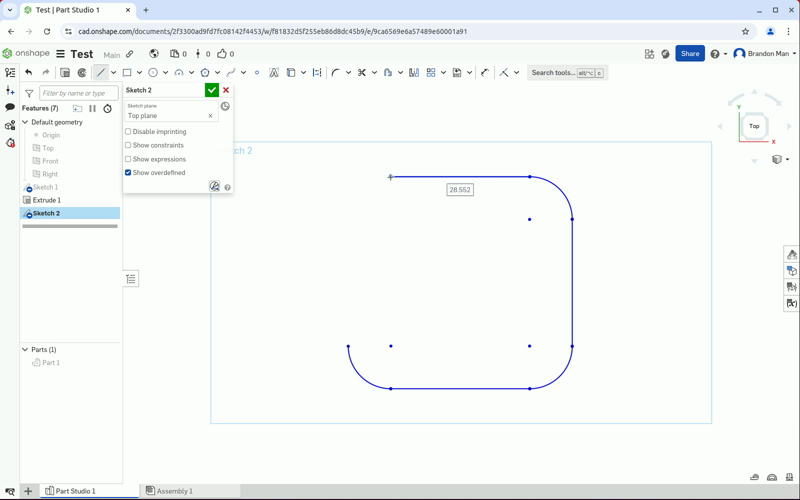
key(esc)
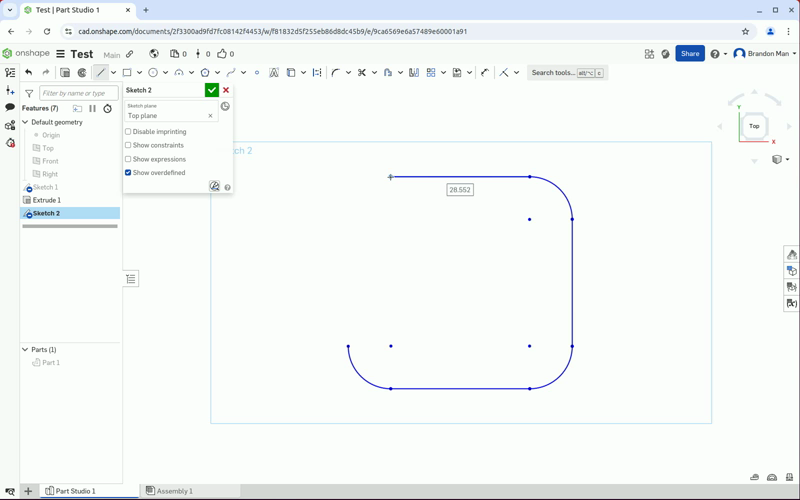
key(a)
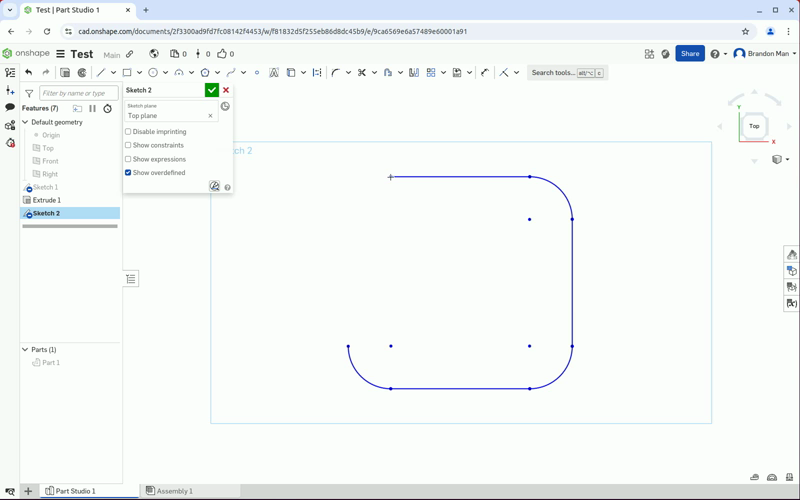
mouse_move(390, 176)
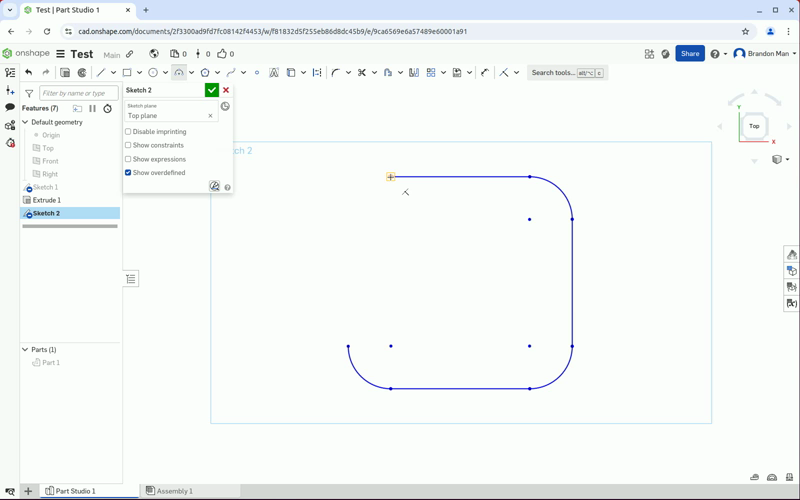
click(390, 176)
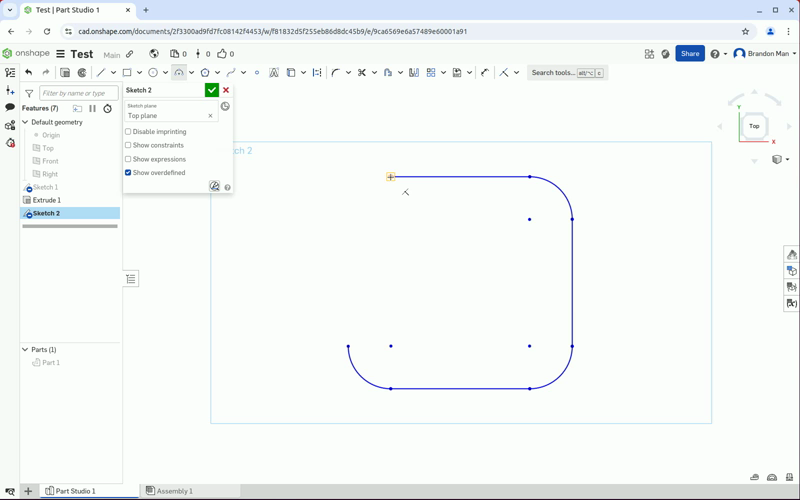
key_down(shift)
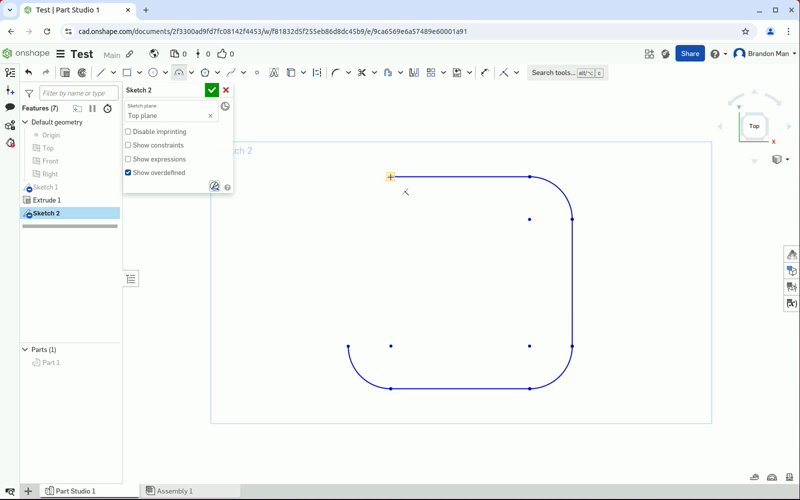
mouse_move(348, 219)
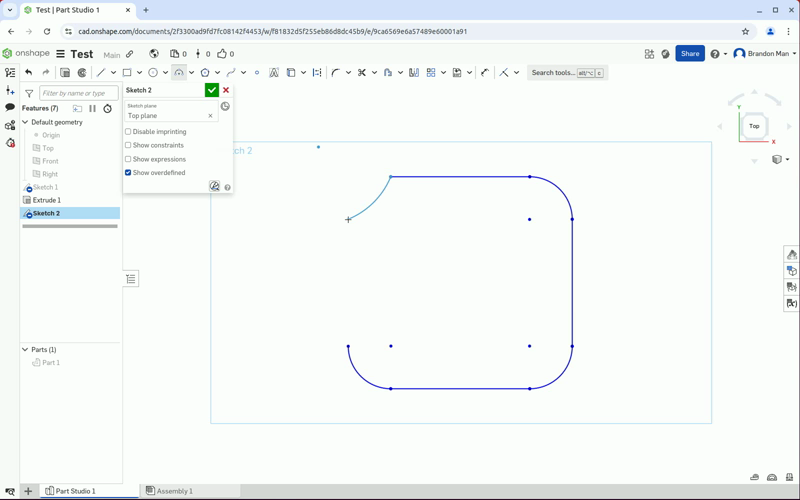
click(348, 219)
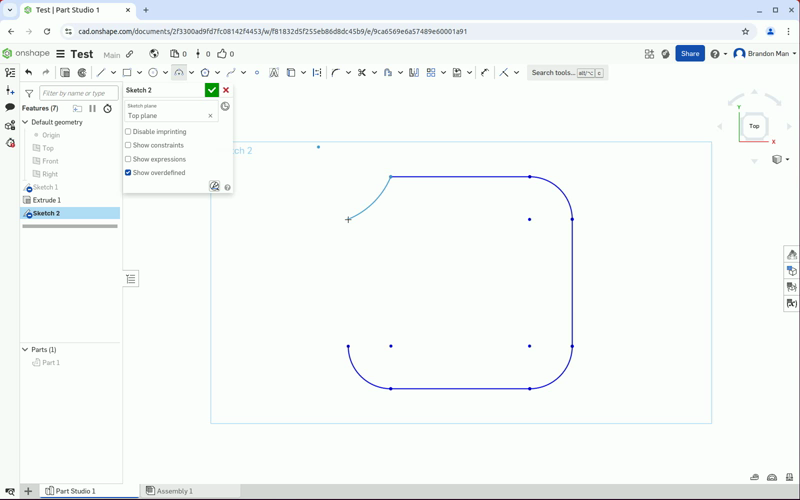
mouse_move(360, 189)
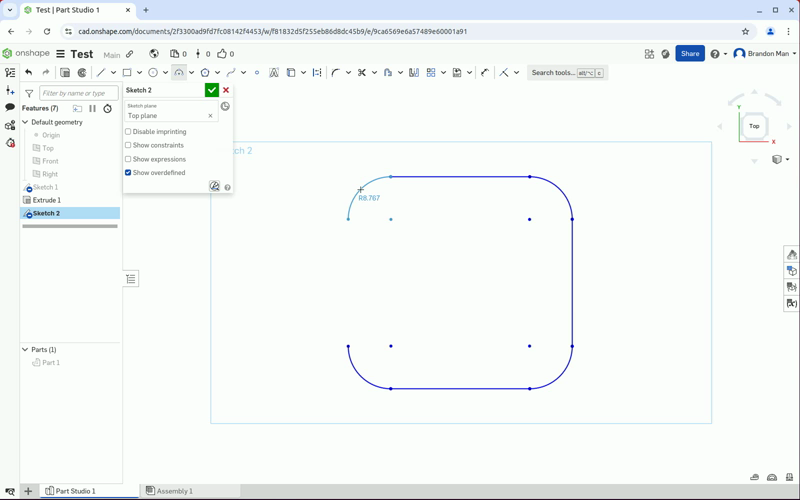
click(360, 189)
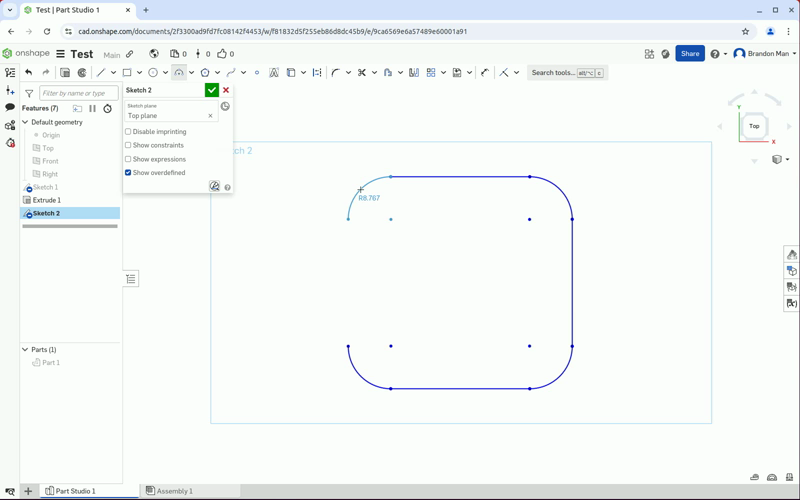
key_up(shift)
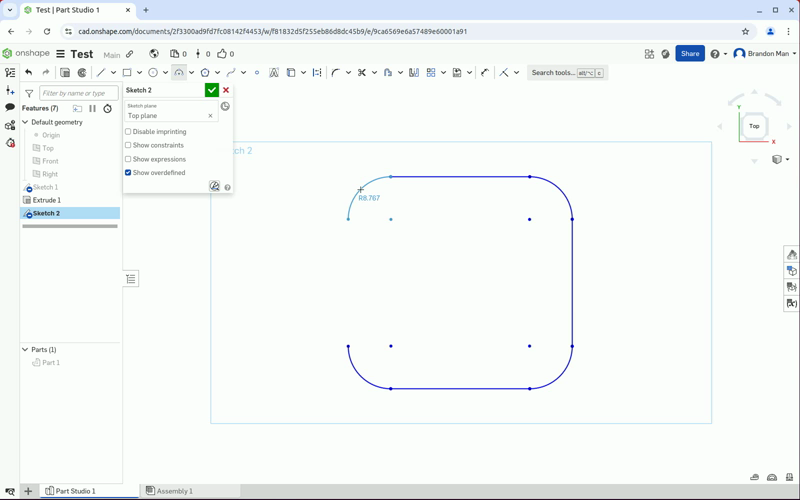
key(esc)
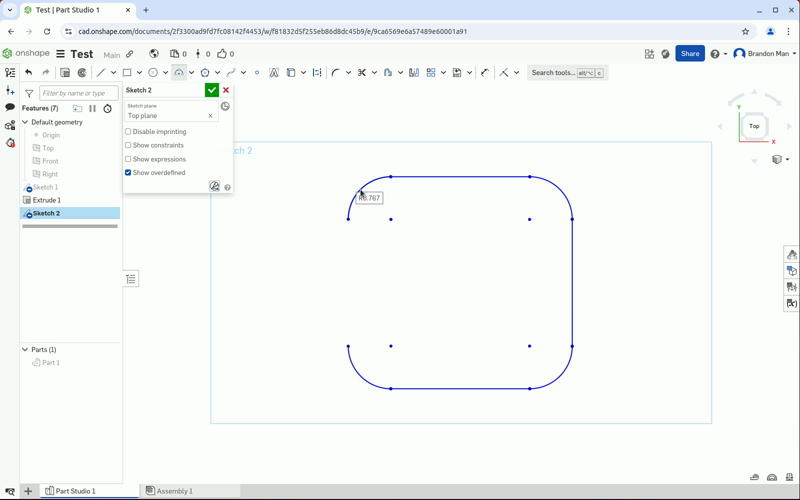
key(l)
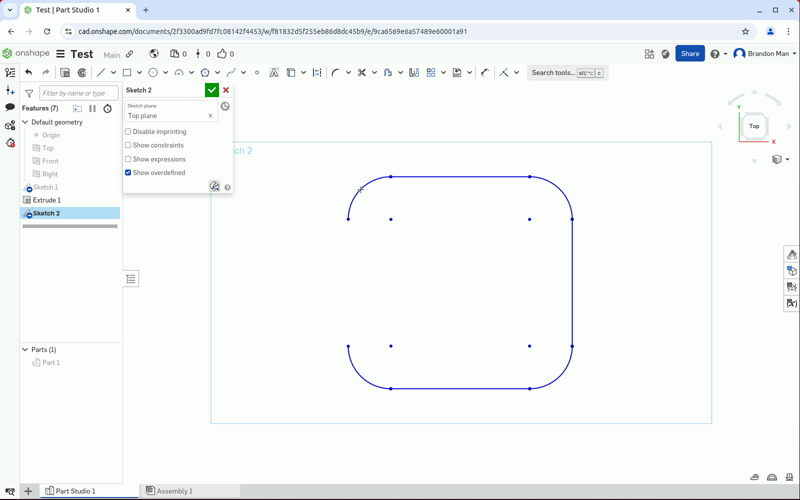
mouse_move(348, 219)
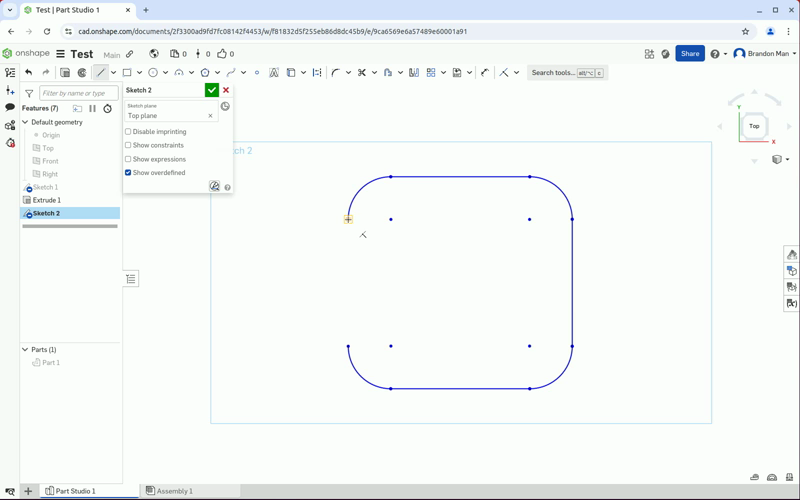
click(348, 219)
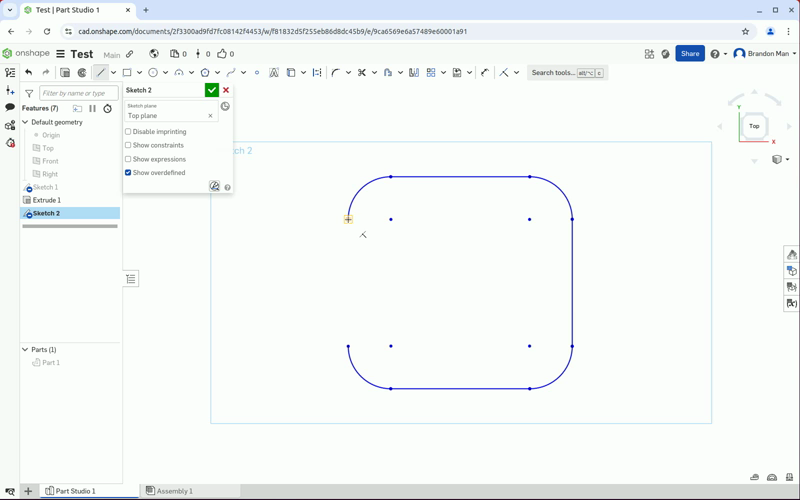
key_down(shift)
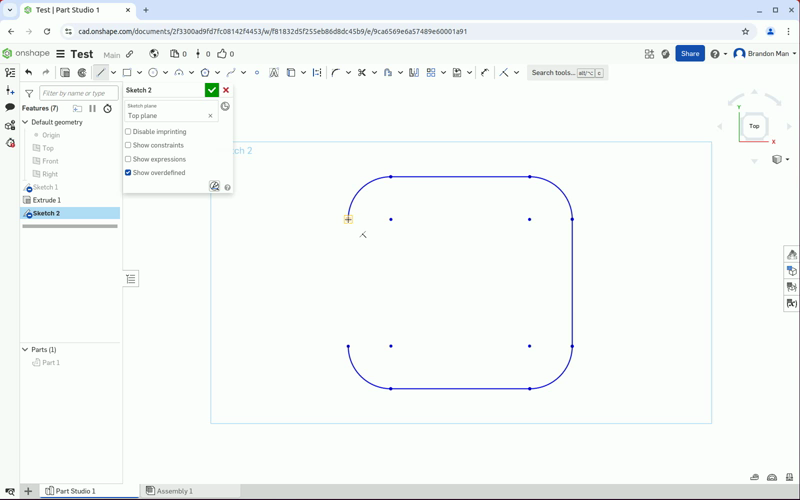
mouse_move(348, 346)
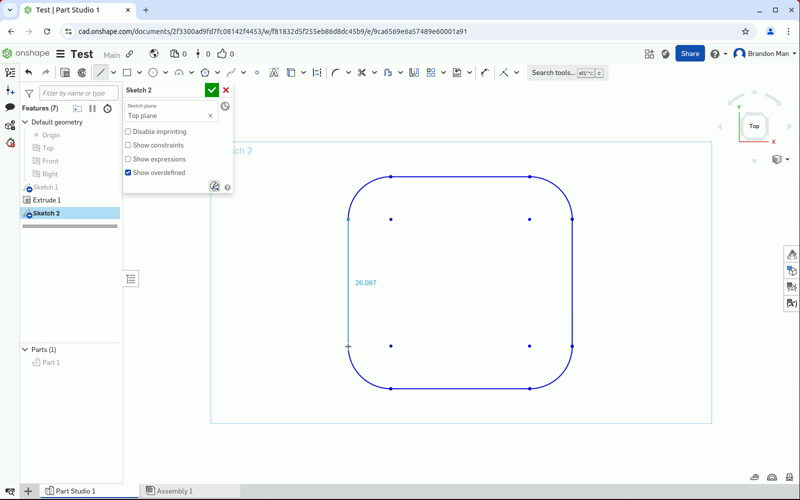
key_up(shift)
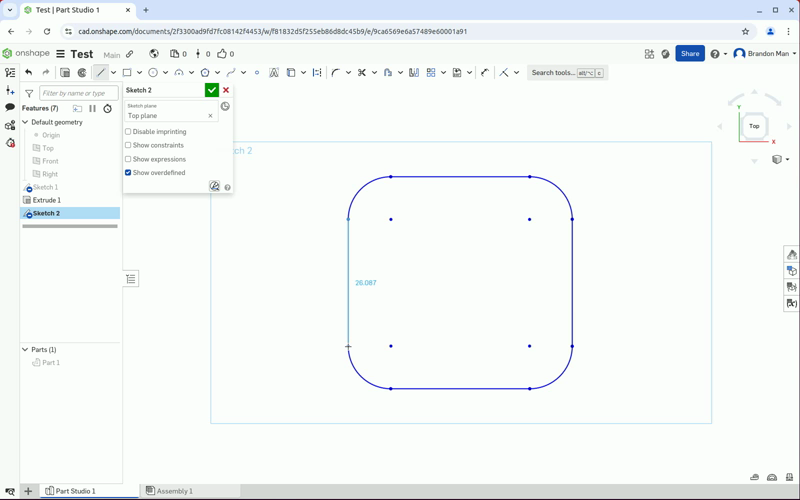
click(348, 346)
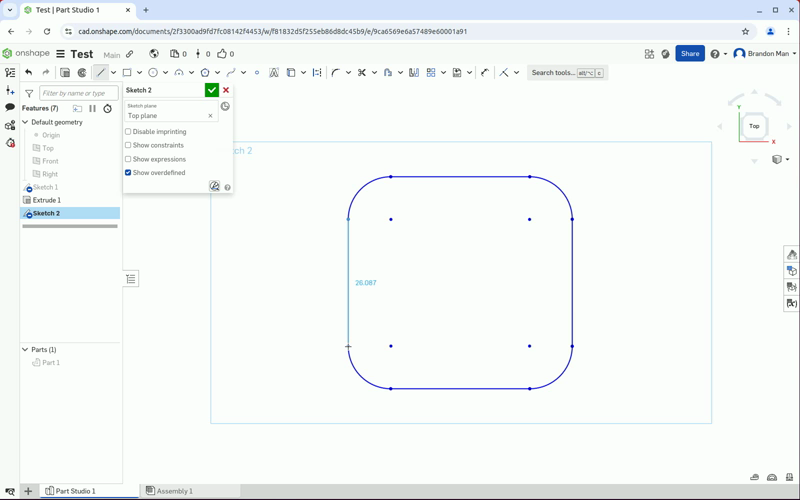
key(esc)
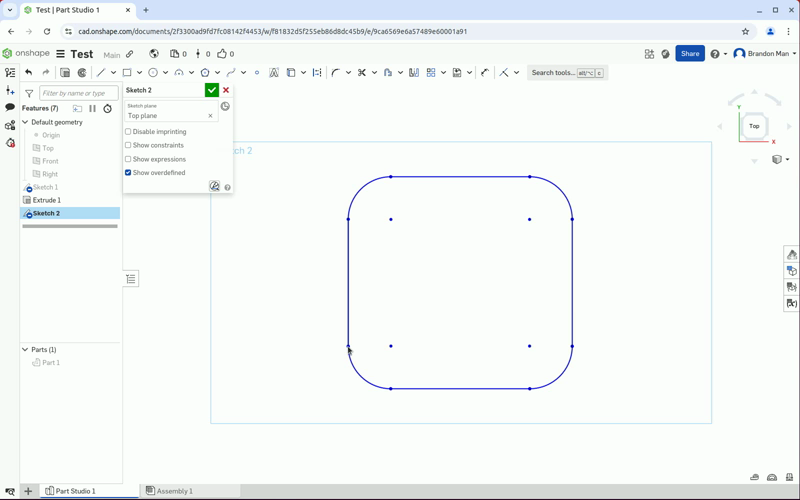
key(a)
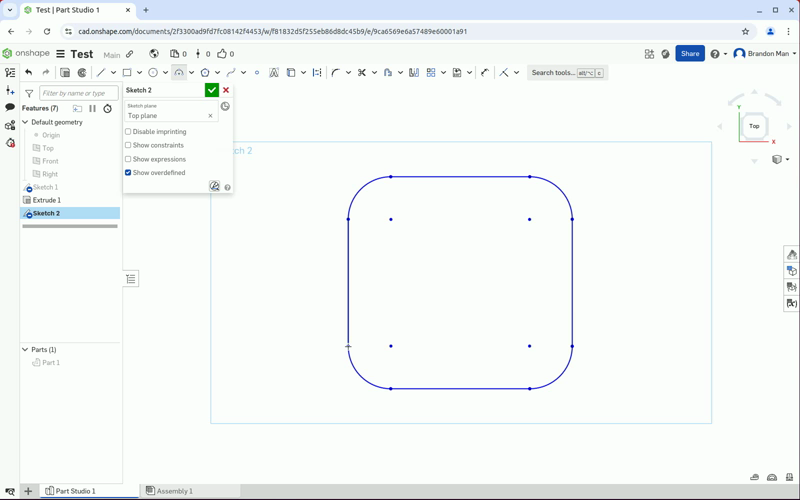
key_down(shift)
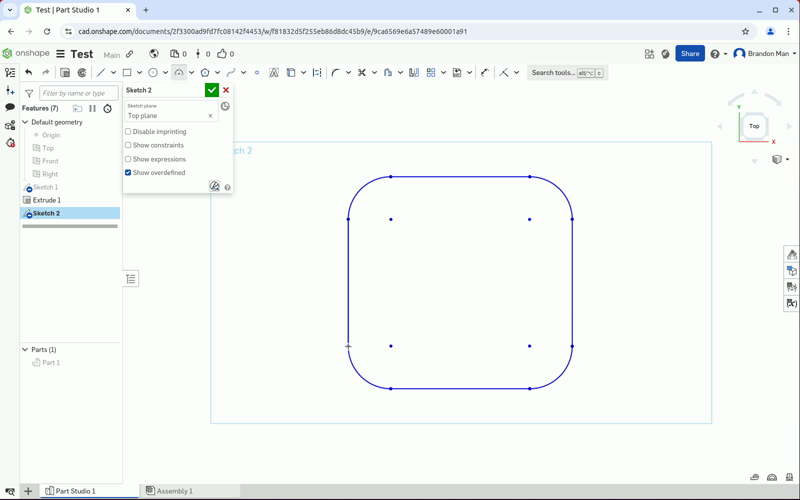
mouse_move(357, 346)
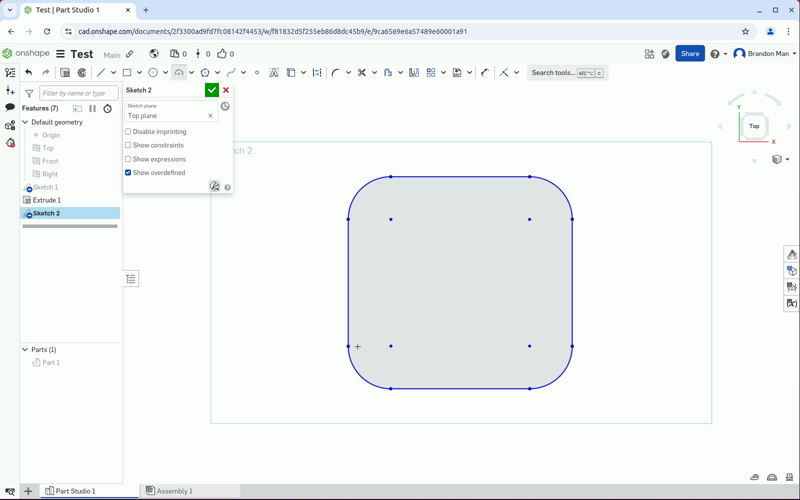
click(357, 346)
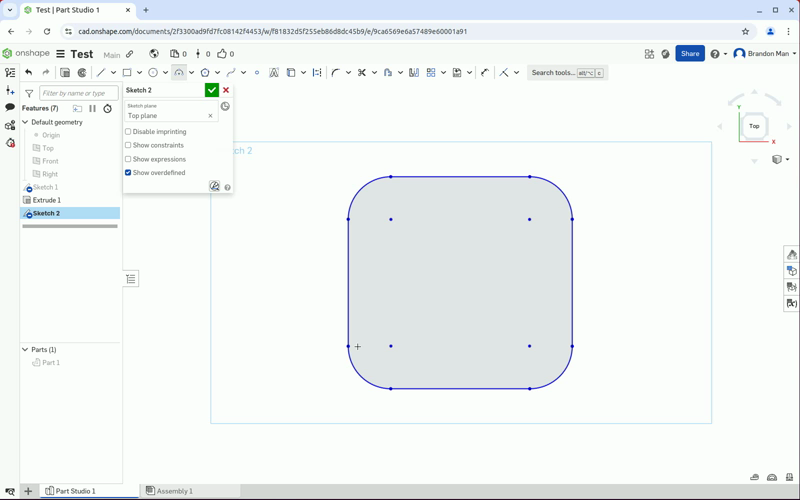
key_up(shift)
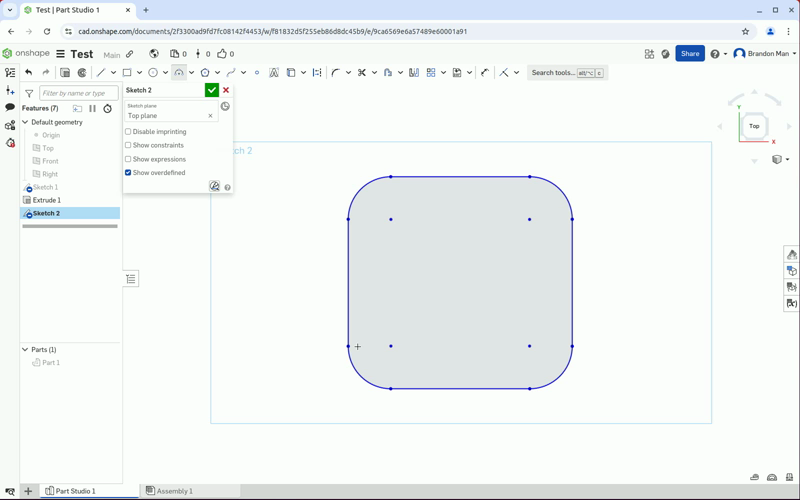
key_down(shift)
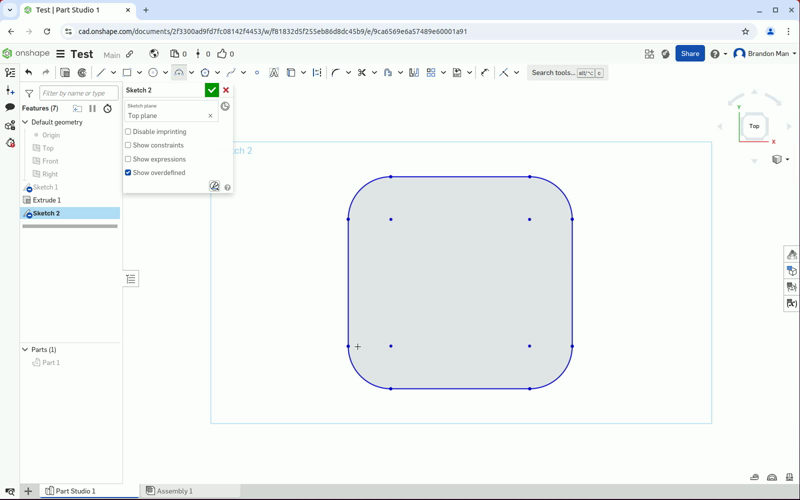
mouse_move(390, 376)
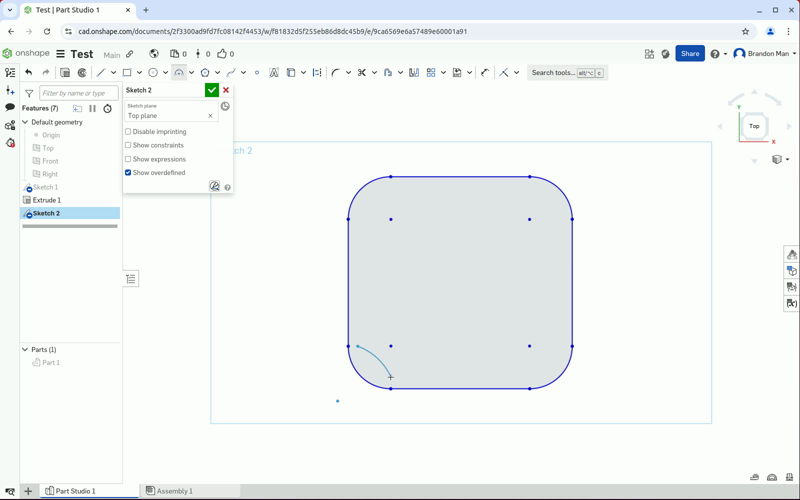
click(390, 376)
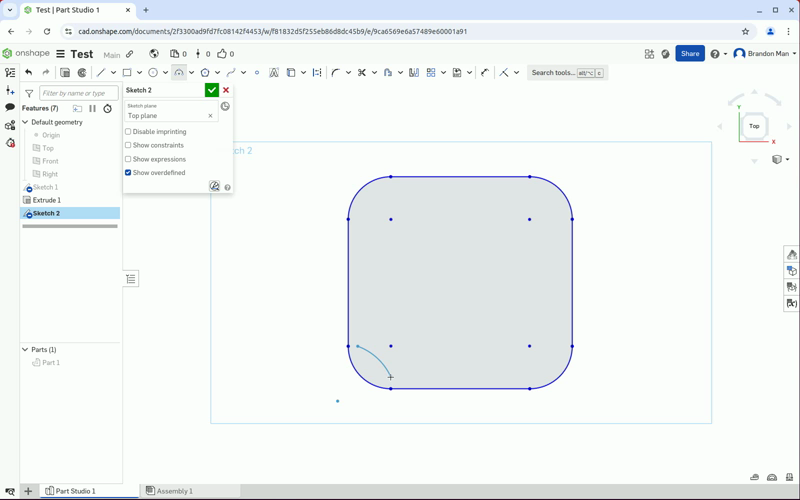
mouse_move(367, 368)
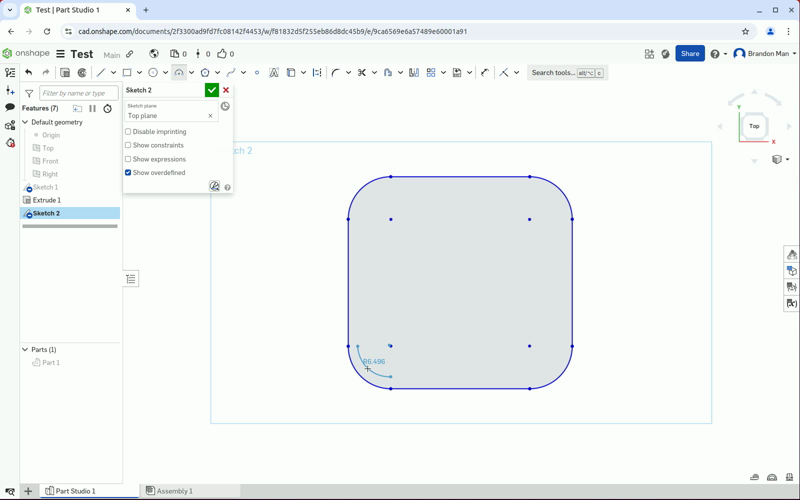
click(367, 368)
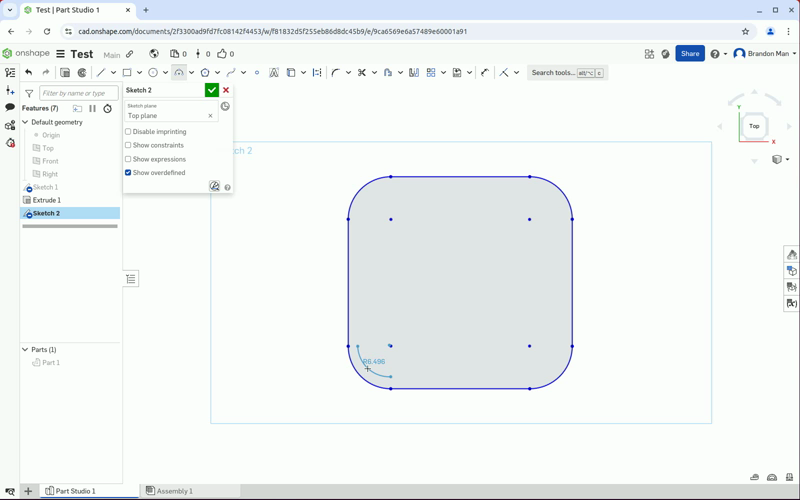
key_up(shift)
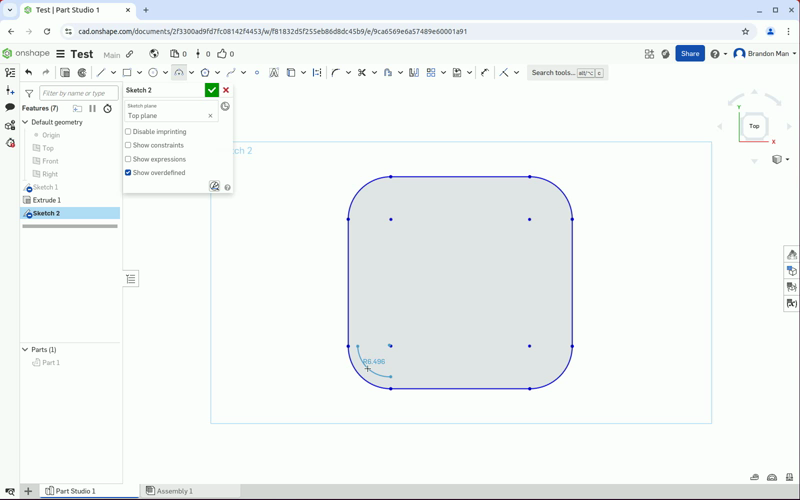
key(esc)
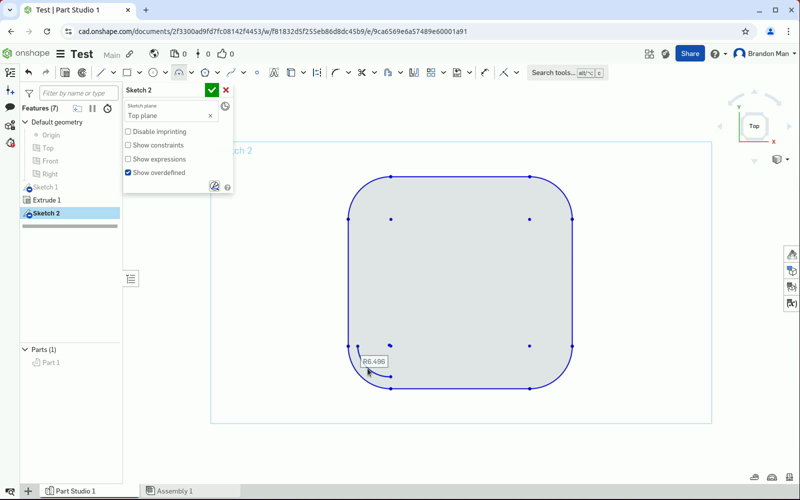
key(l)
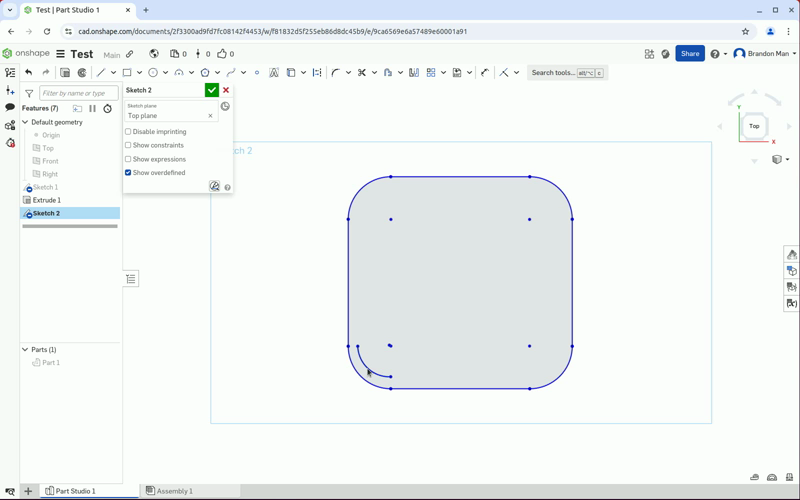
mouse_move(390, 376)
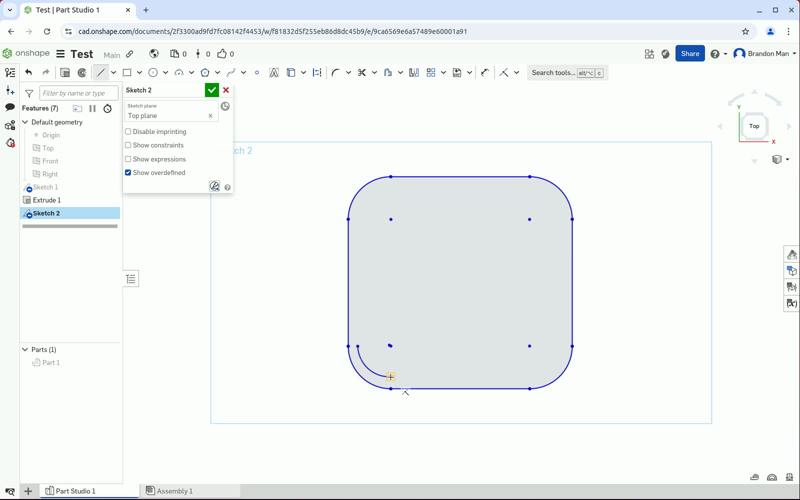
click(390, 376)
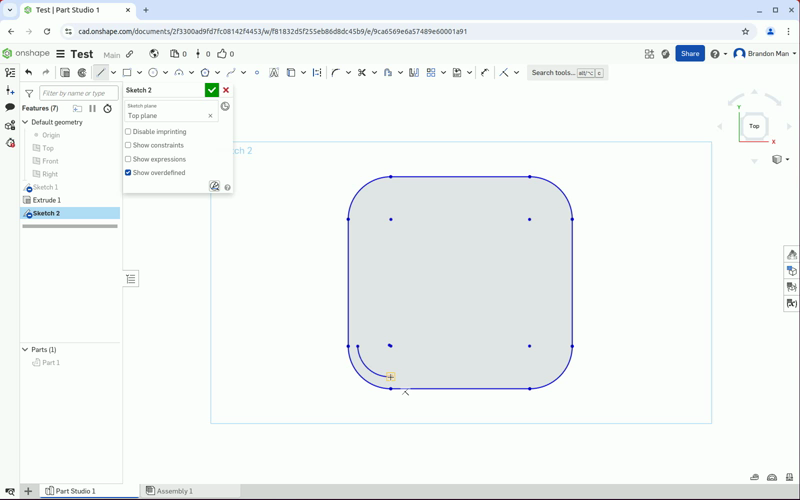
key_down(shift)
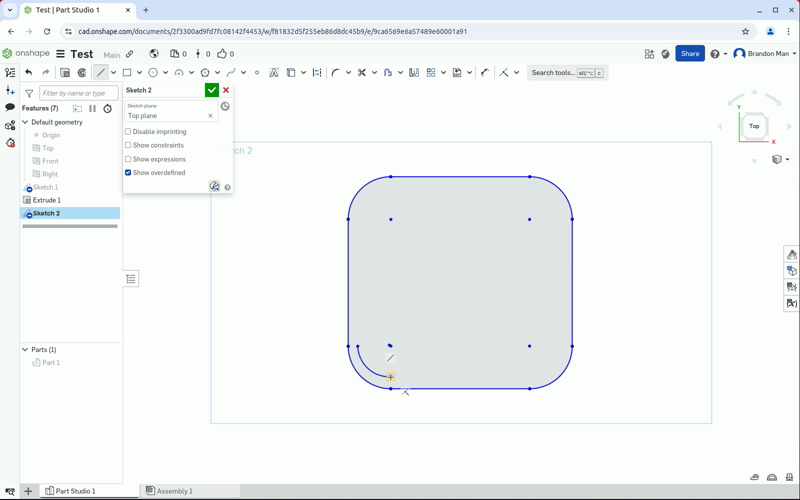
mouse_move(529, 376)
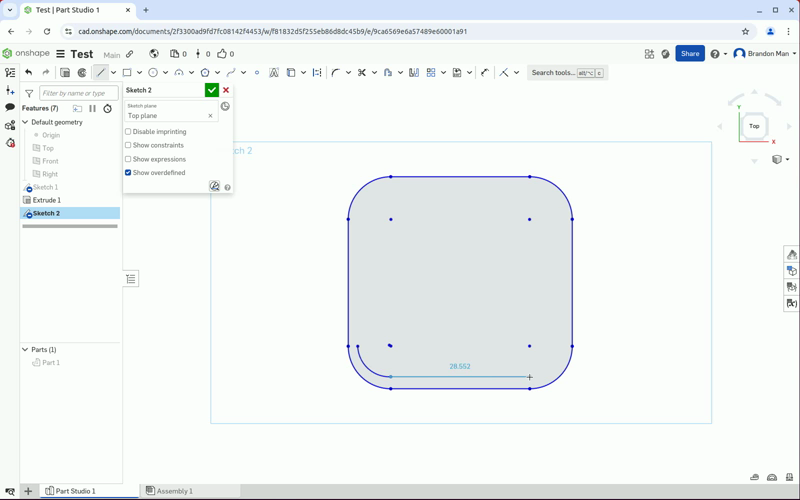
click(529, 376)
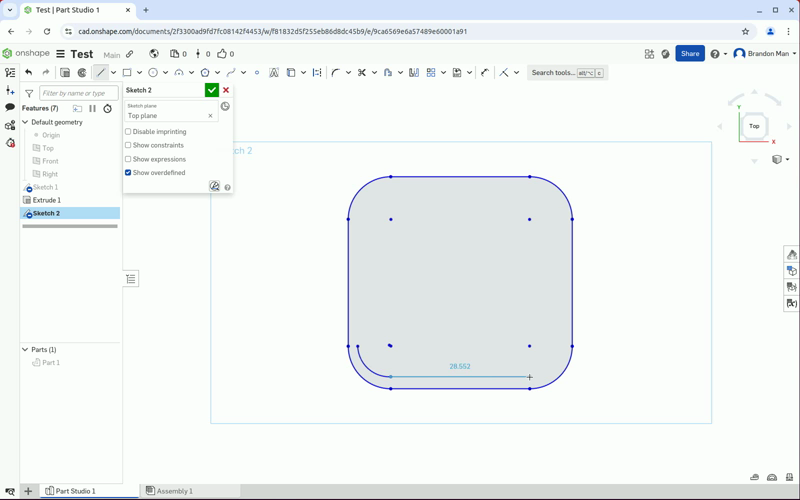
key_up(shift)
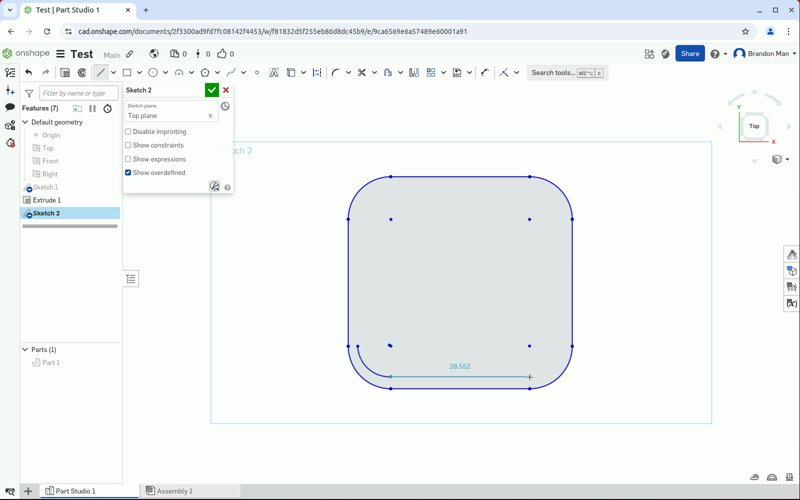
key(esc)
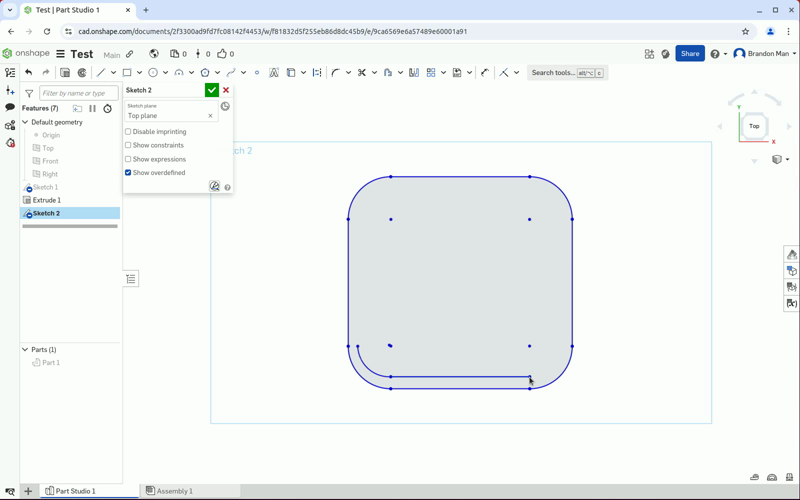
key(a)
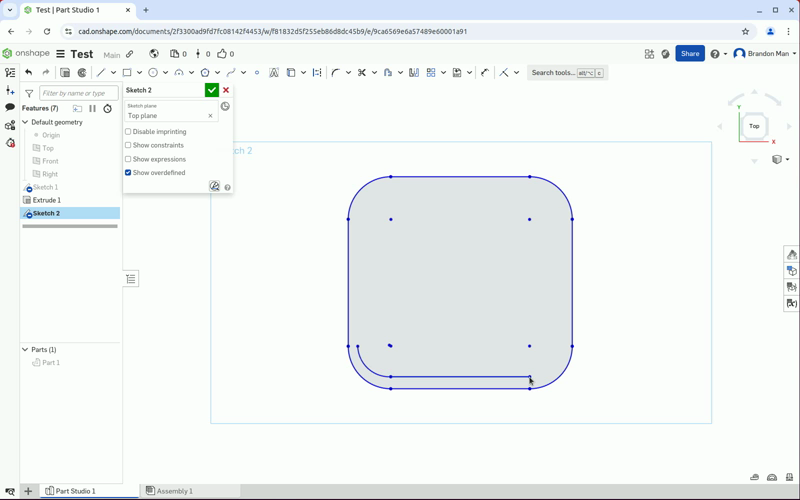
mouse_move(529, 376)
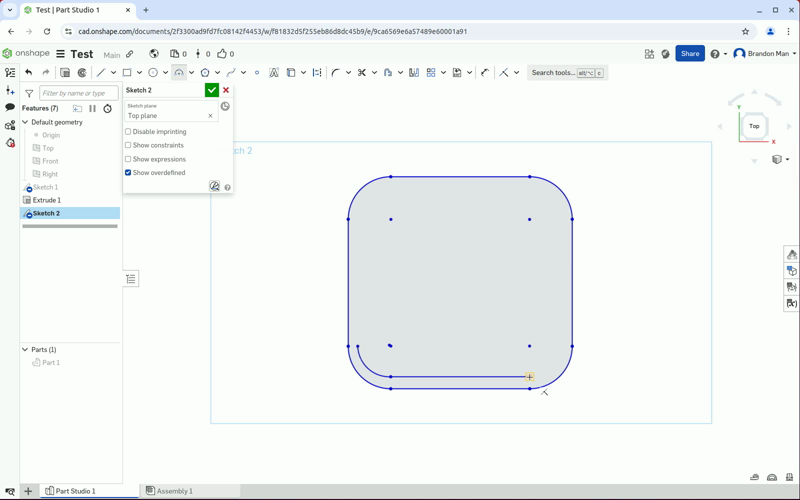
click(529, 376)
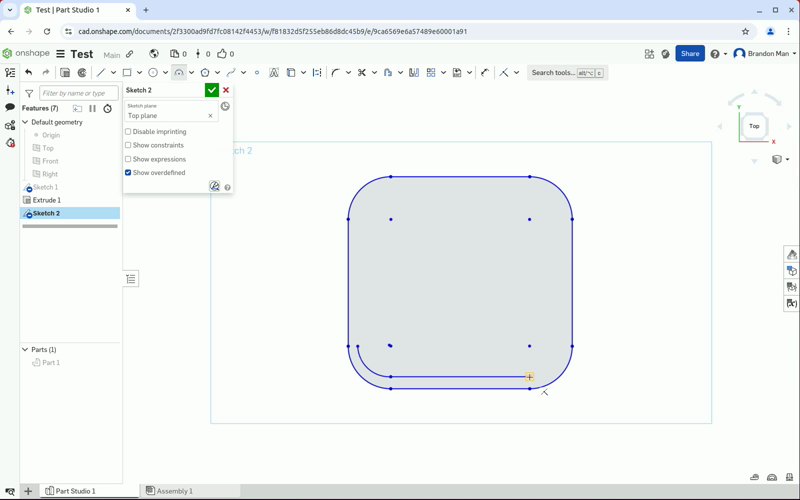
key_down(shift)
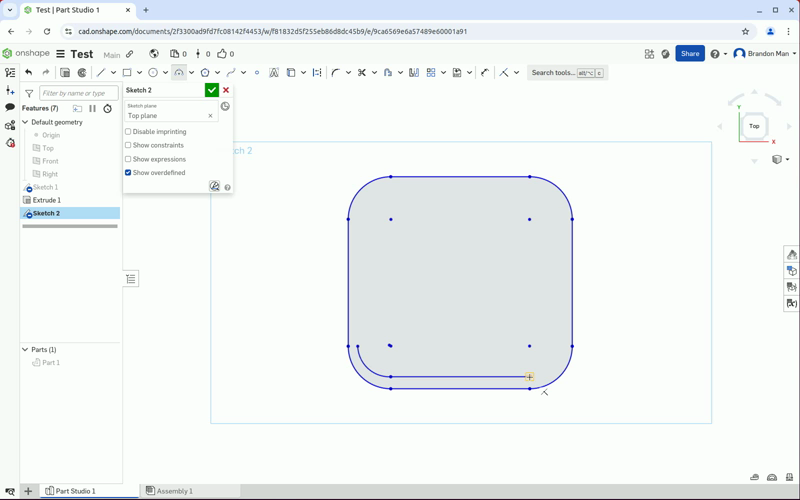
mouse_move(562, 346)
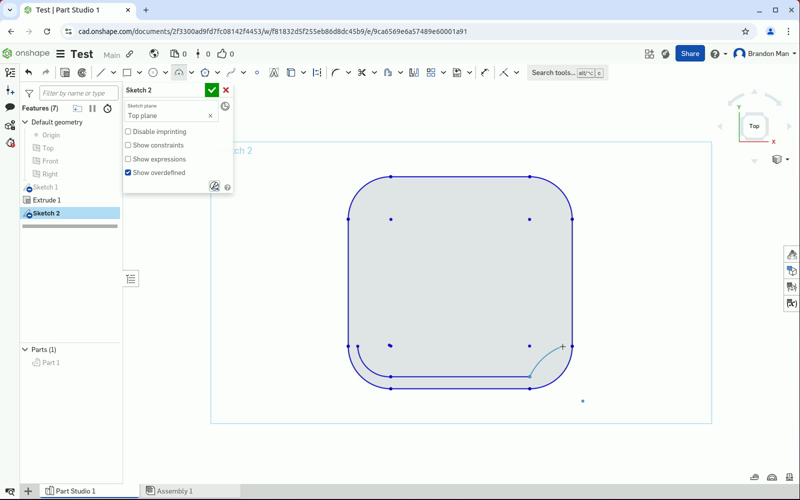
click(562, 346)
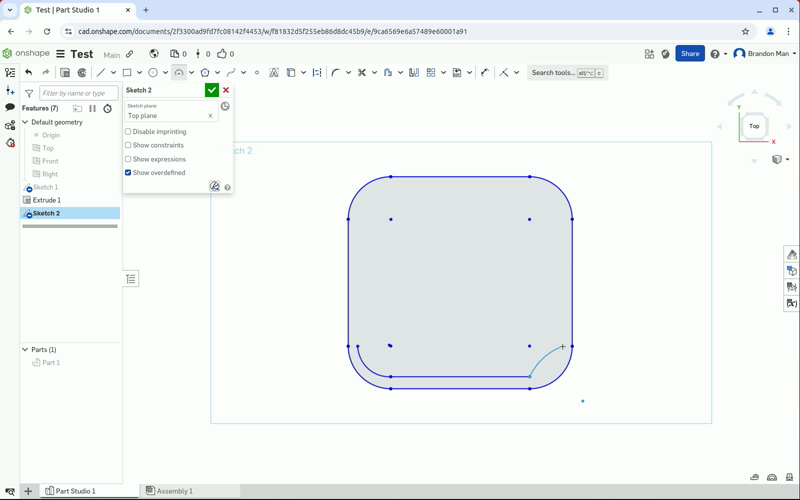
mouse_move(552, 368)
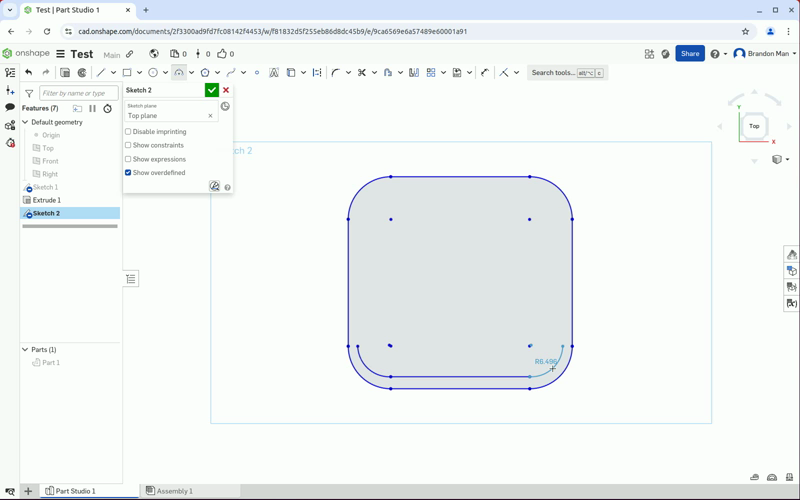
click(552, 368)
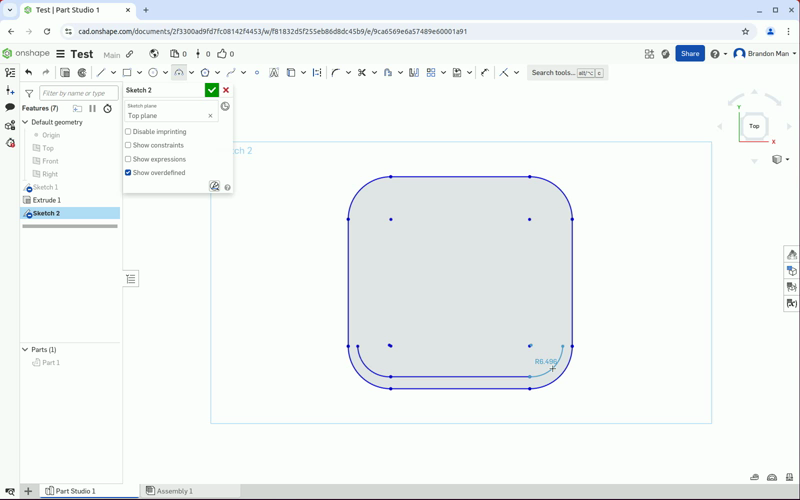
key_up(shift)
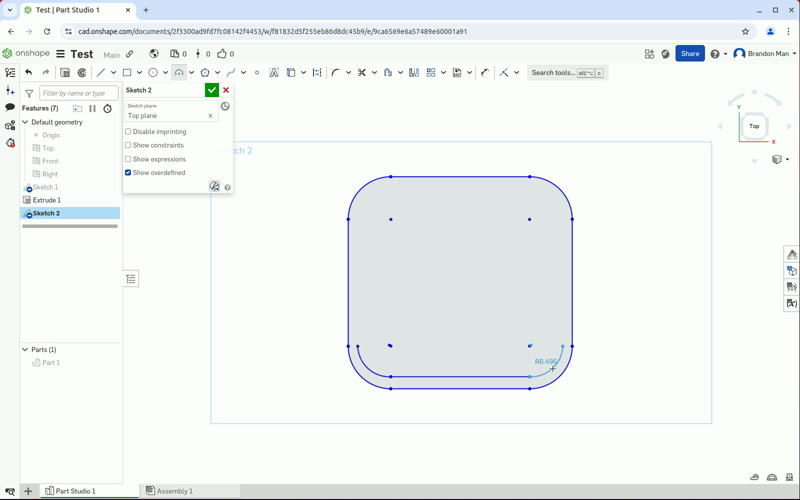
key(esc)
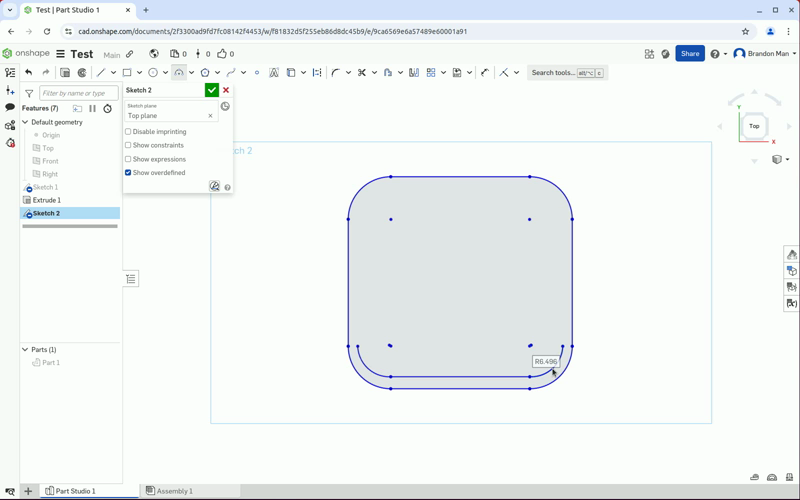
key(l)
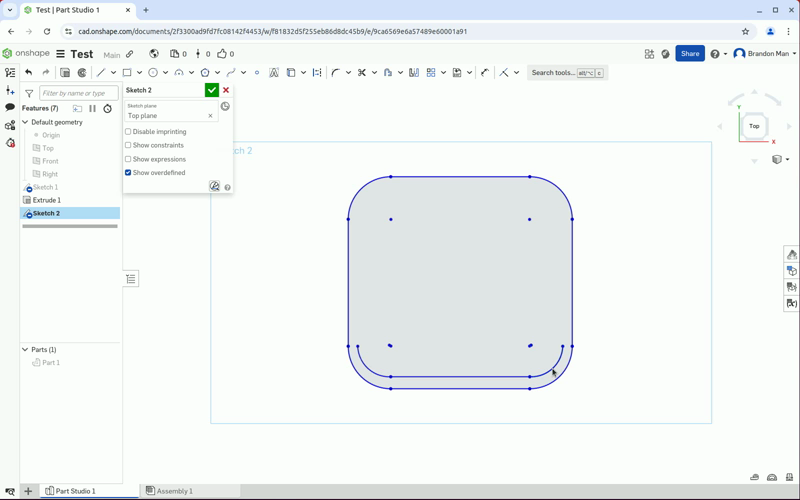
mouse_move(562, 346)
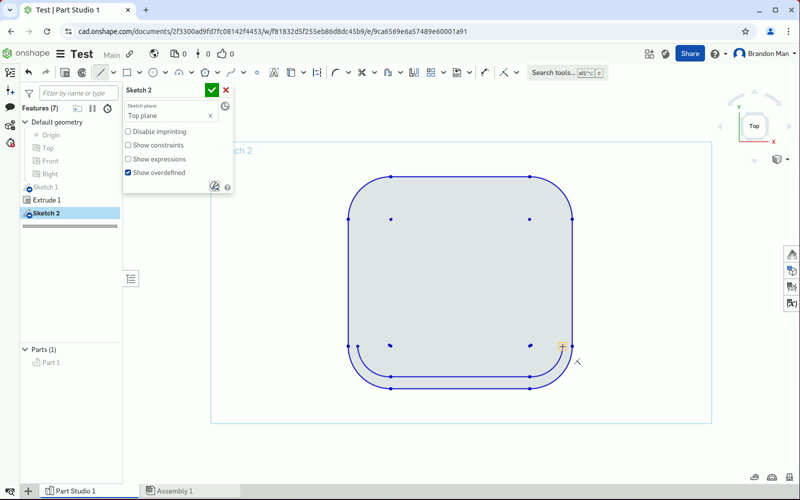
click(562, 346)
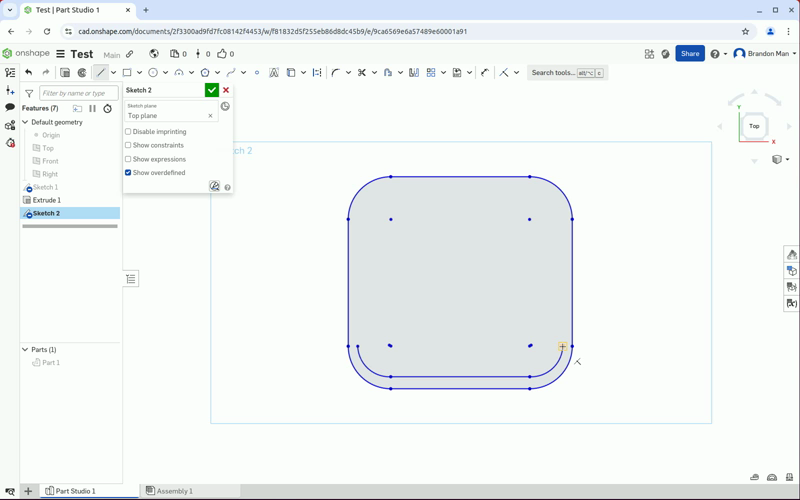
key_down(shift)
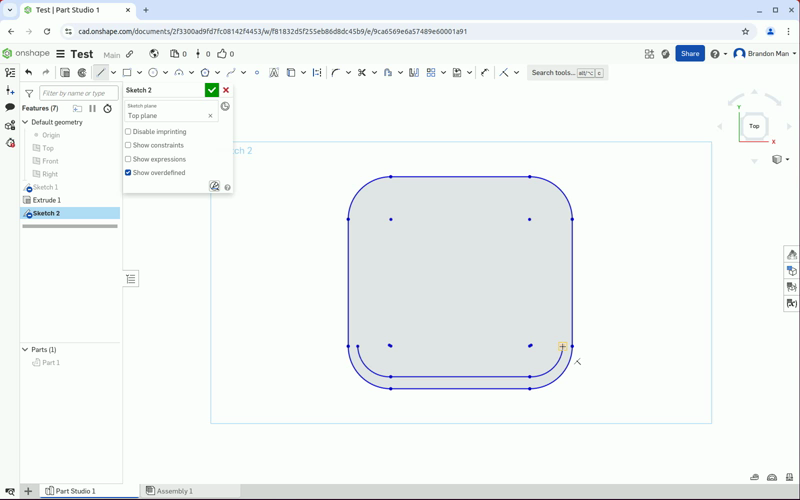
mouse_move(562, 219)
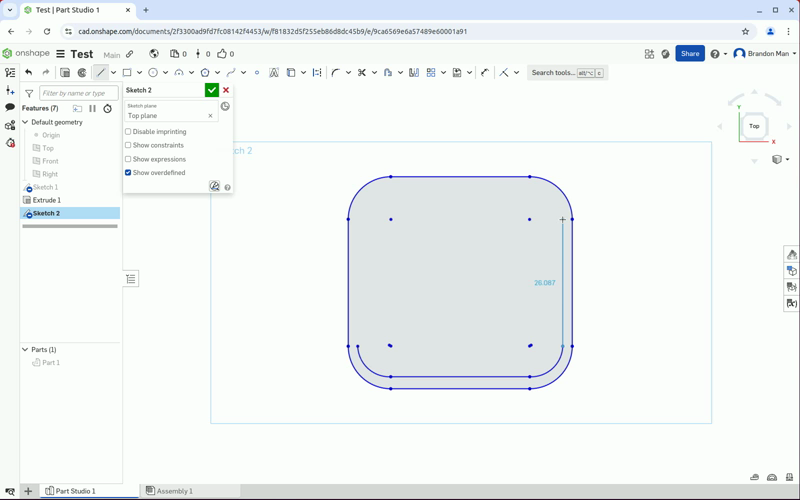
click(562, 219)
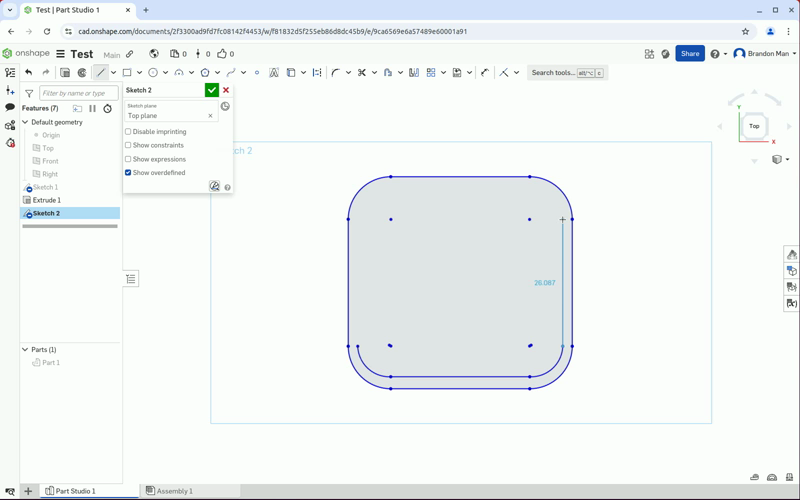
key_up(shift)
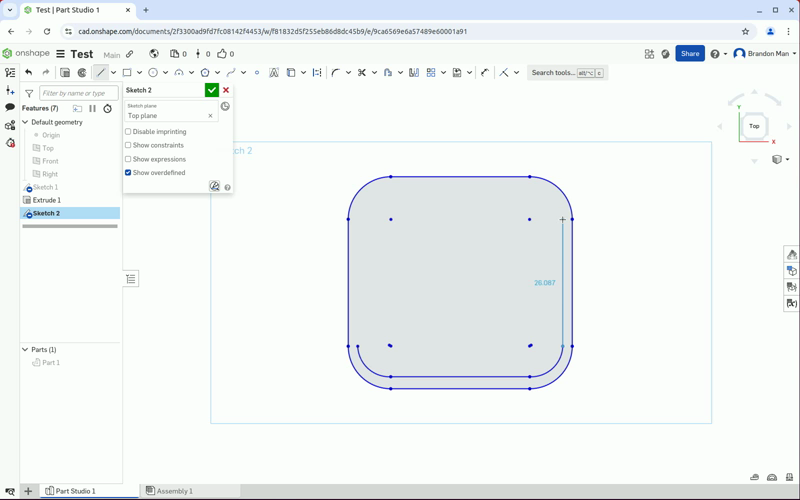
key(esc)
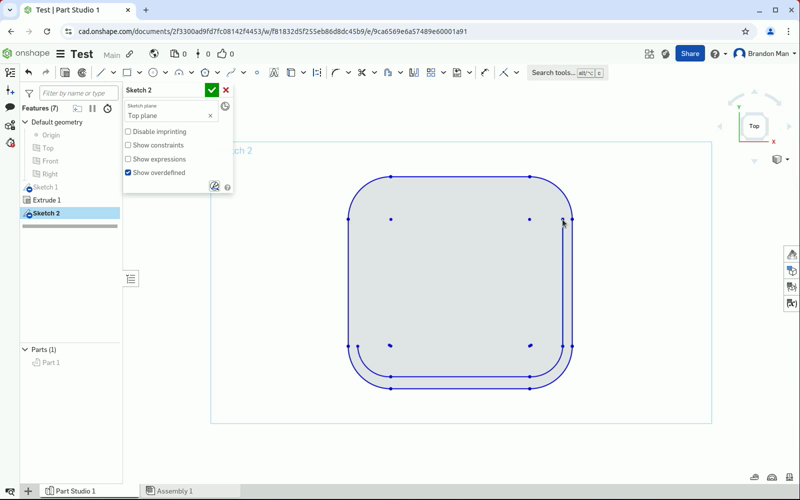
key(a)
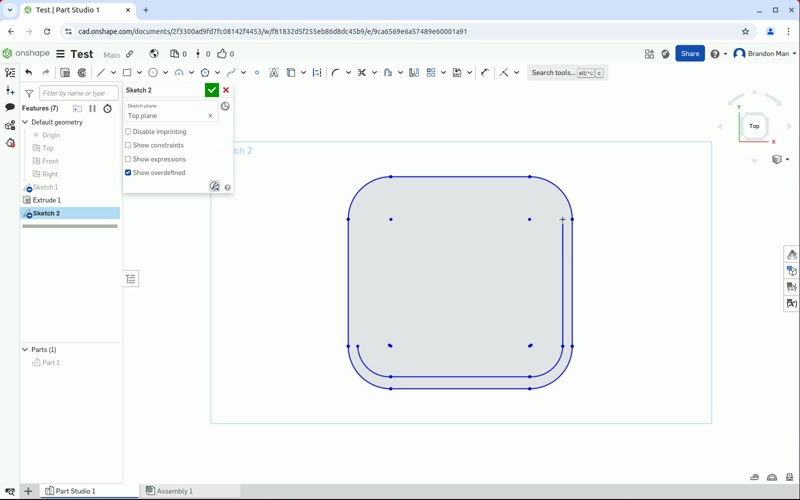
mouse_move(562, 219)
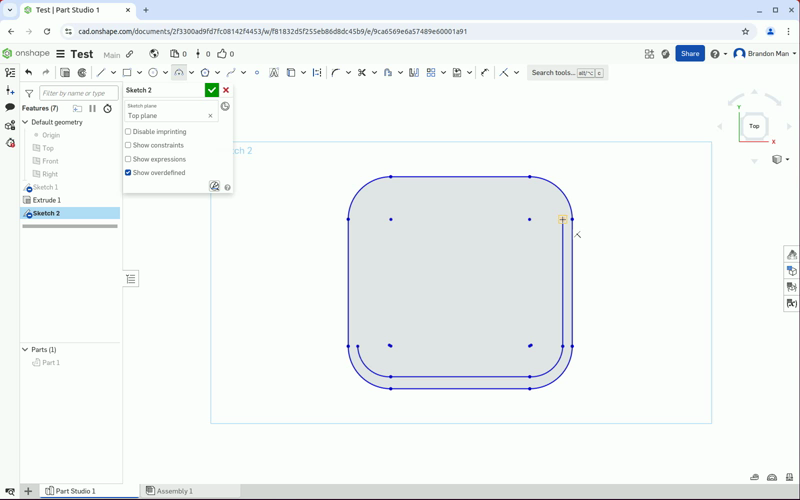
click(562, 219)
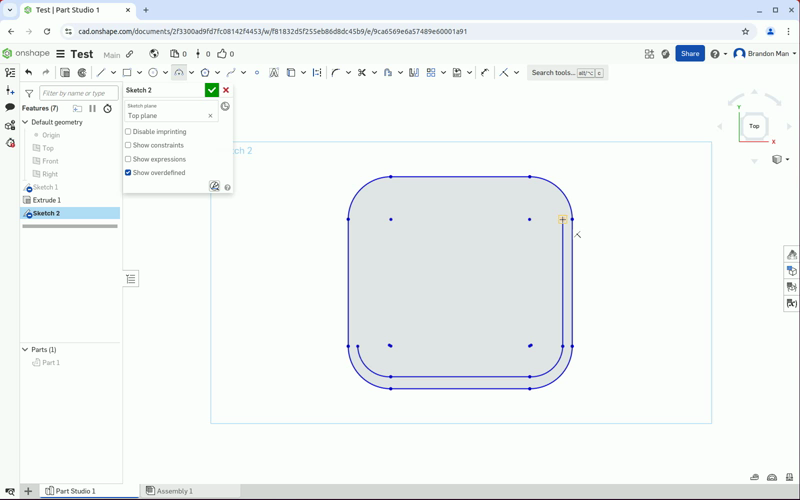
key_down(shift)
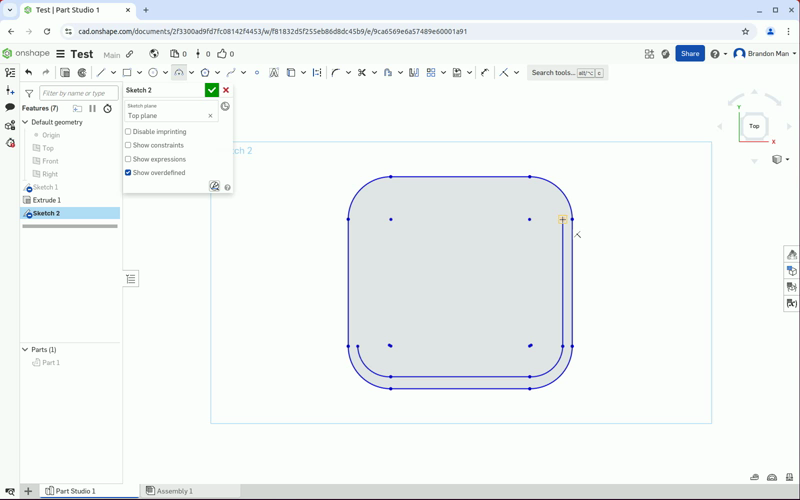
mouse_move(529, 188)
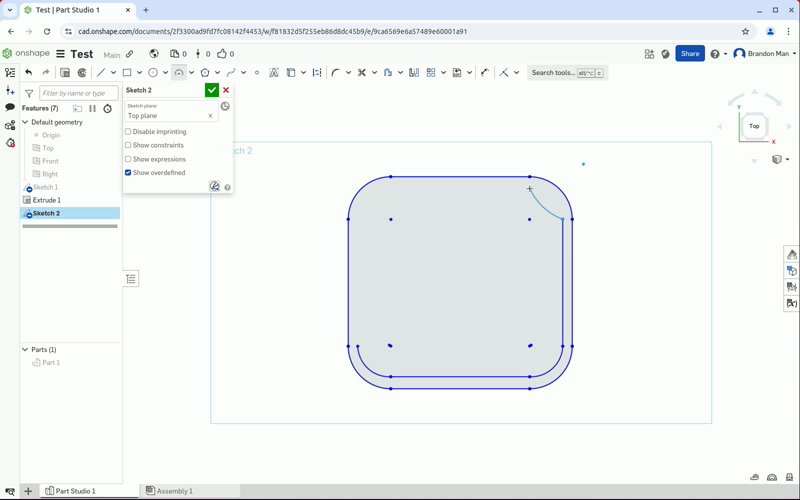
click(529, 188)
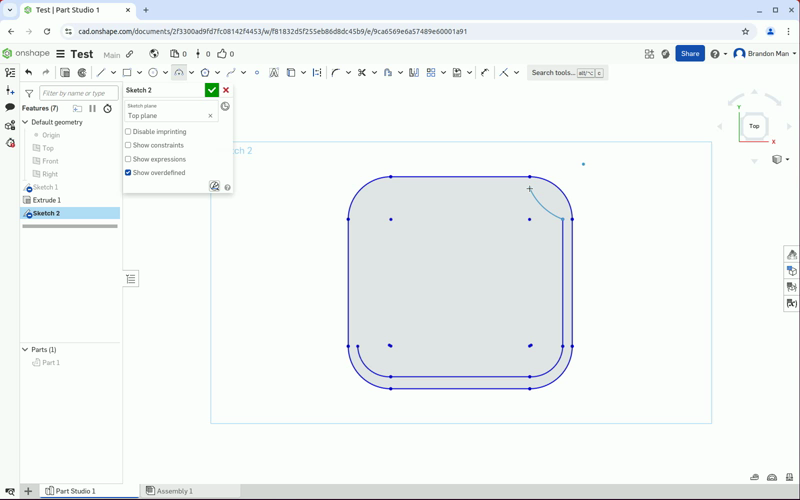
mouse_move(552, 196)
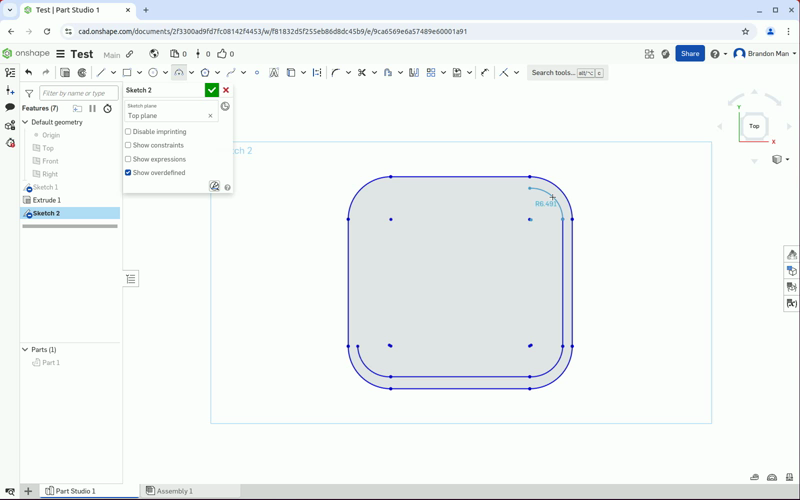
click(552, 196)
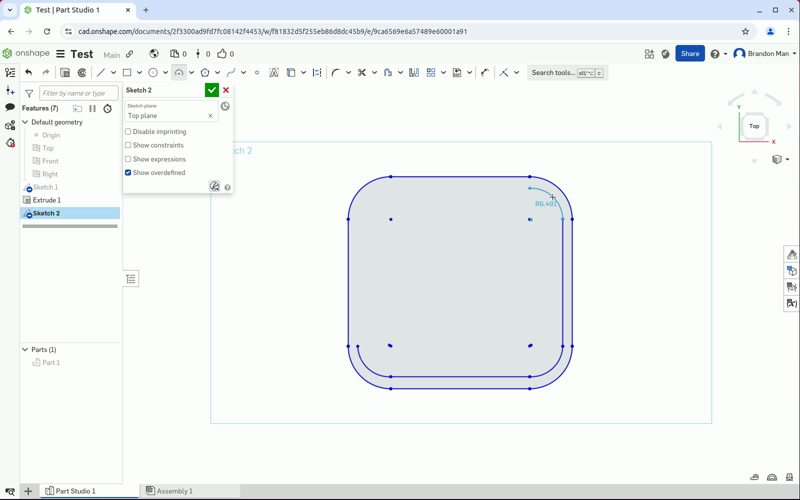
key_up(shift)
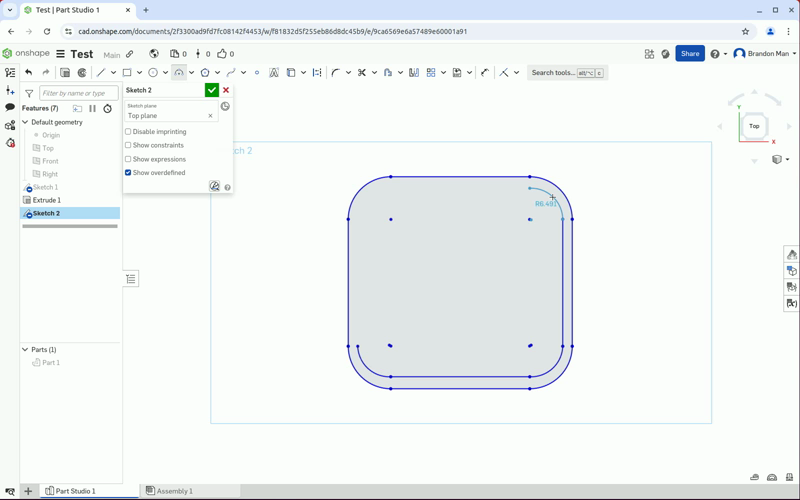
key(esc)
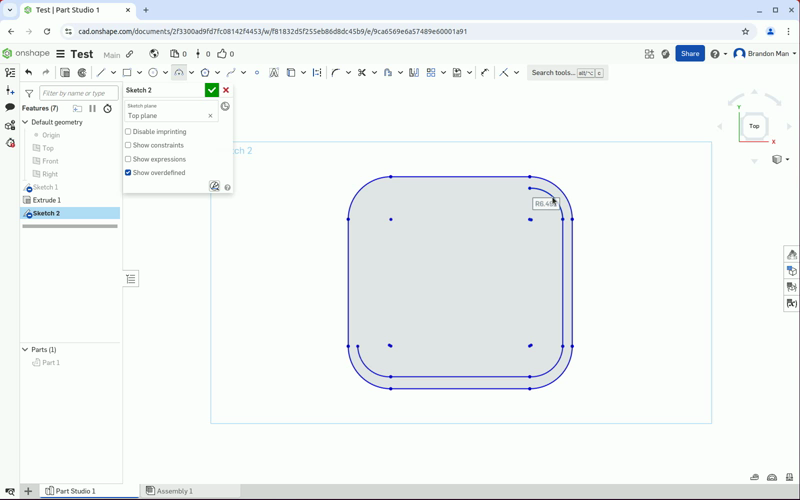
key(l)
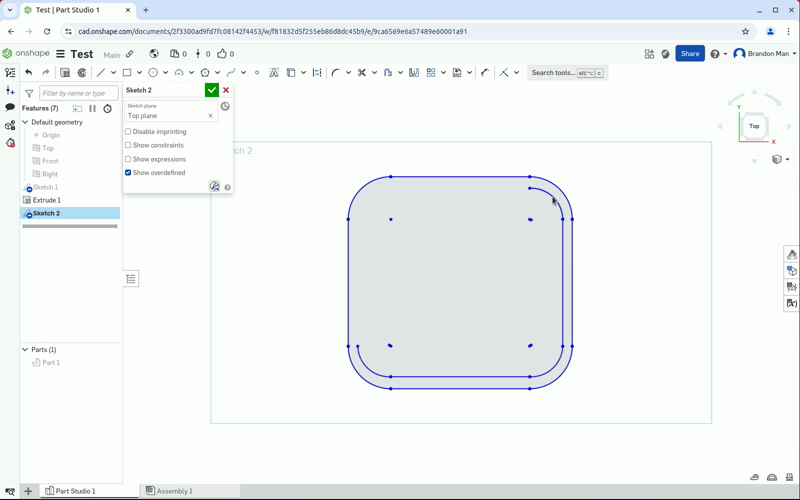
mouse_move(529, 188)
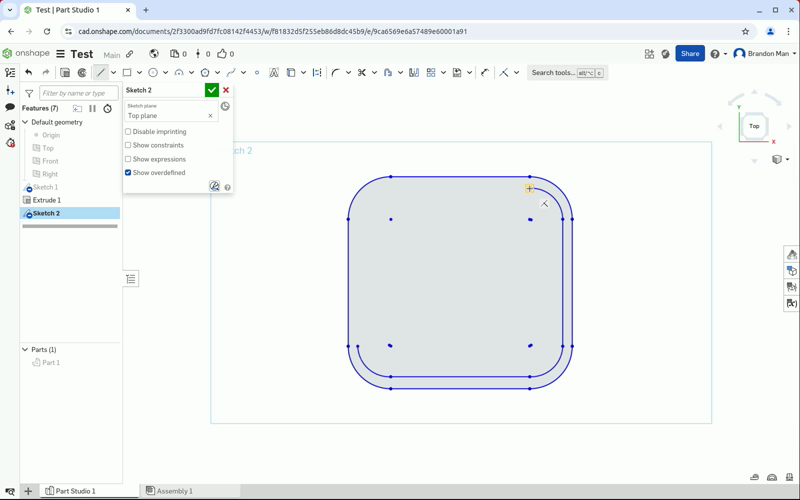
click(529, 188)
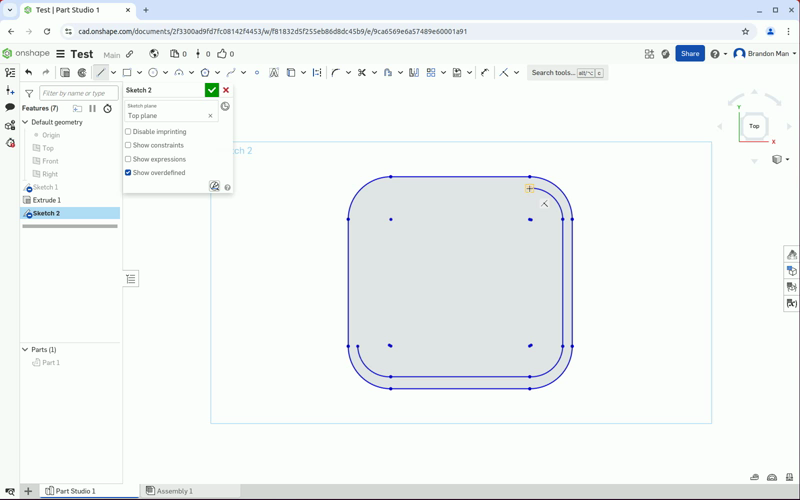
key_down(shift)
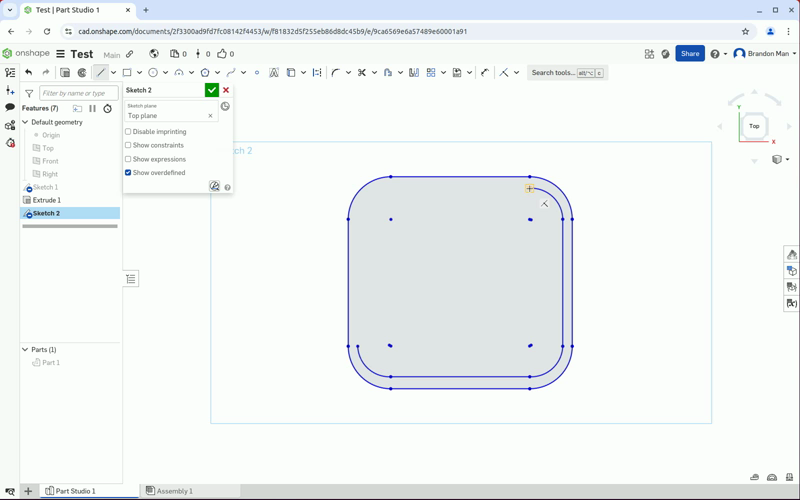
mouse_move(390, 188)
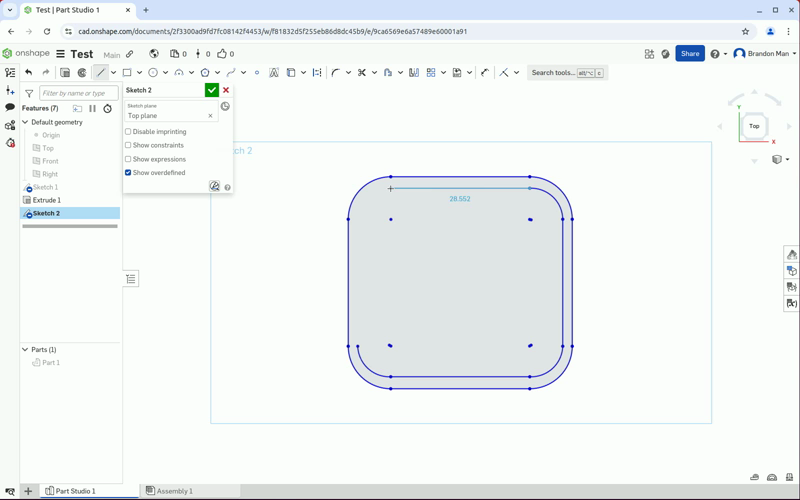
click(390, 188)
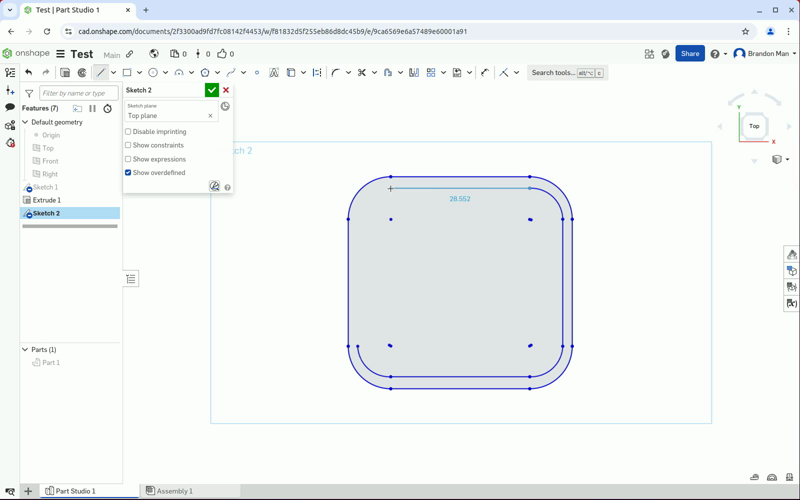
key_up(shift)
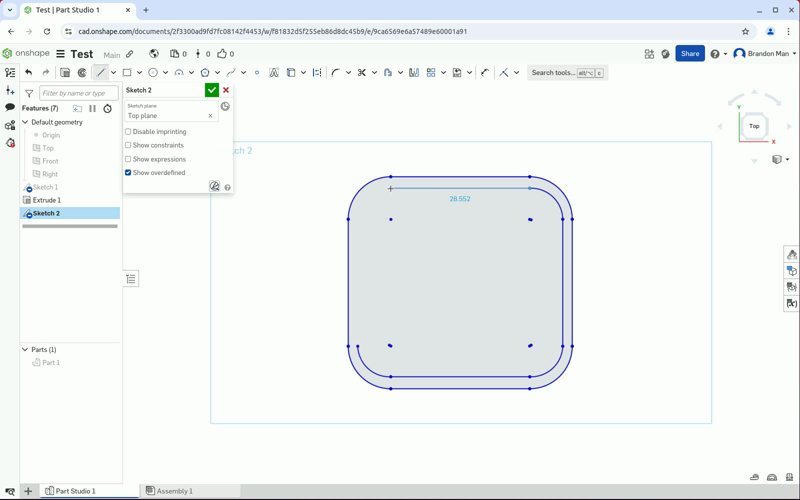
key(esc)
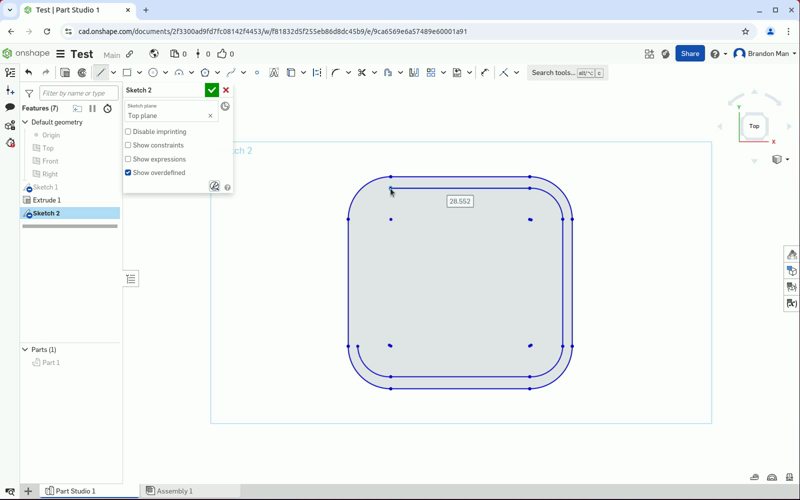
key(a)
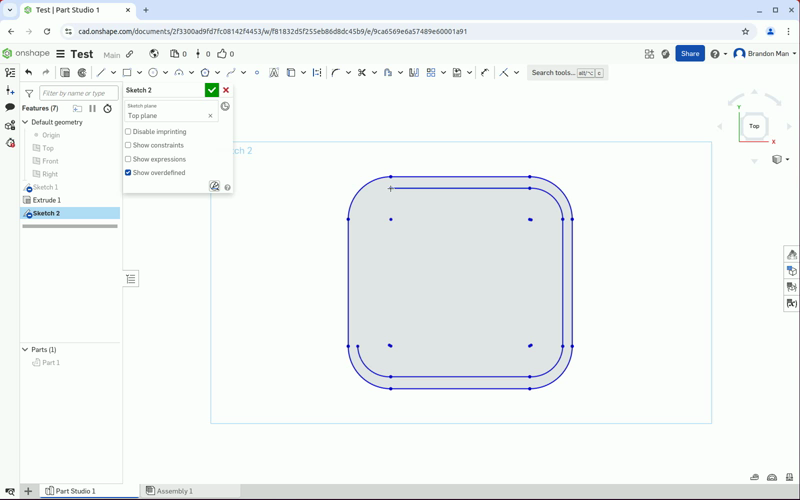
mouse_move(390, 188)
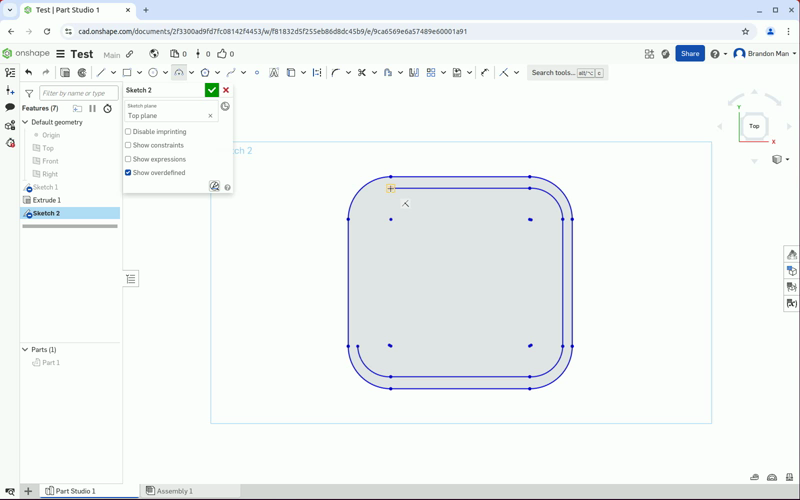
click(390, 188)
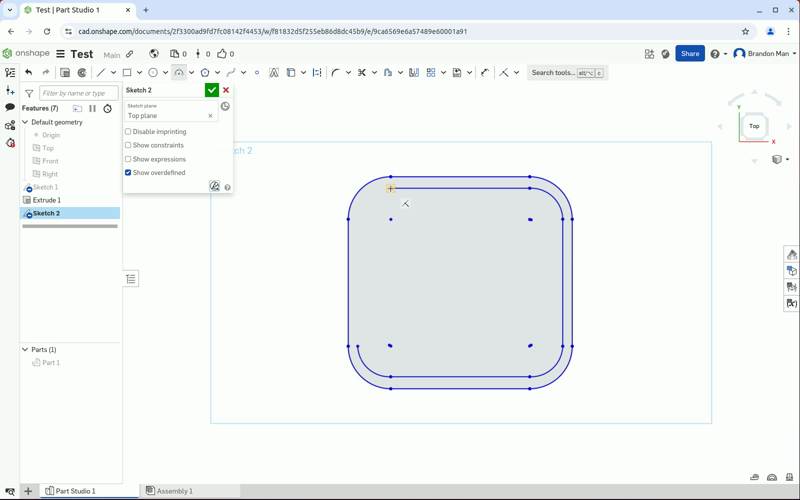
key_down(shift)
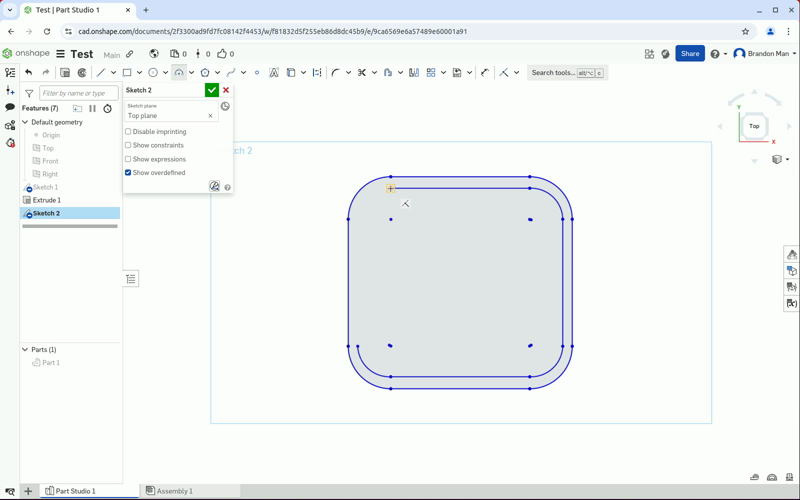
mouse_move(357, 219)
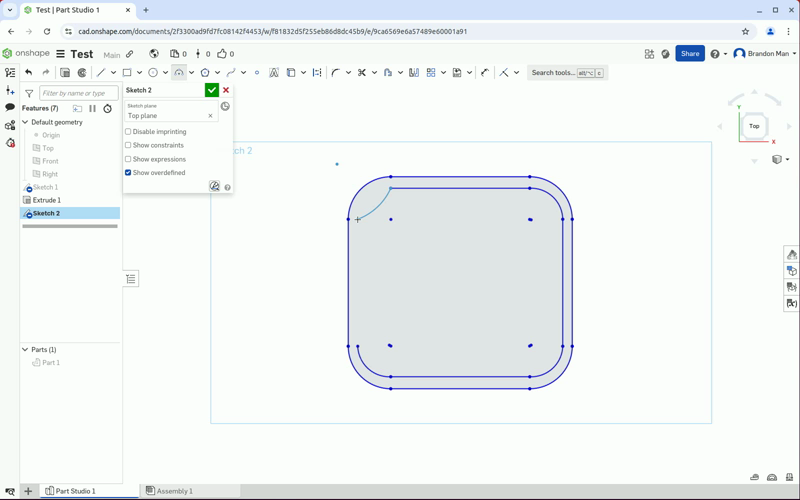
click(357, 219)
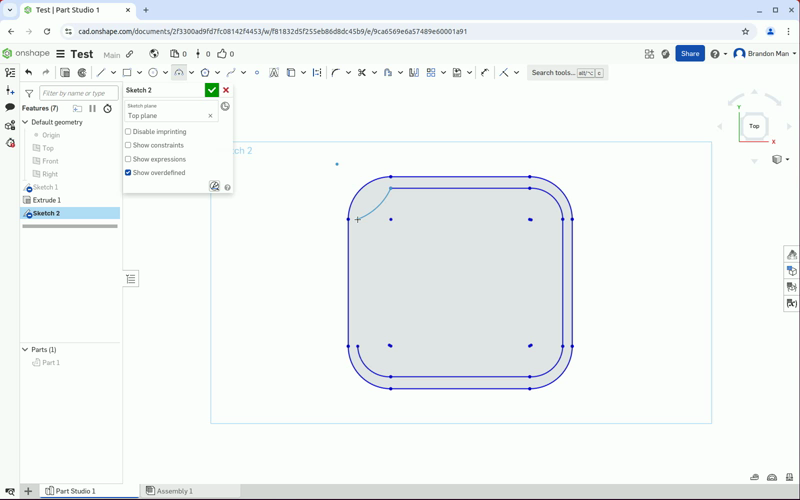
mouse_move(367, 196)
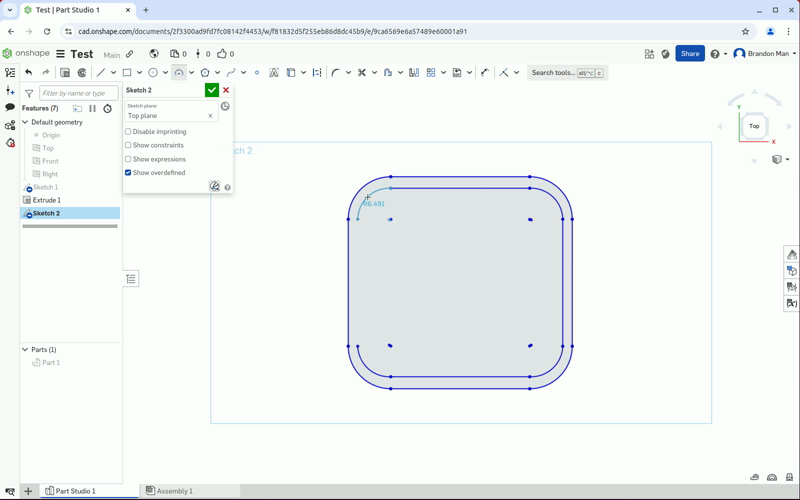
click(367, 196)
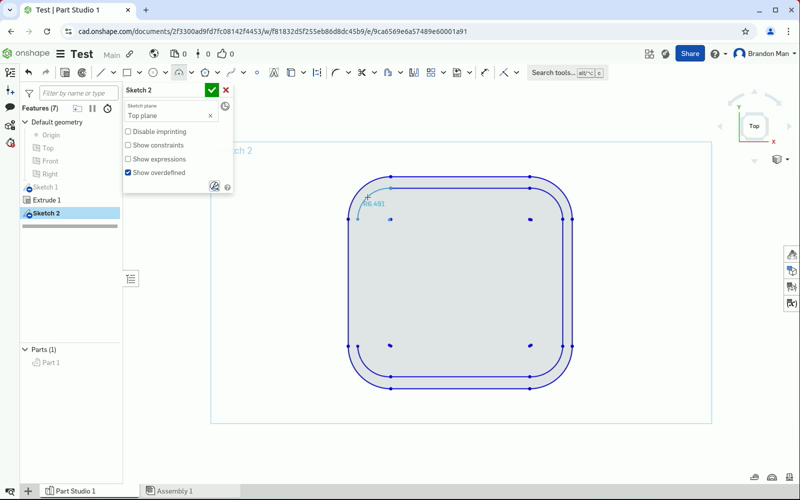
key_up(shift)
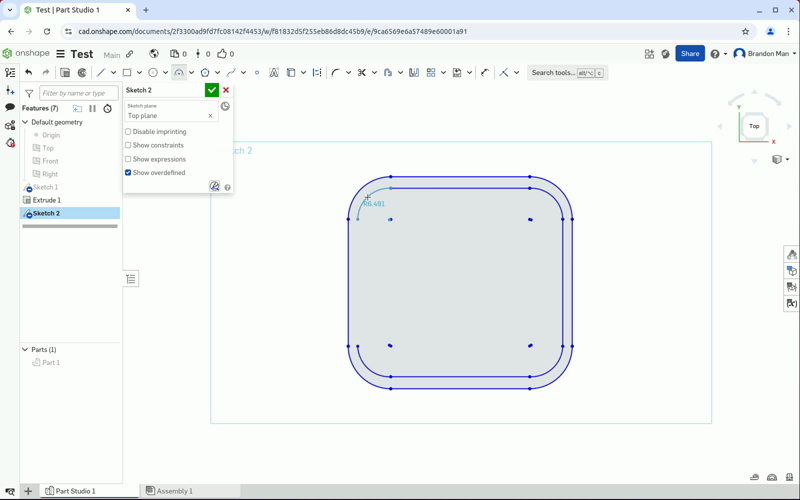
key(esc)
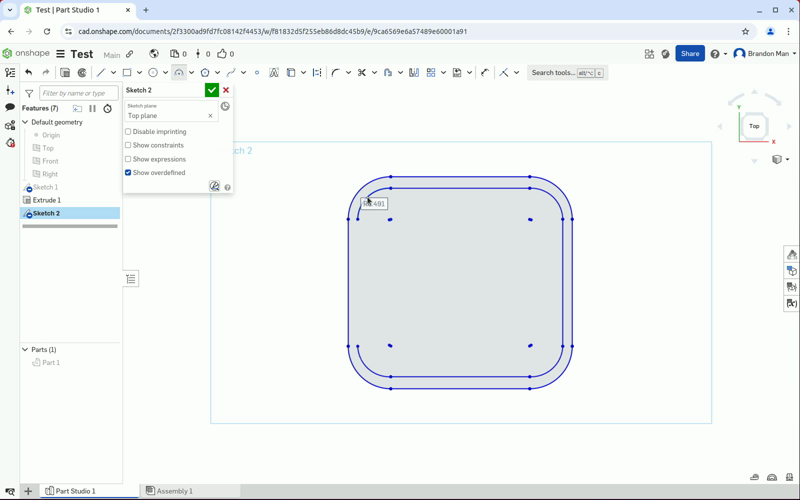
key(l)
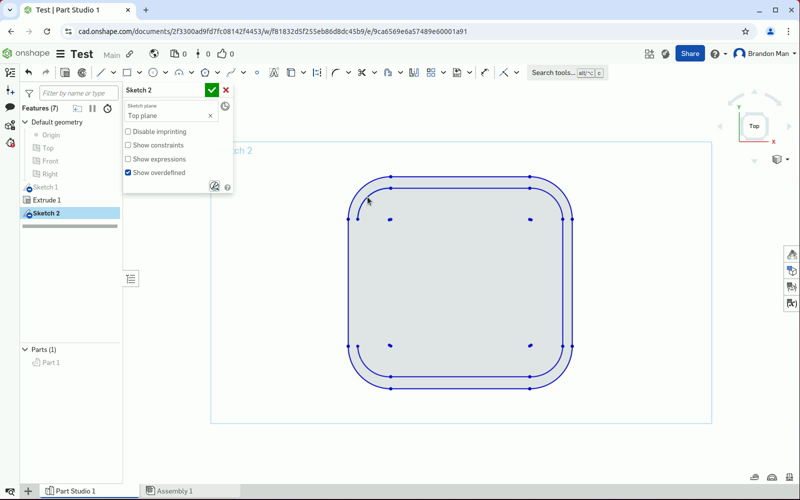
mouse_move(357, 219)
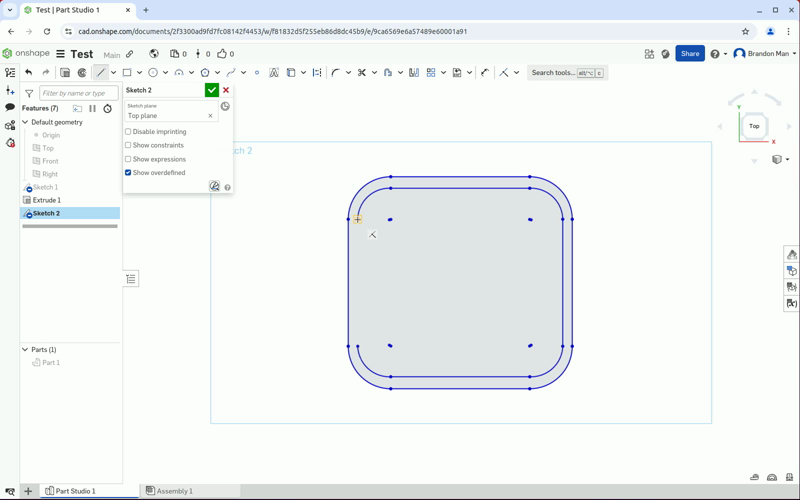
click(357, 219)
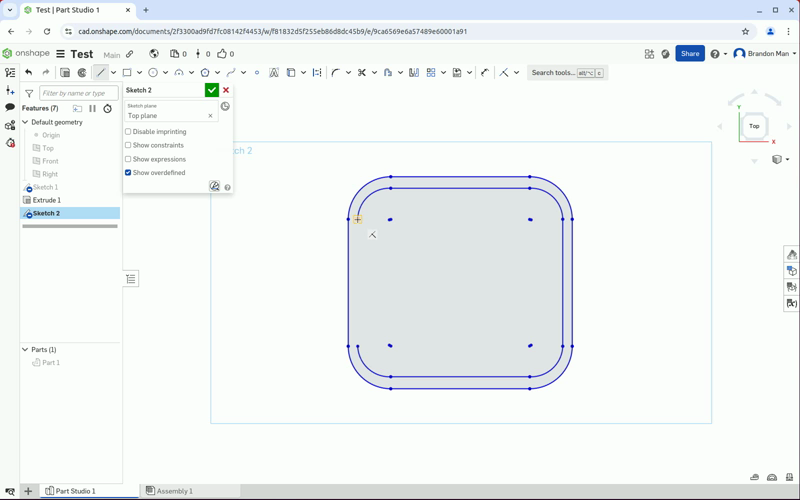
key_down(shift)
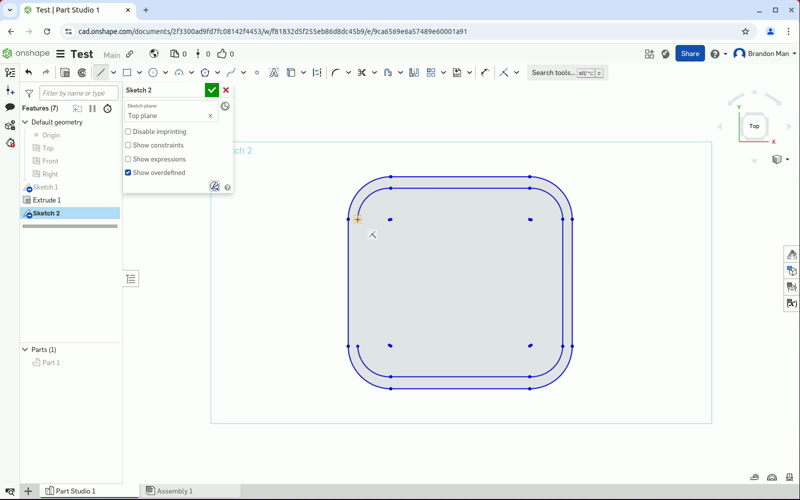
mouse_move(357, 346)
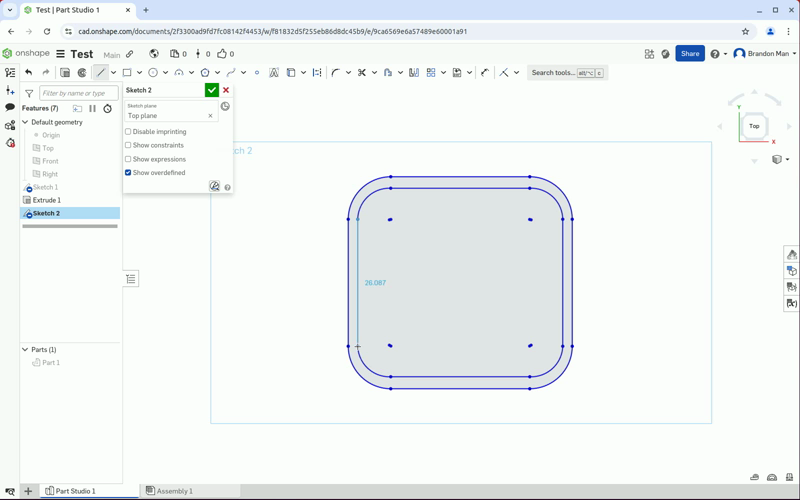
key_up(shift)
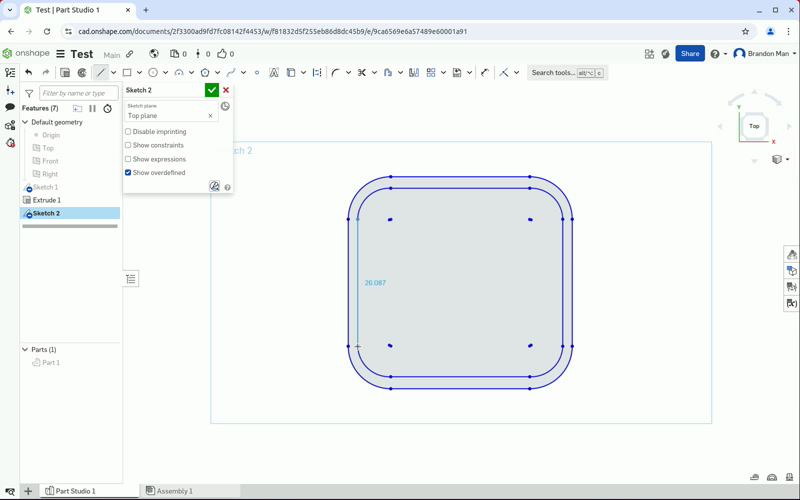
click(357, 346)
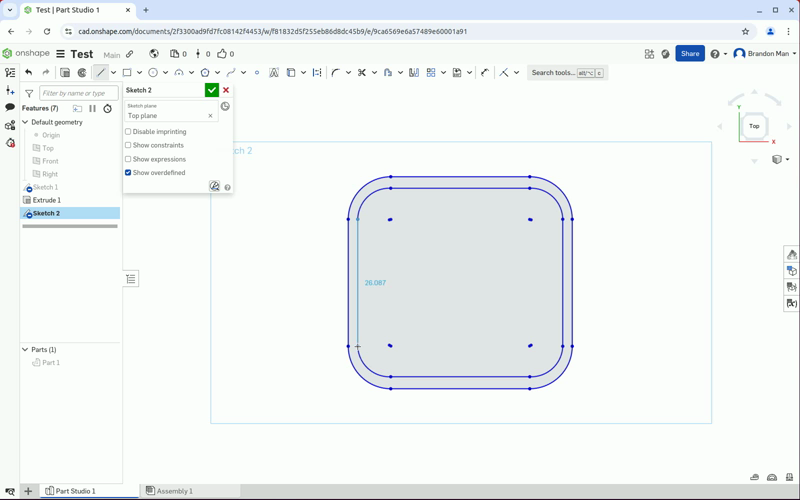
key(esc)
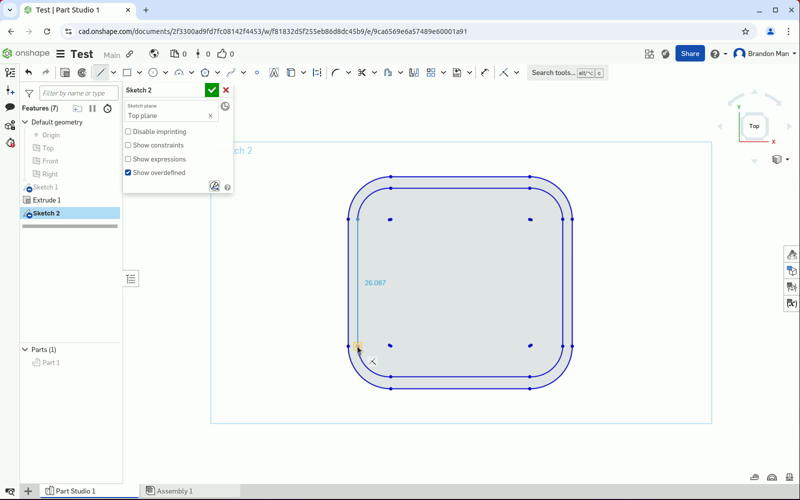
mouse_move(486, 382)
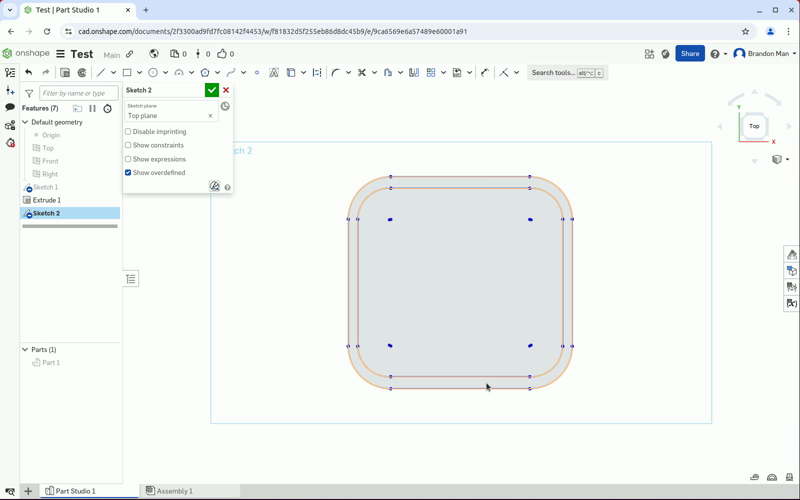
click(486, 382)
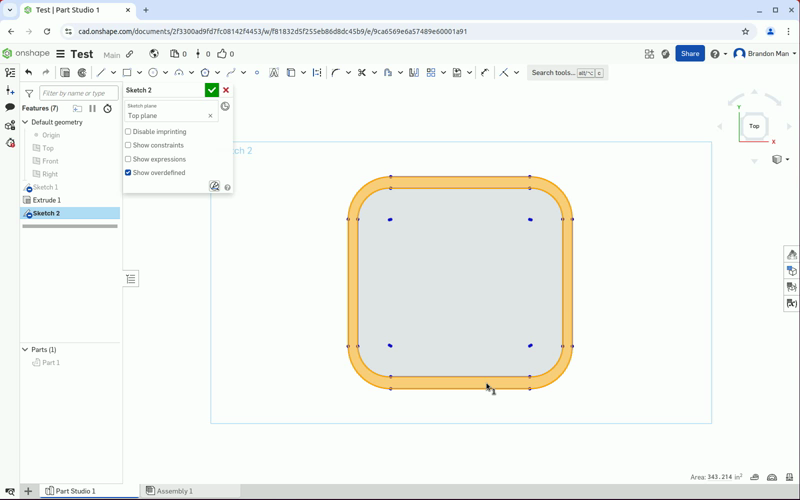
mouse_move(73, 352)
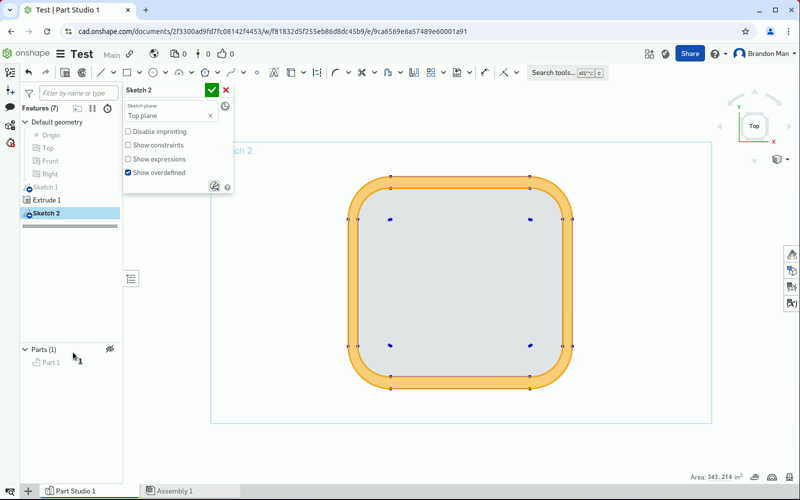
key(shift+y)
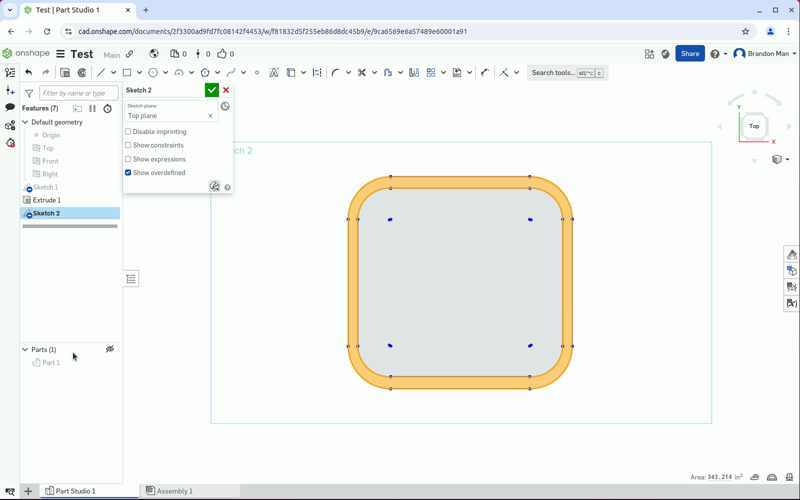
key(shift+e)
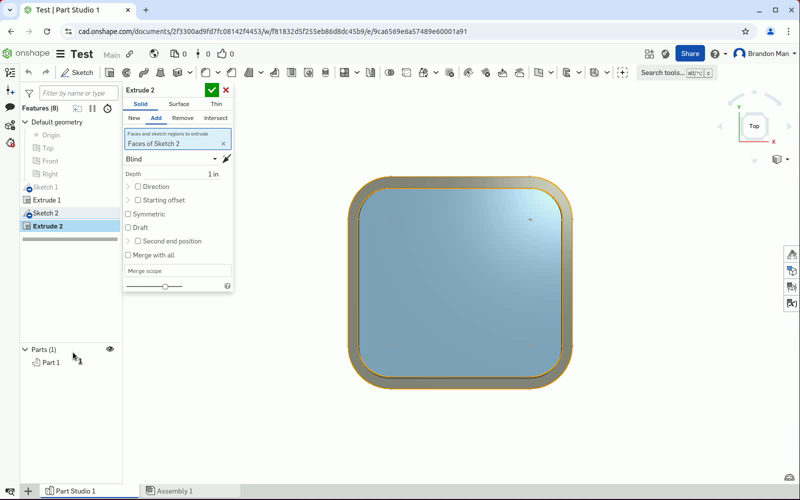
mouse_move(143, 106)
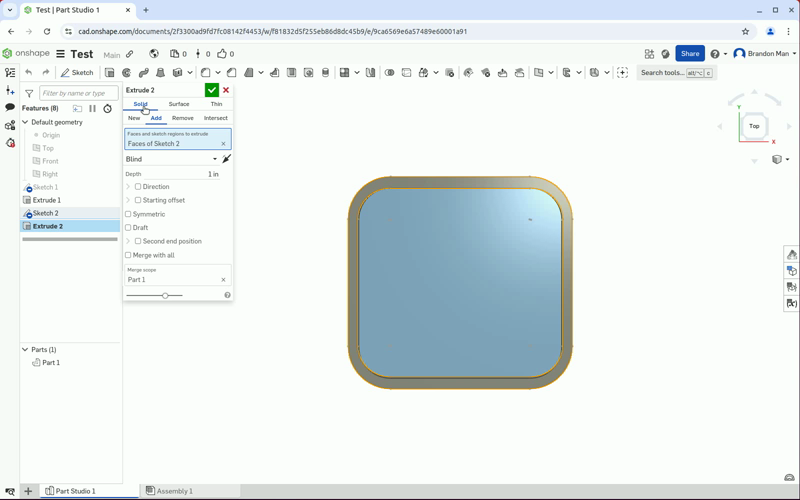
click(143, 106)
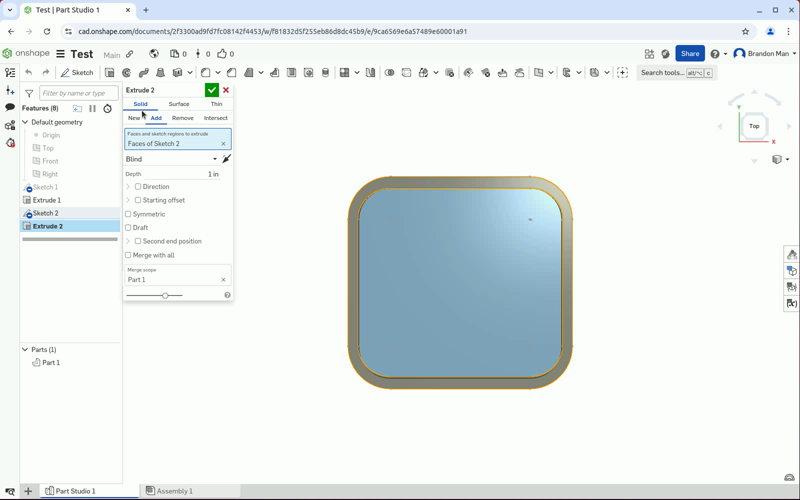
mouse_move(137, 120)
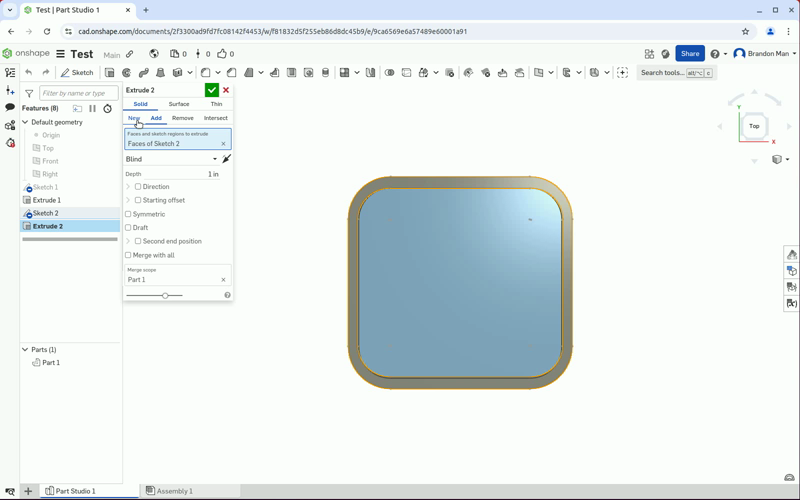
click(137, 120)
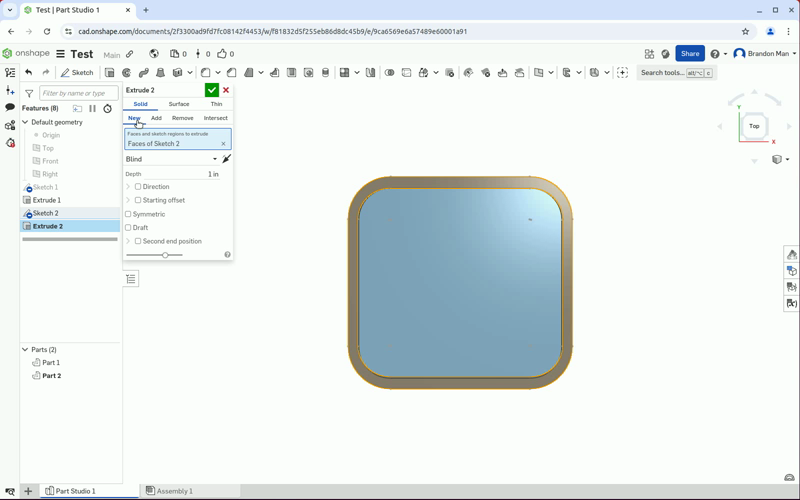
key(tab, 4)
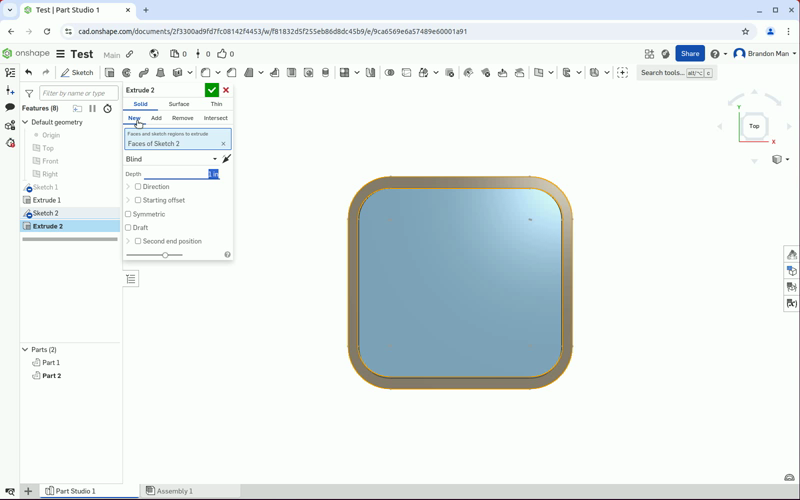
text(2.648)
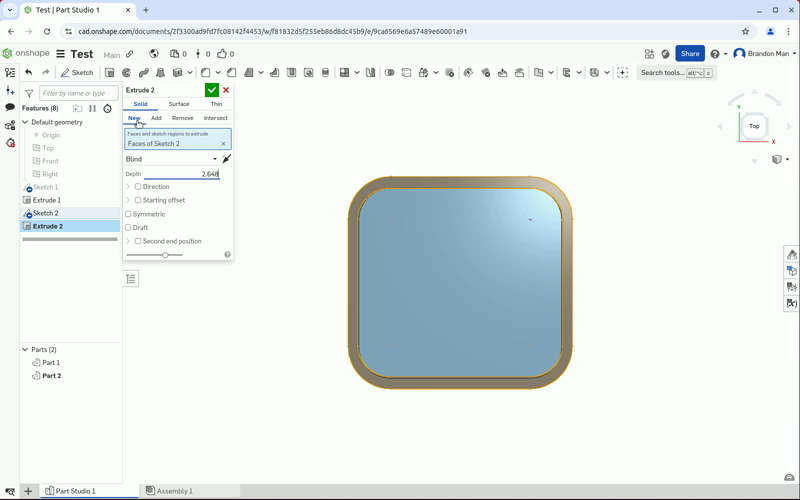
key(enter)
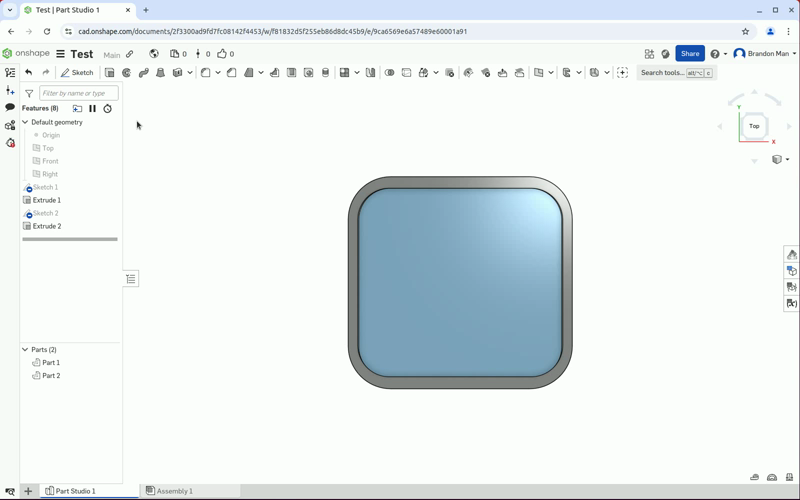
key(shift+h)
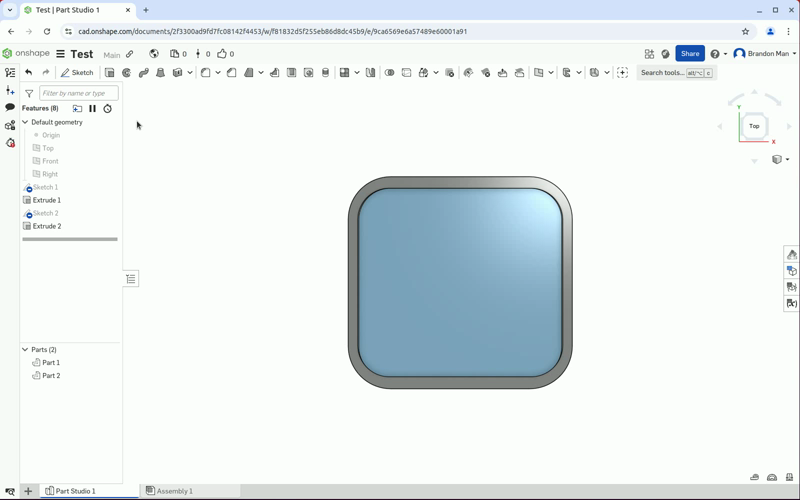
key(shift+h)
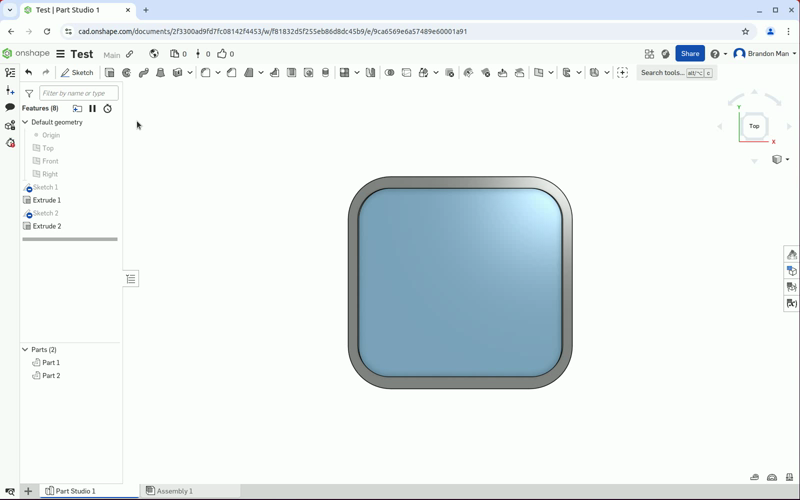
key(shift+7)
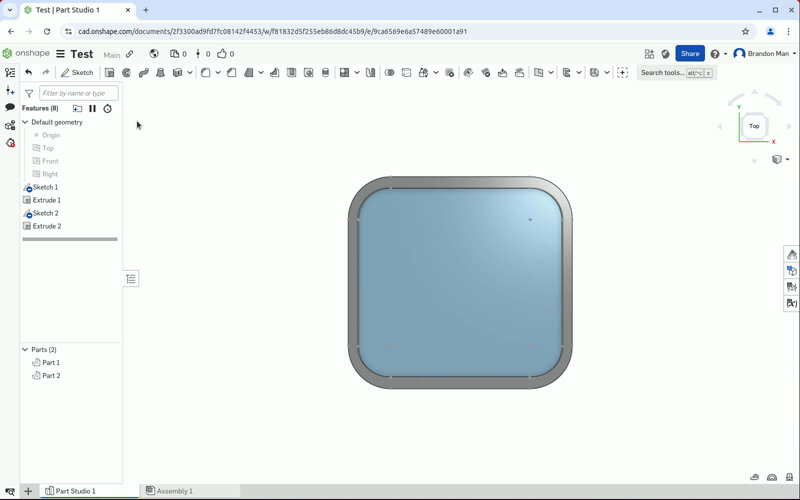
key(up, 3)
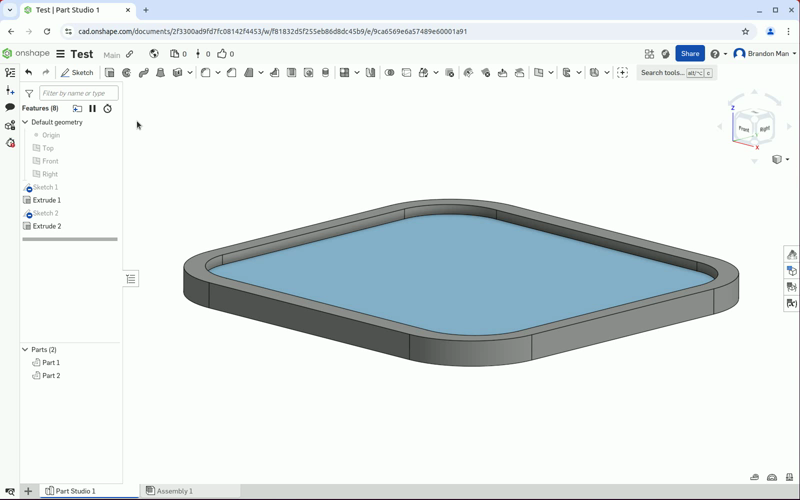
key(left, 3)
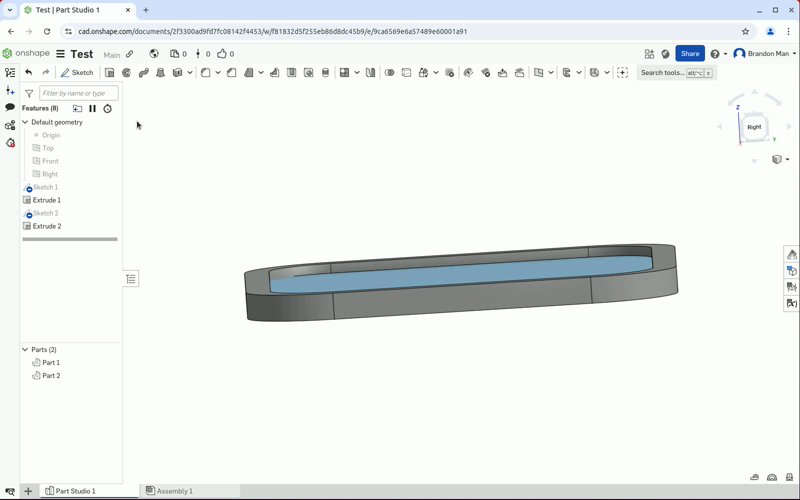
key(right, 3)
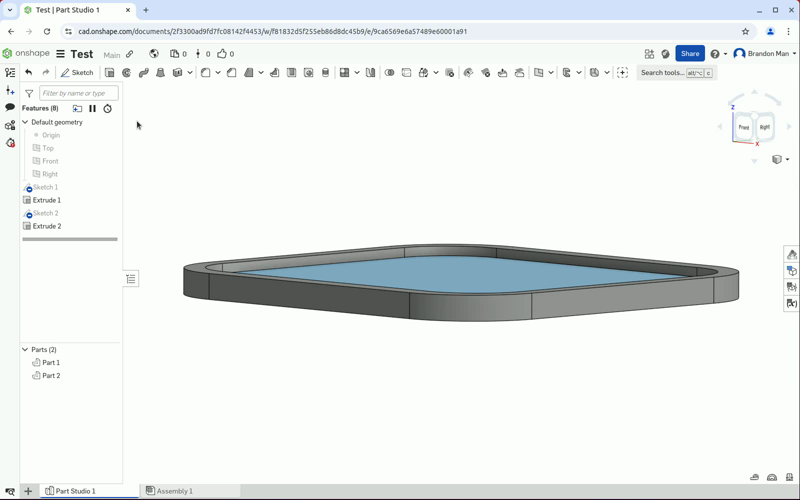
key(down, 3)
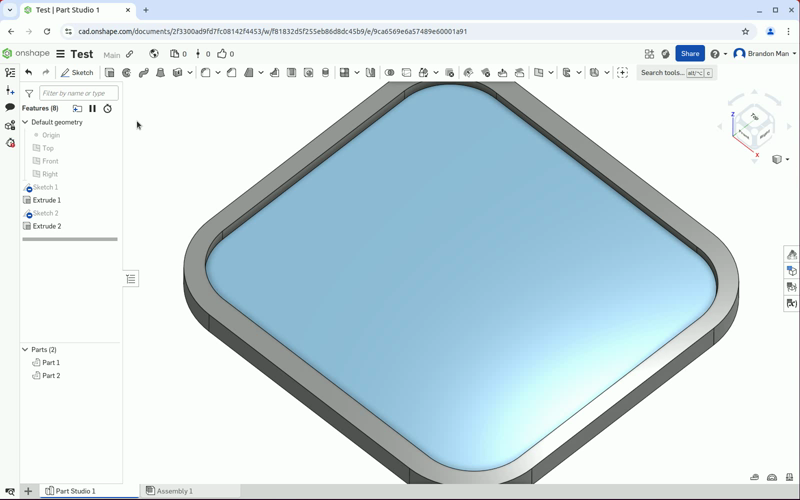
mouse_move(73, 189)
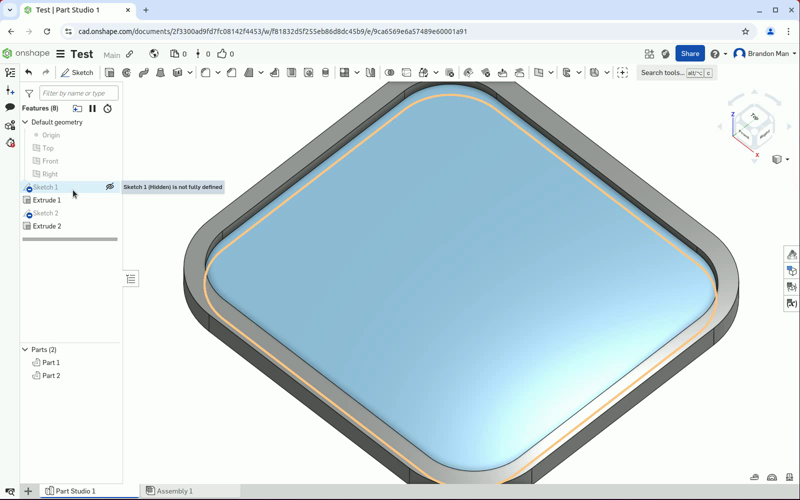
click(73, 189)